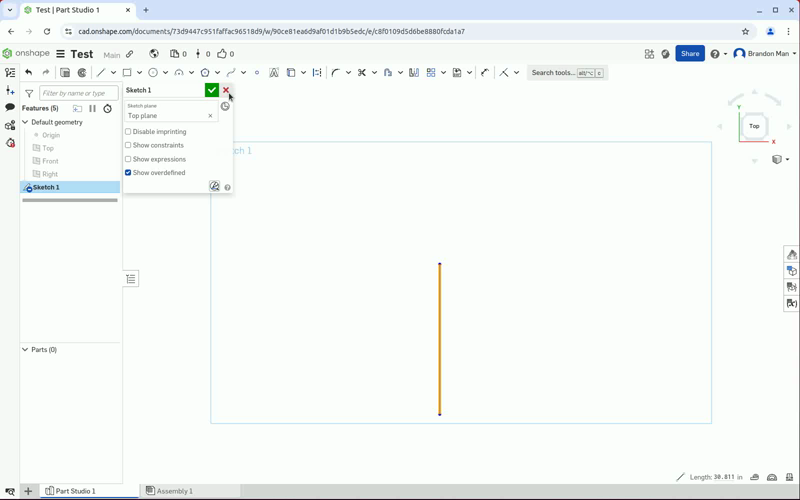
key(shift+h)
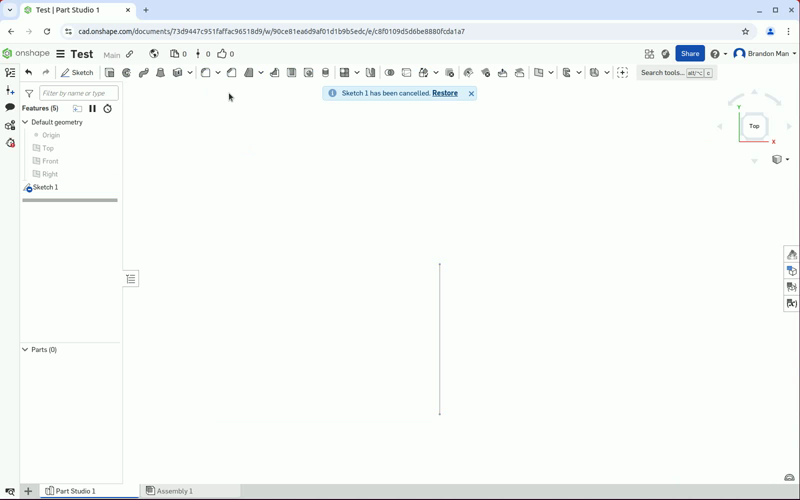
key(shift+s)
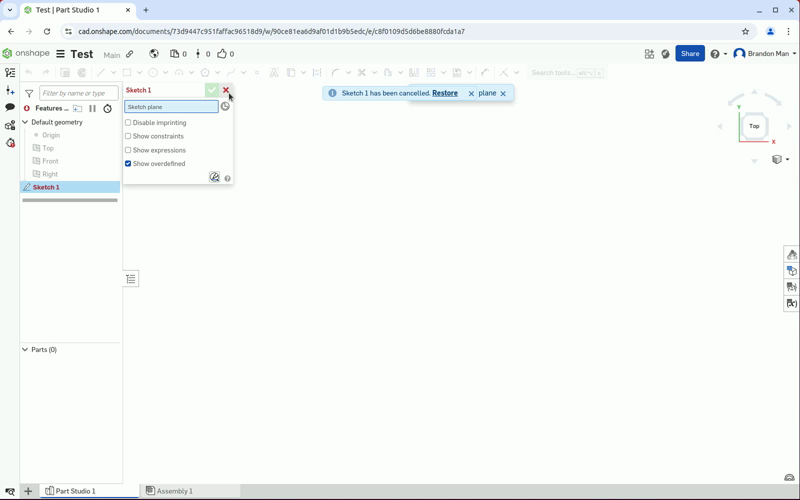
mouse_move(73, 150)
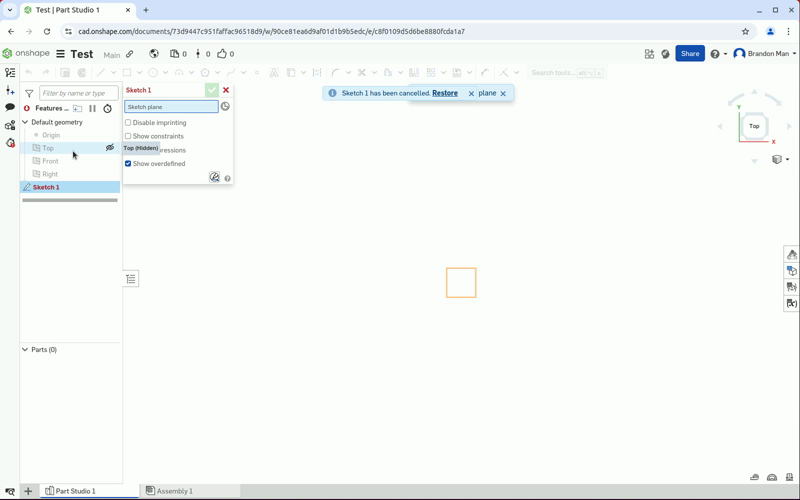
click(73, 150)
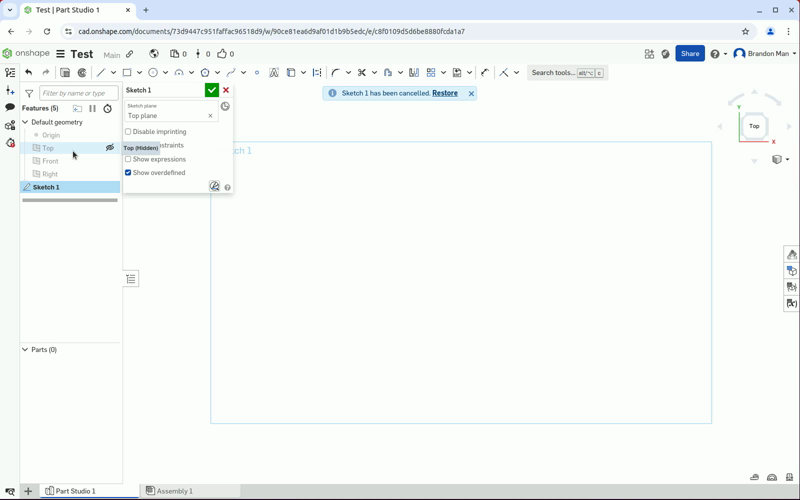
mouse_move(73, 352)
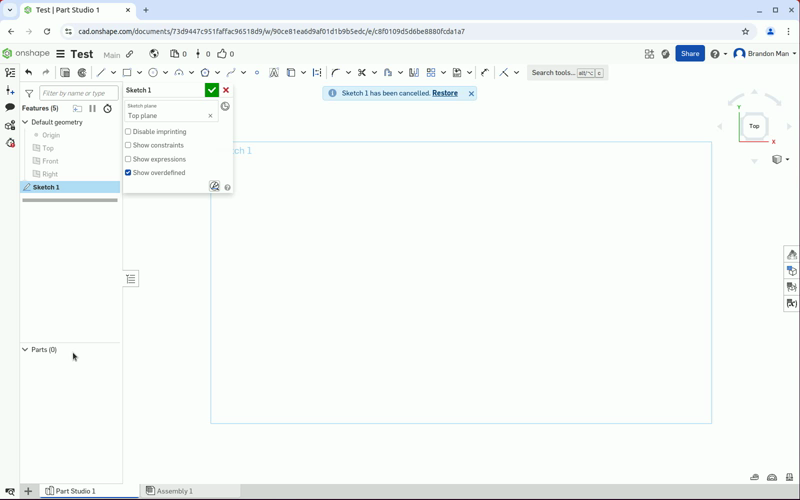
key(y)
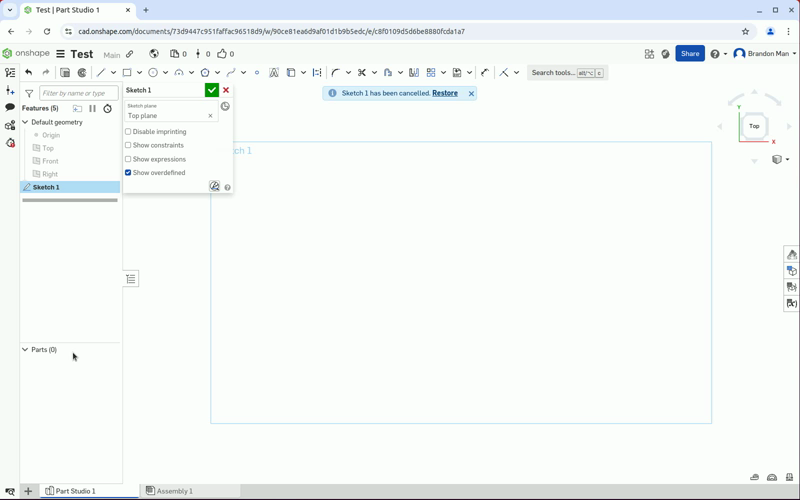
key(l)
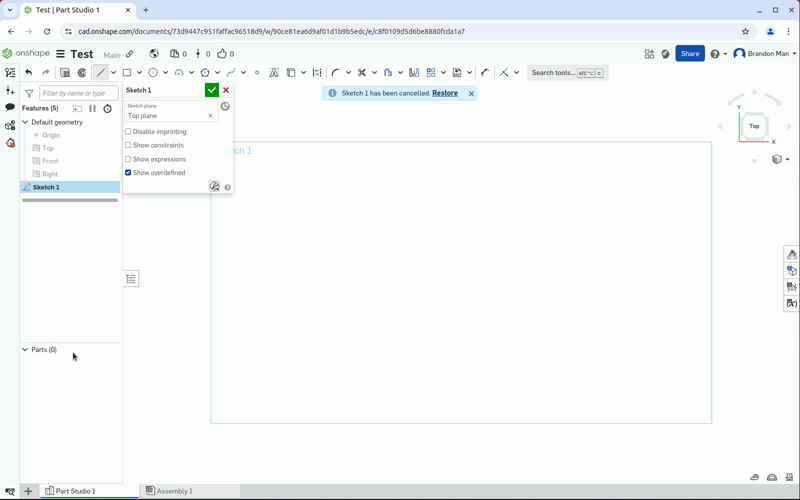
key_down(shift)
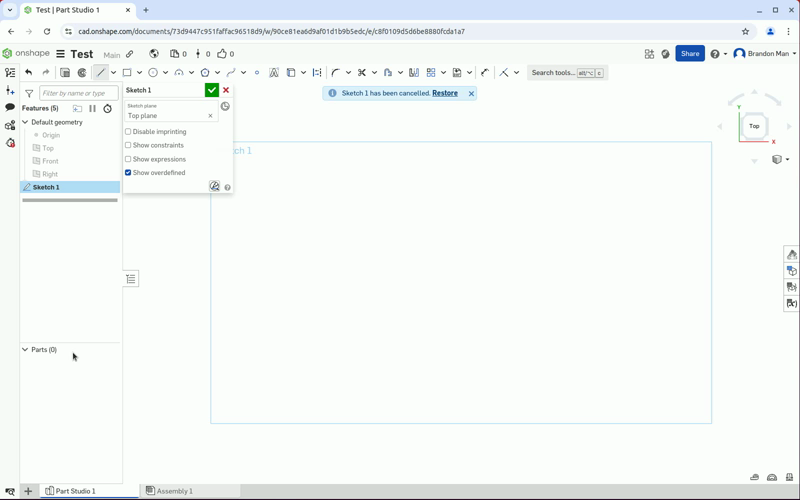
mouse_move(348, 328)
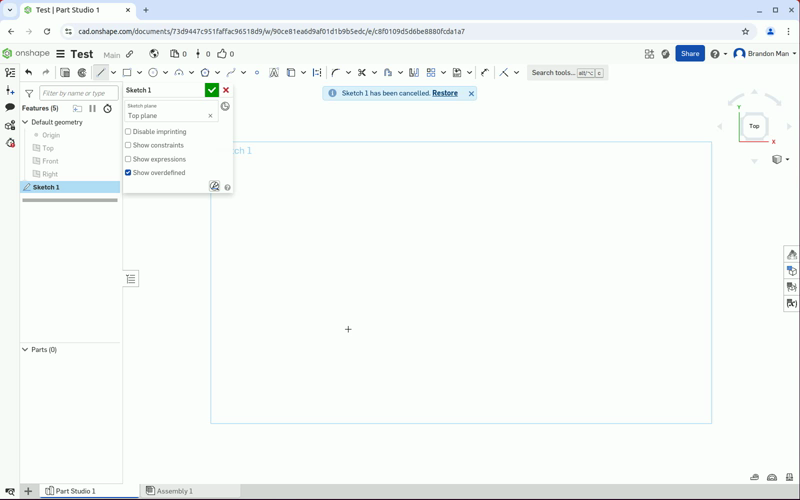
click(348, 328)
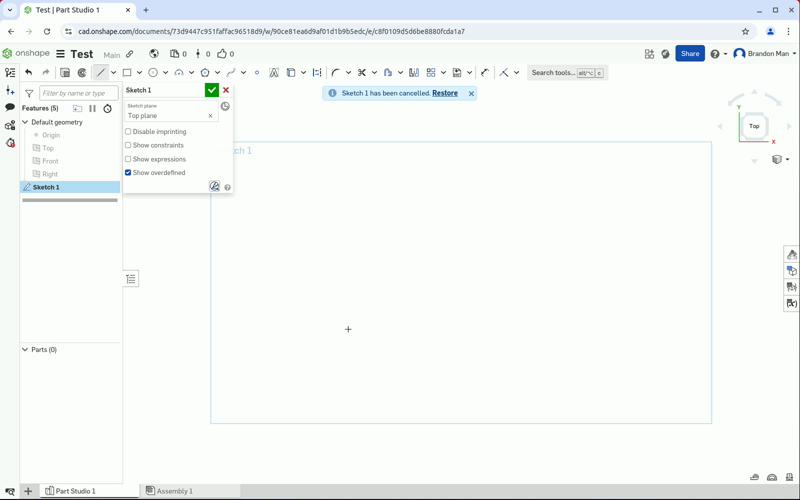
key_up(shift)
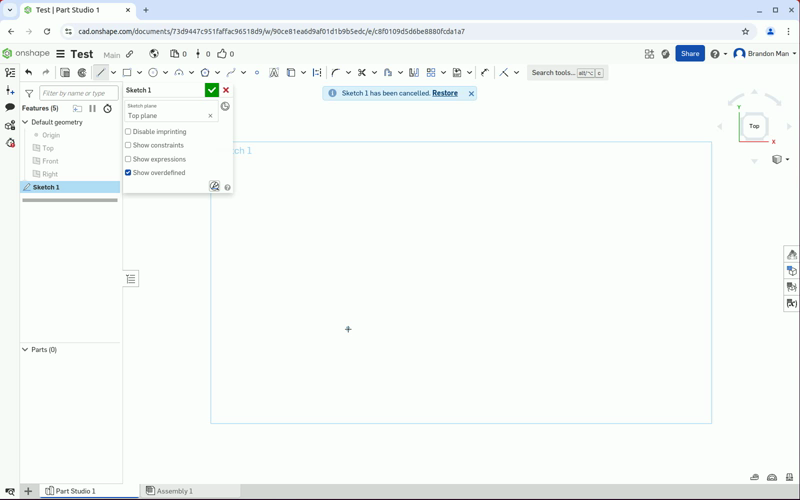
key_down(shift)
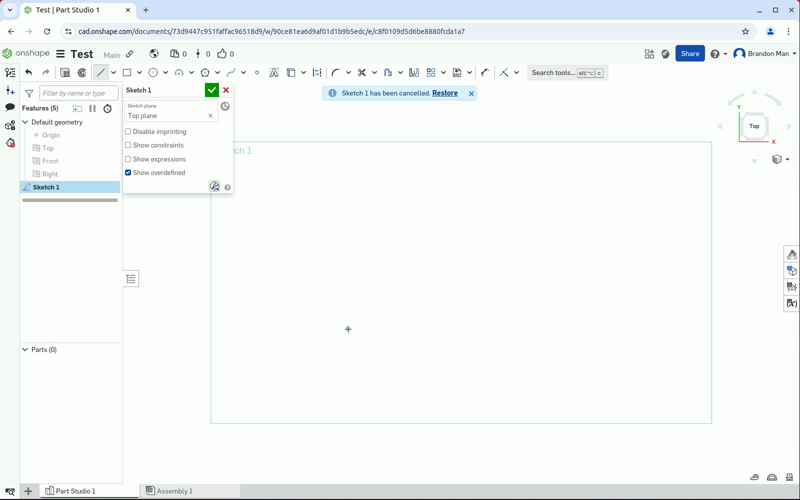
mouse_move(572, 328)
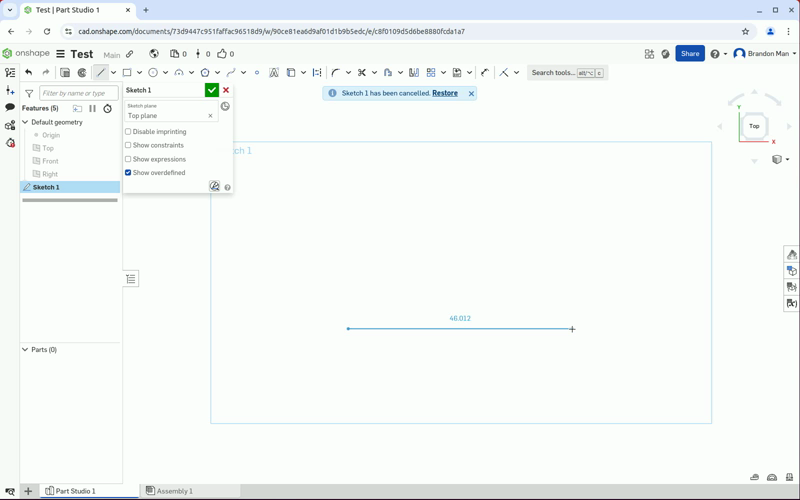
click(572, 328)
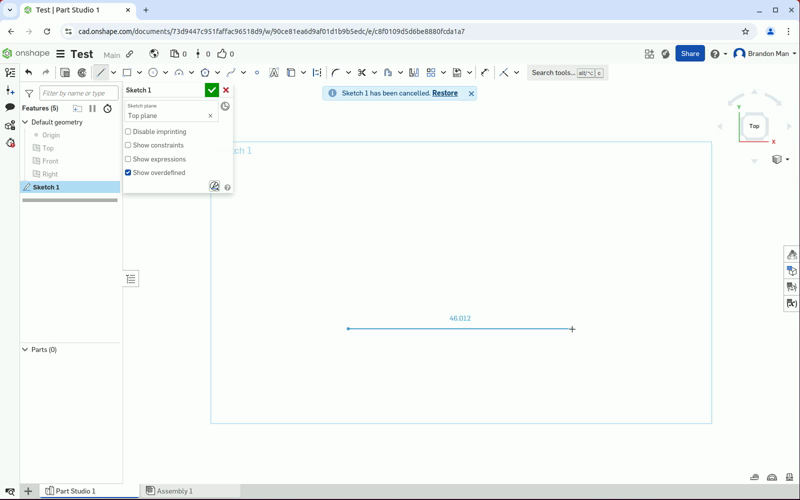
key_up(shift)
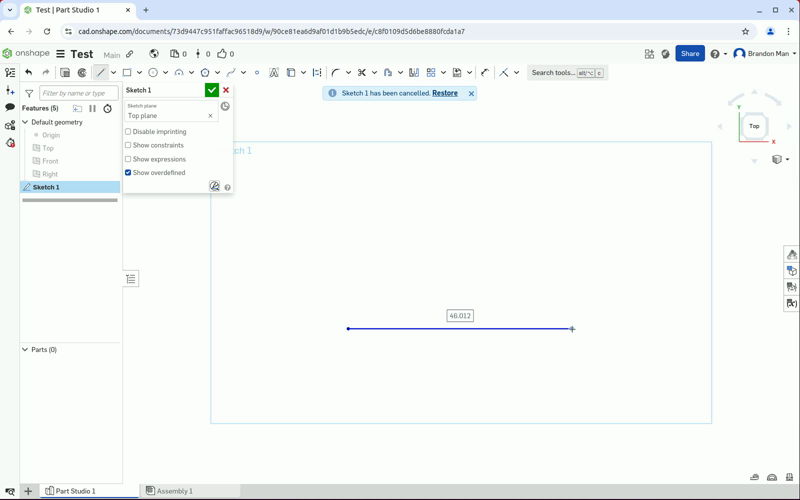
key_down(shift)
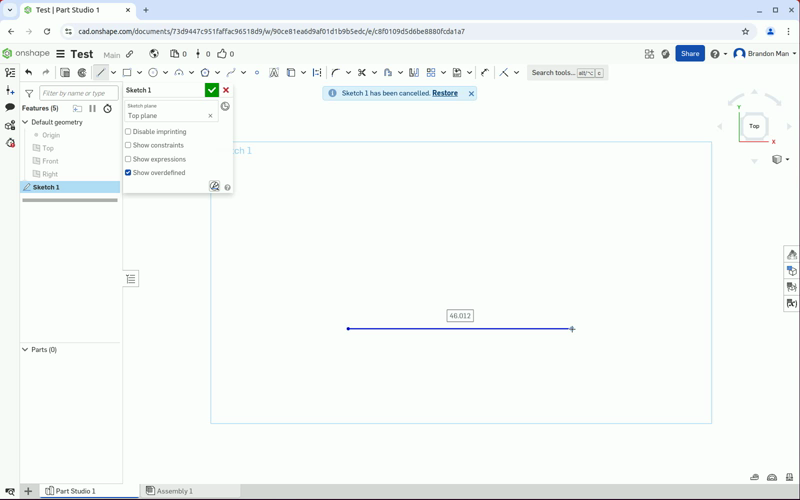
mouse_move(572, 239)
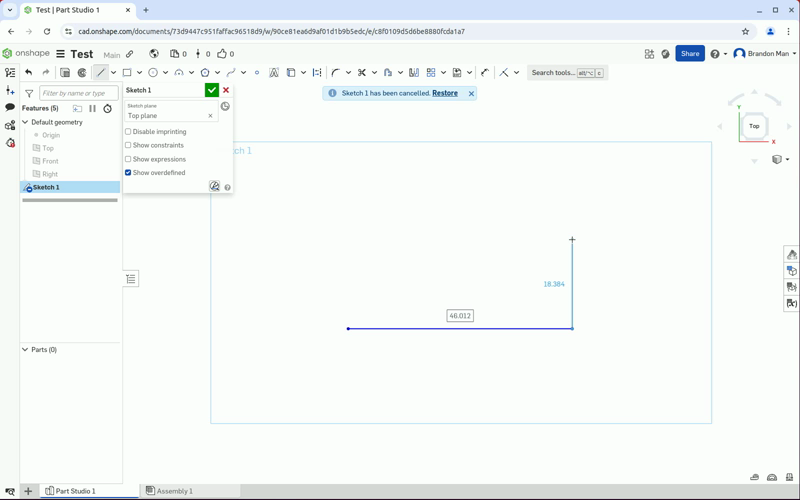
click(572, 239)
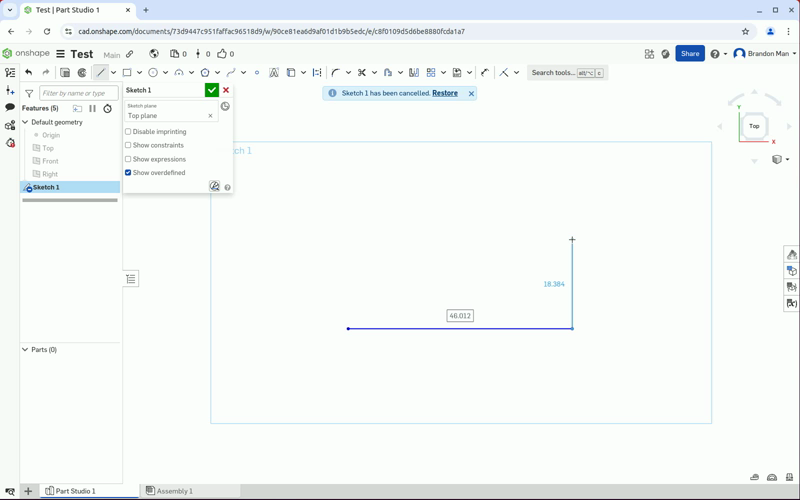
key_up(shift)
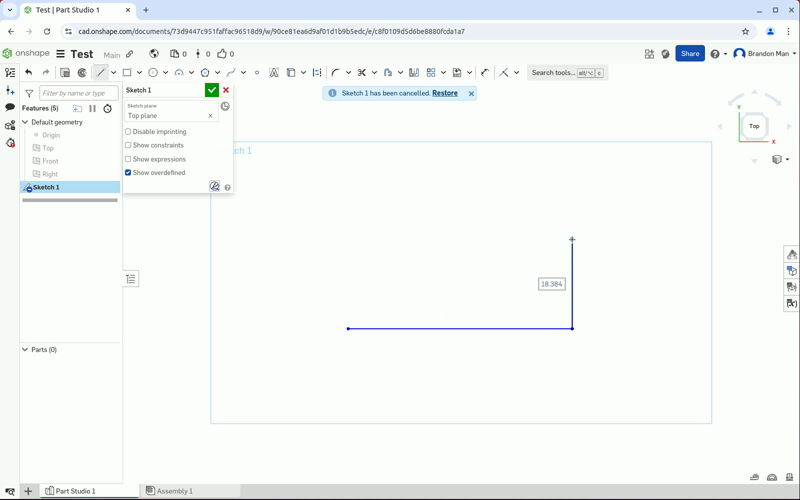
key_down(shift)
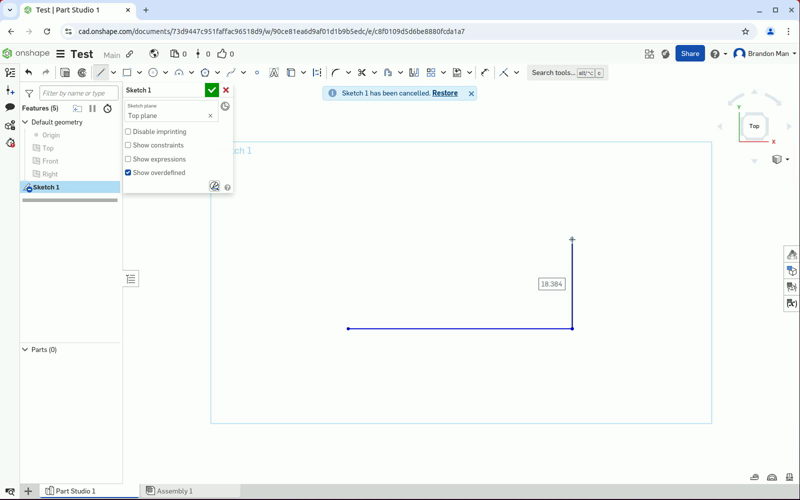
mouse_move(348, 239)
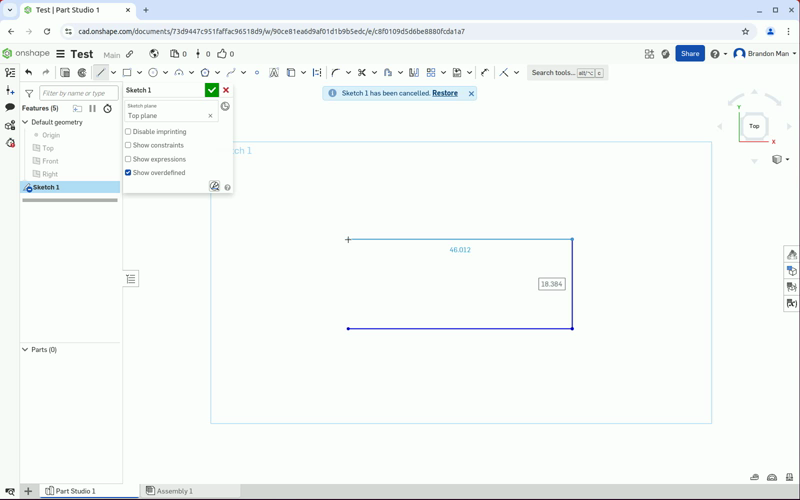
click(348, 239)
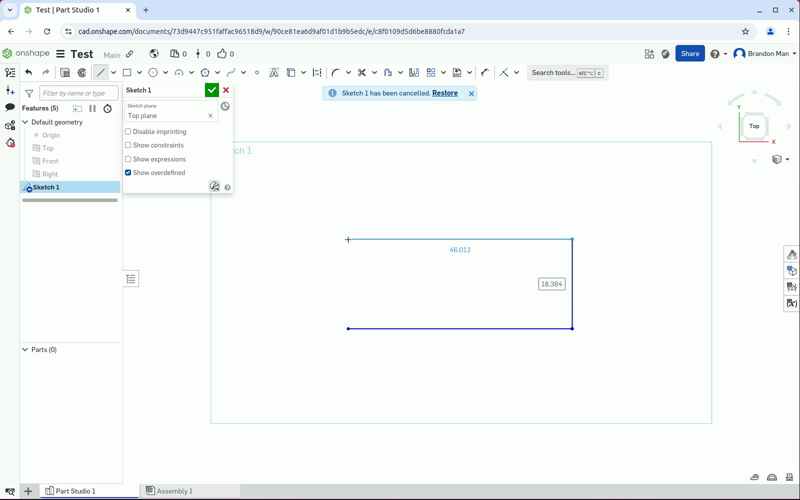
key_up(shift)
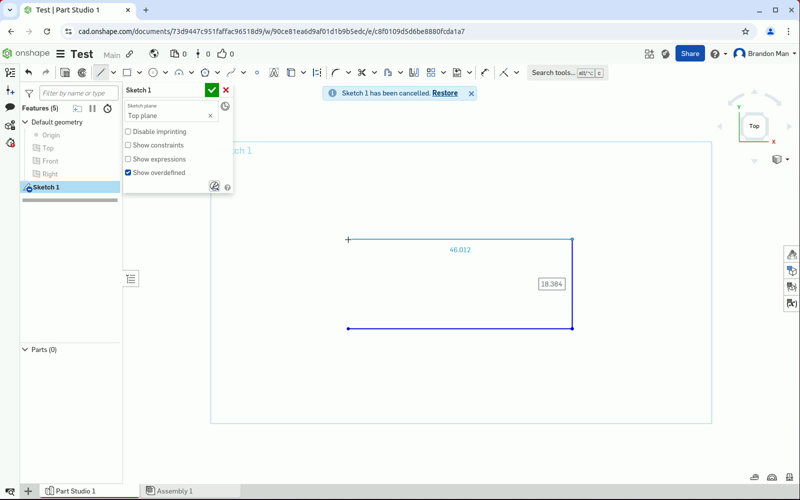
key_down(shift)
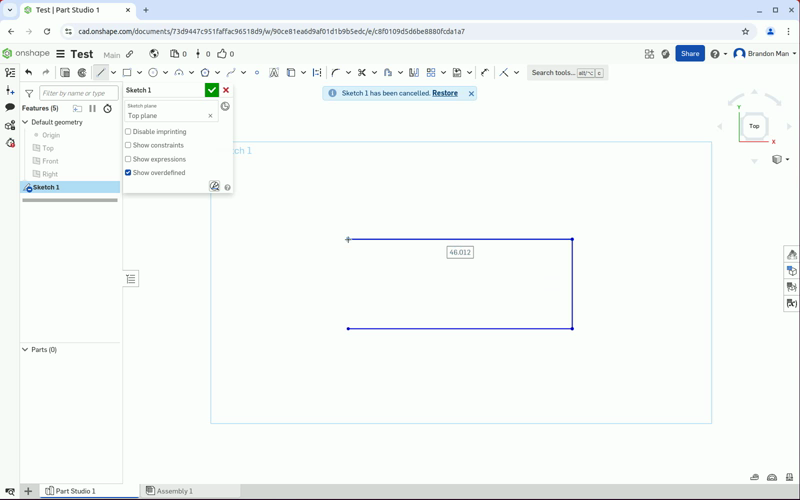
mouse_move(348, 328)
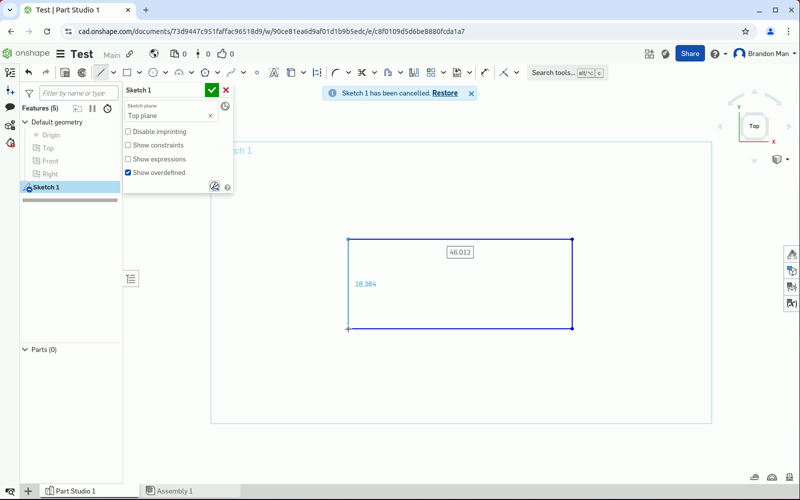
key_up(shift)
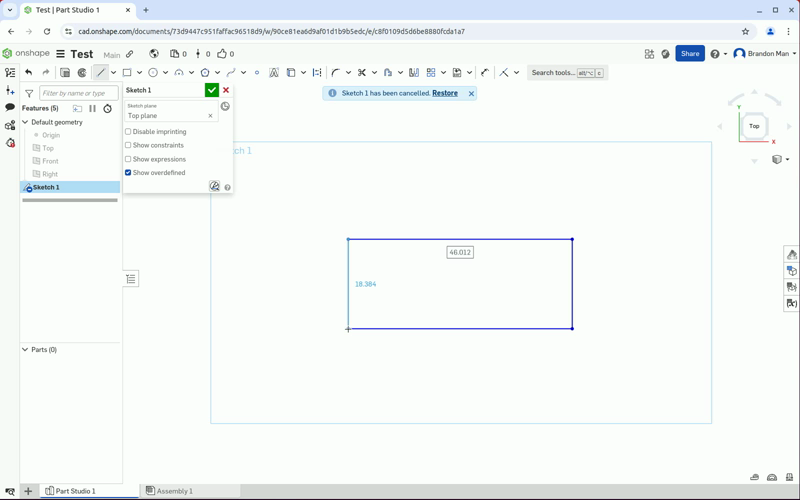
click(348, 328)
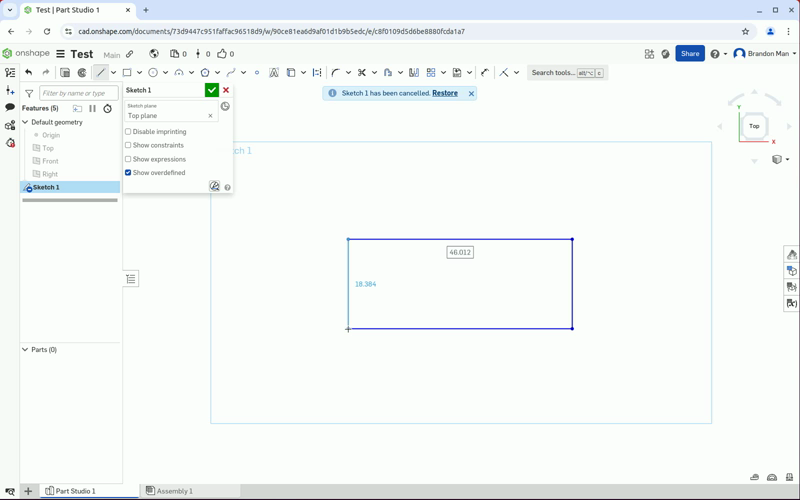
key(esc)
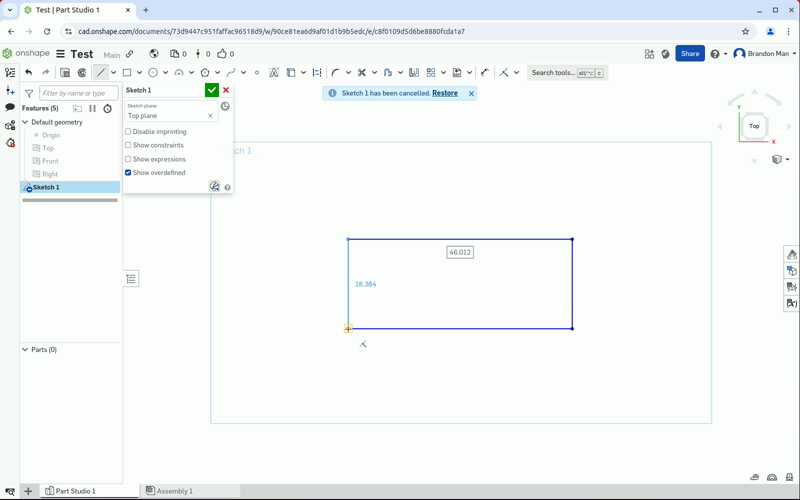
key(c)
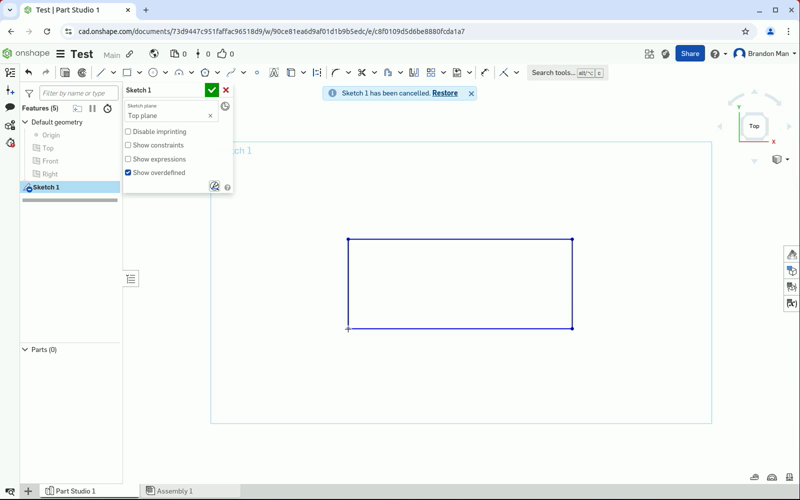
key_down(shift)
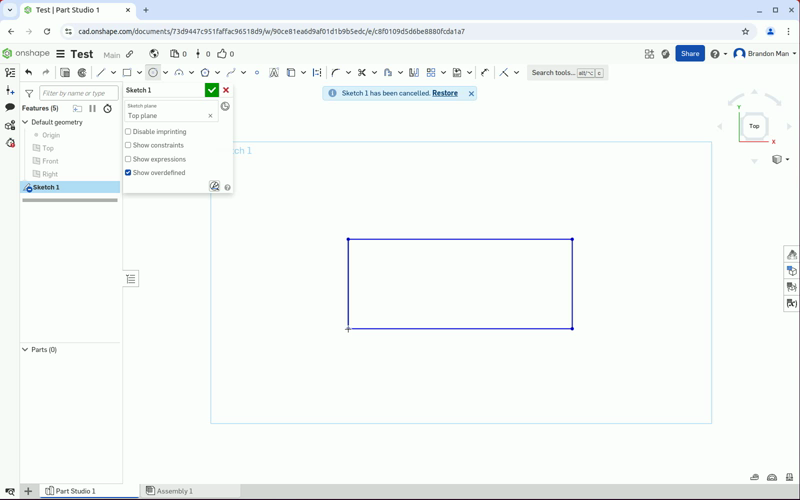
mouse_move(440, 283)
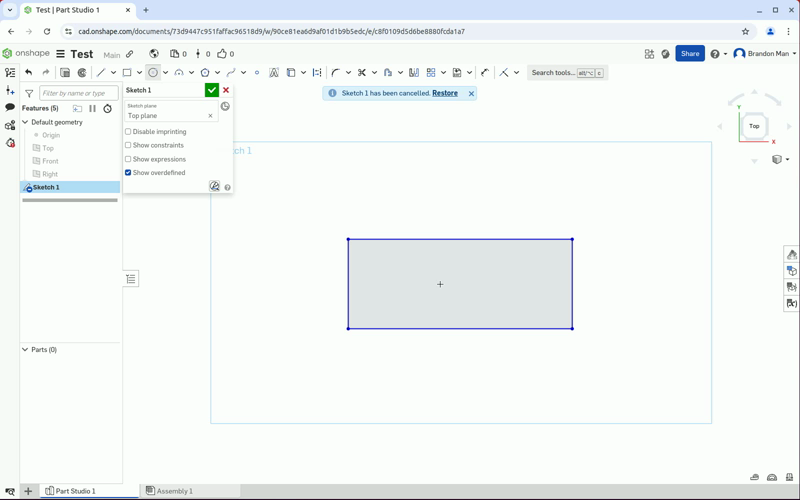
click(440, 283)
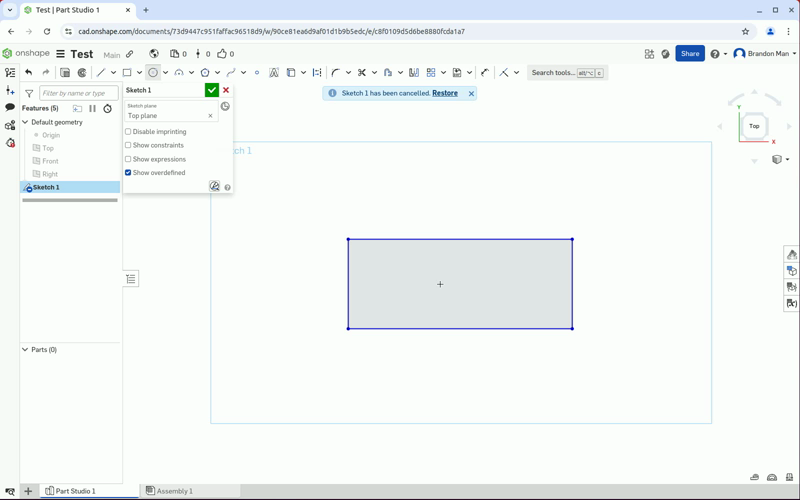
key_up(shift)
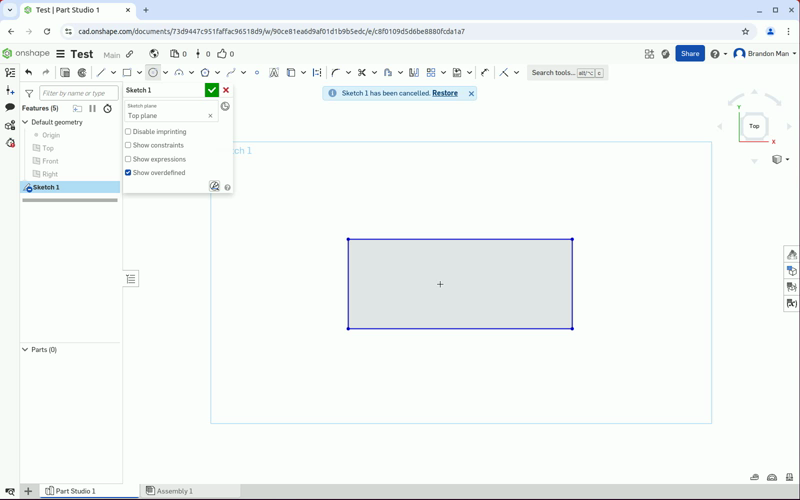
mouse_move(449, 283)
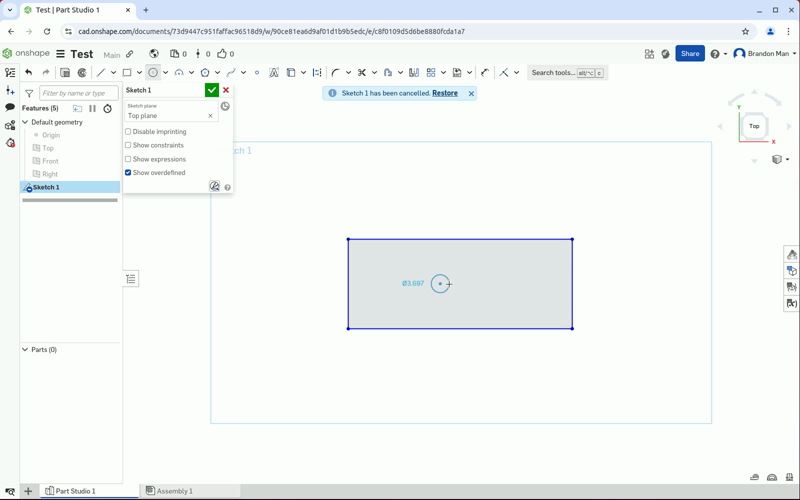
click(449, 283)
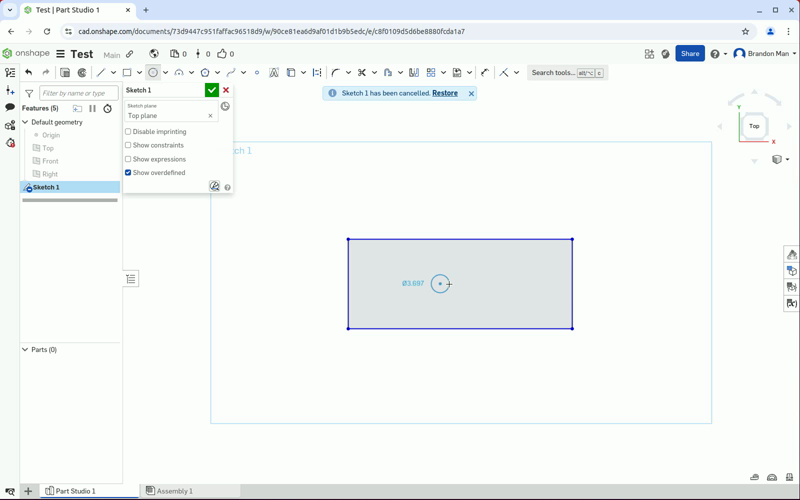
key(esc)
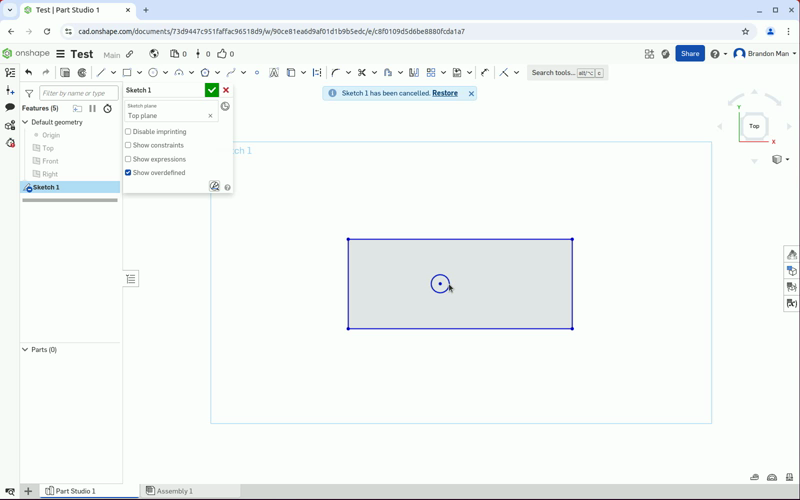
key(c)
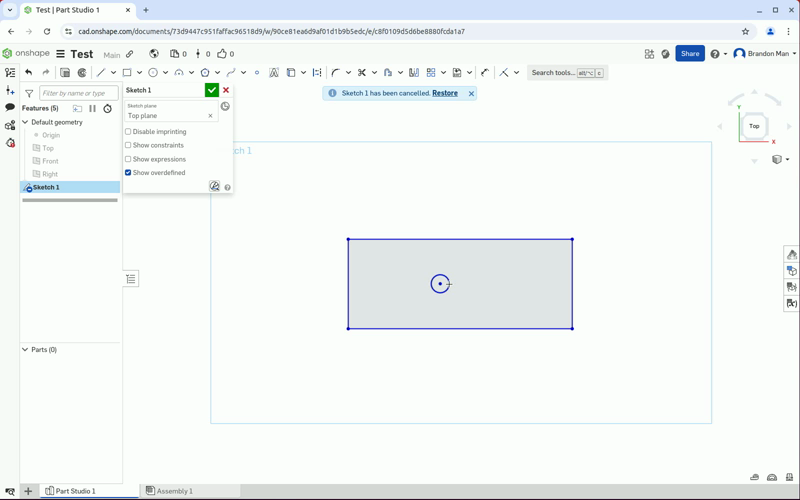
key_down(shift)
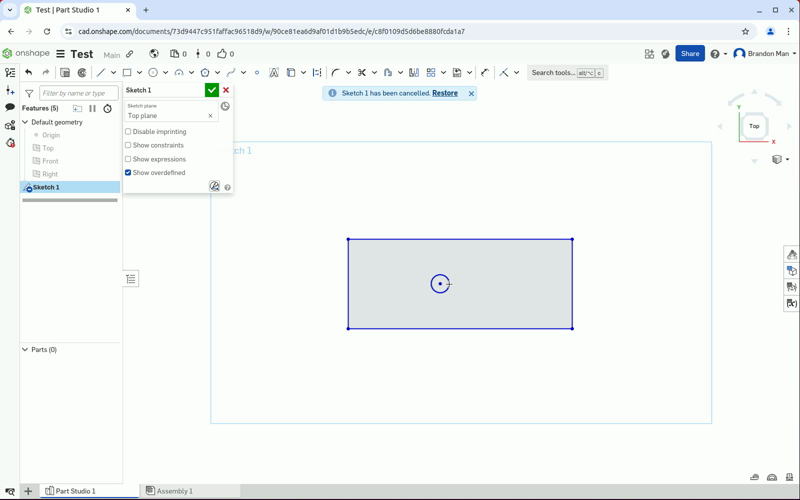
mouse_move(461, 305)
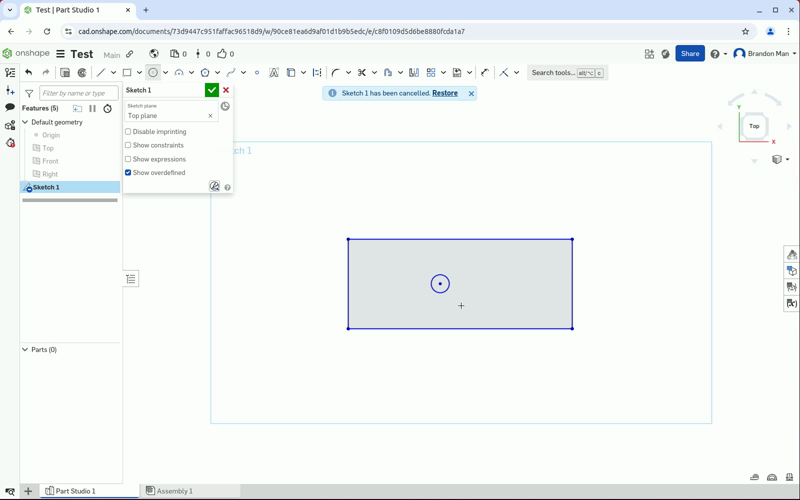
click(461, 305)
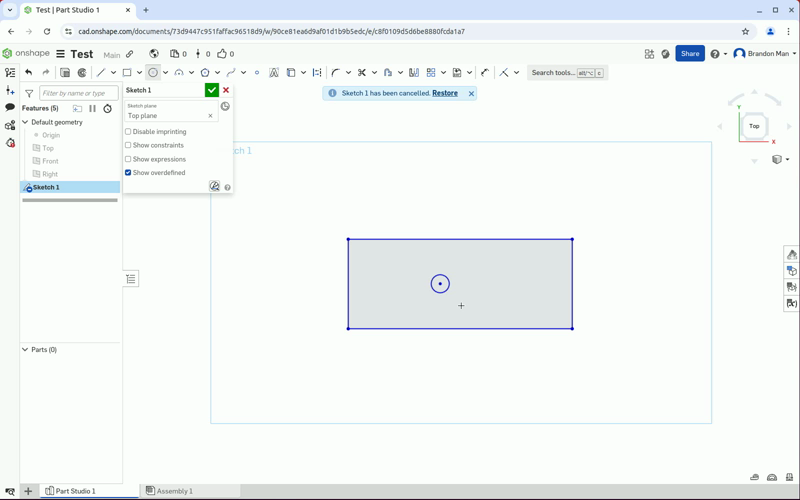
key_up(shift)
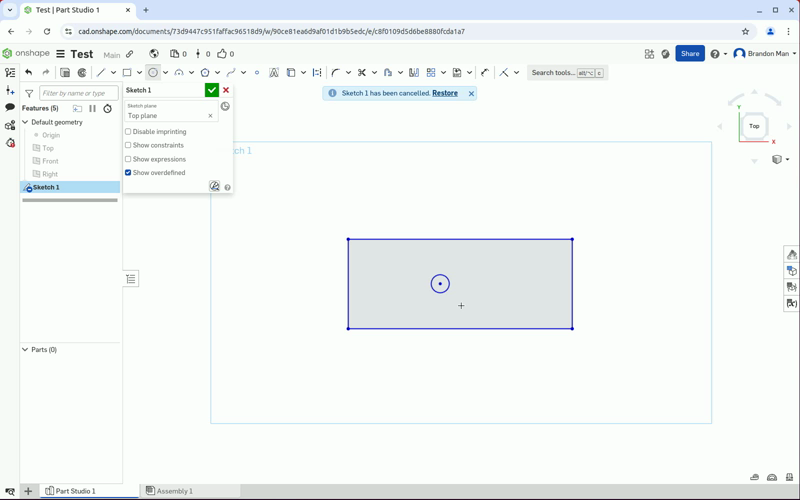
mouse_move(468, 305)
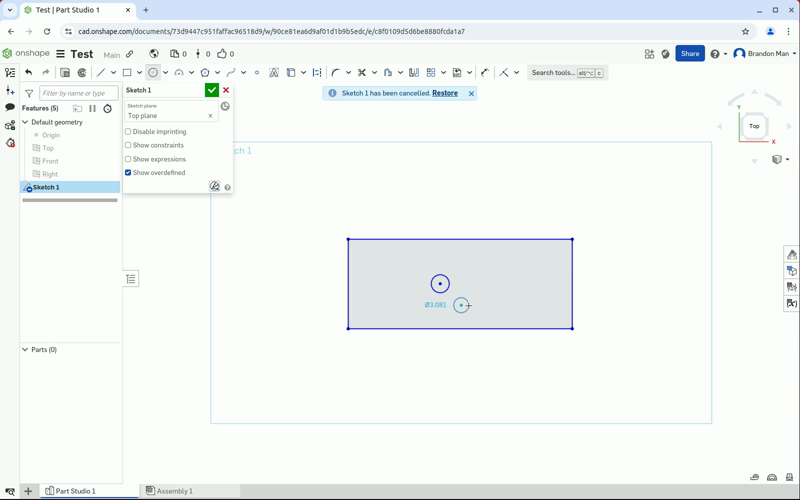
click(468, 305)
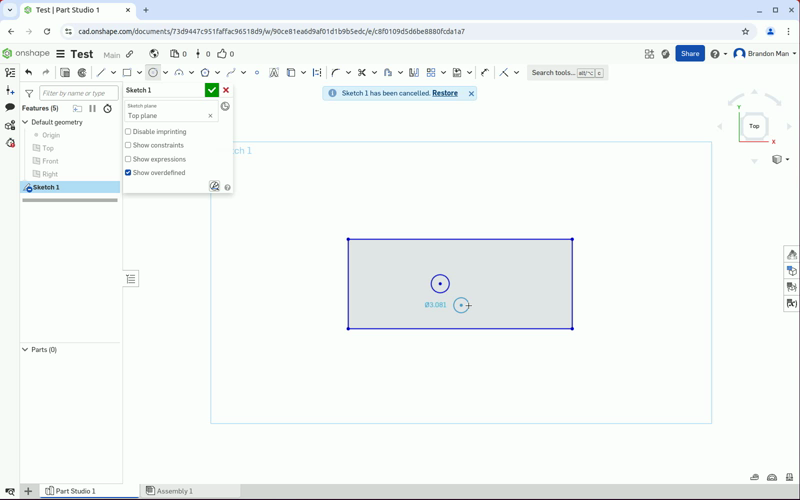
key(esc)
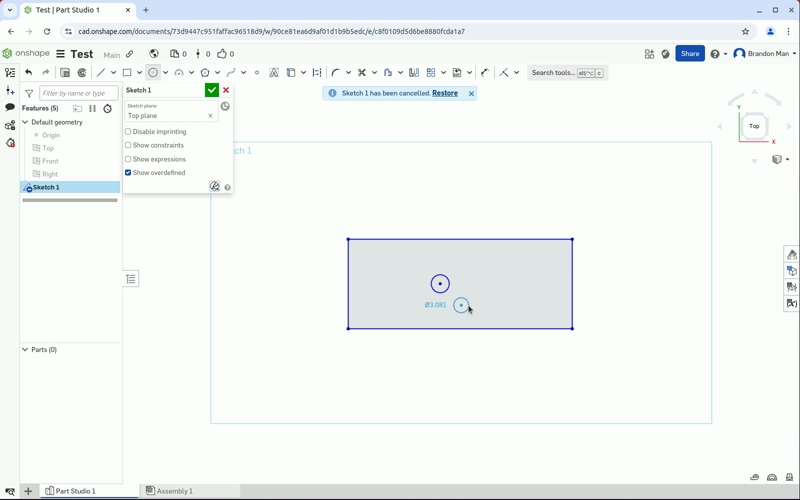
key(c)
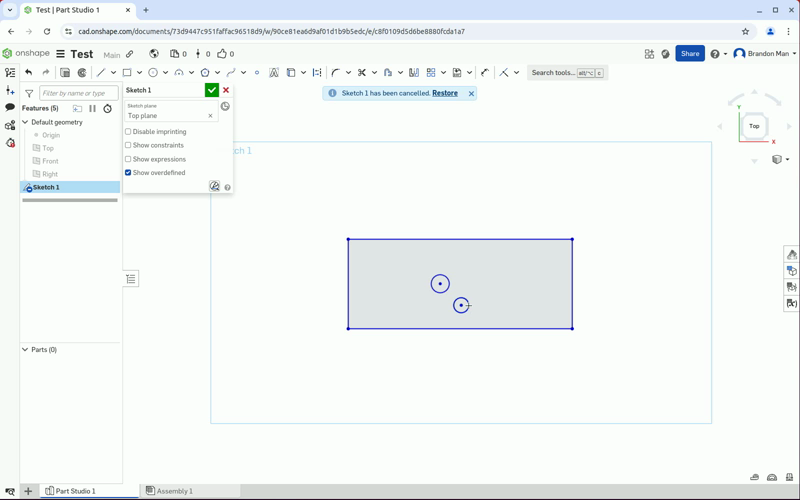
key_down(shift)
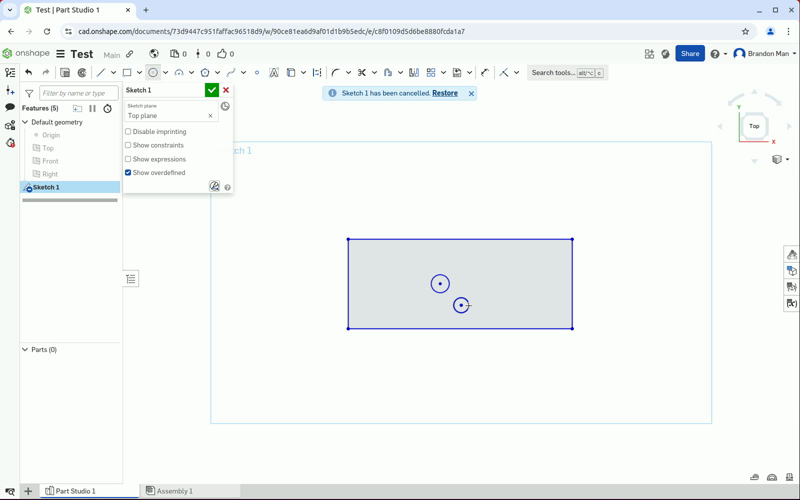
mouse_move(461, 262)
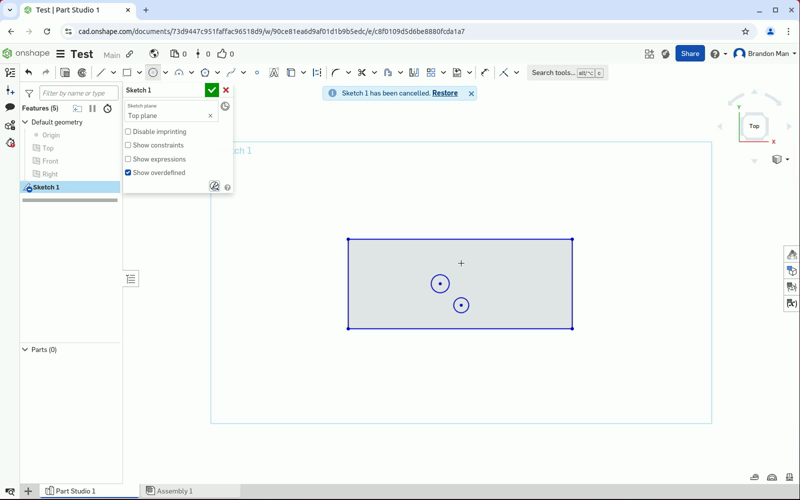
click(461, 262)
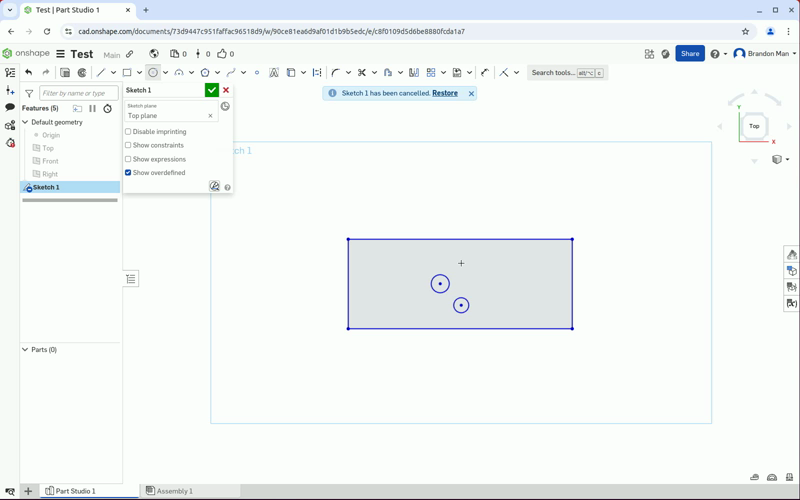
key_up(shift)
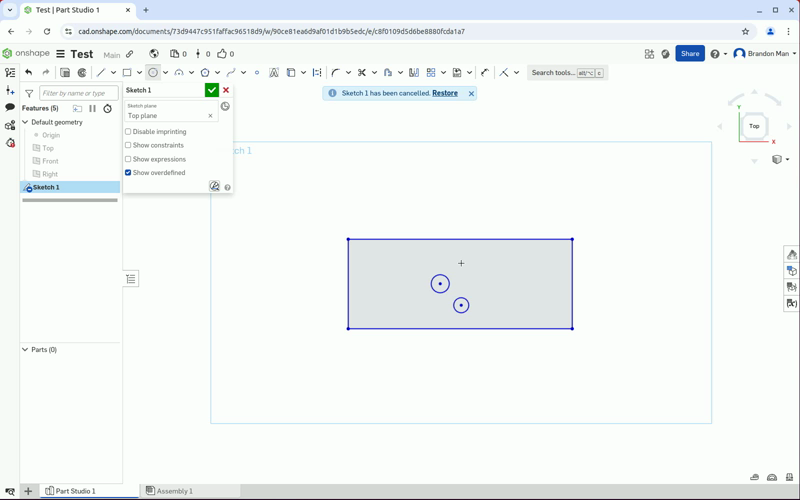
mouse_move(468, 262)
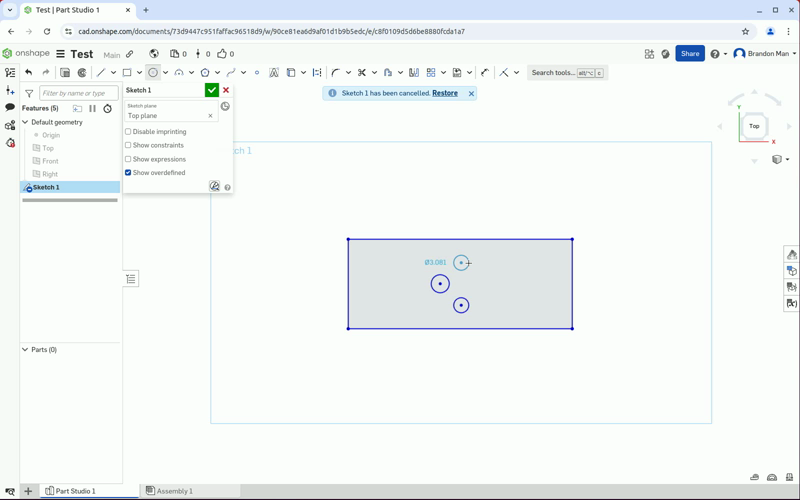
click(468, 262)
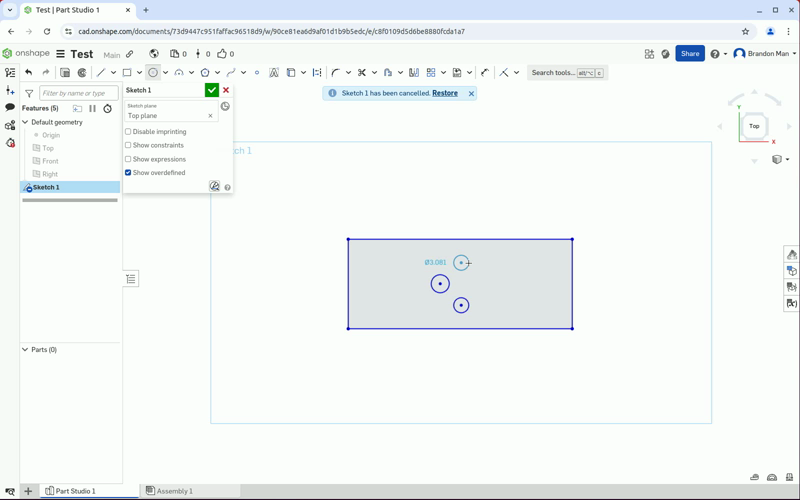
key(esc)
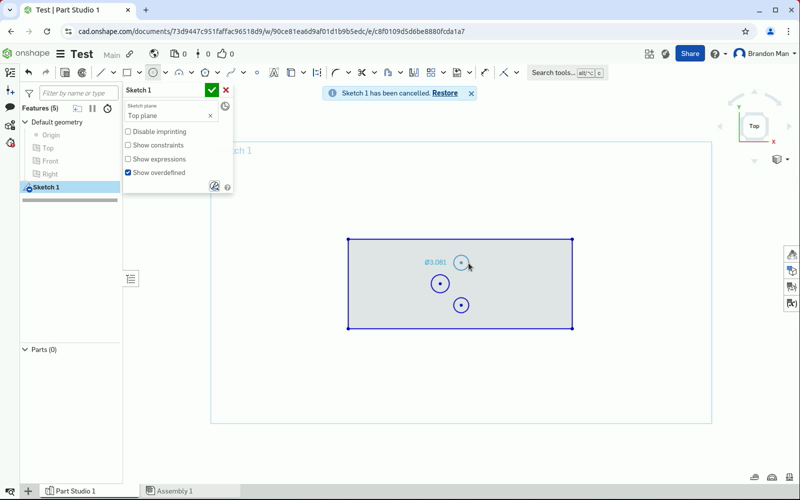
key(c)
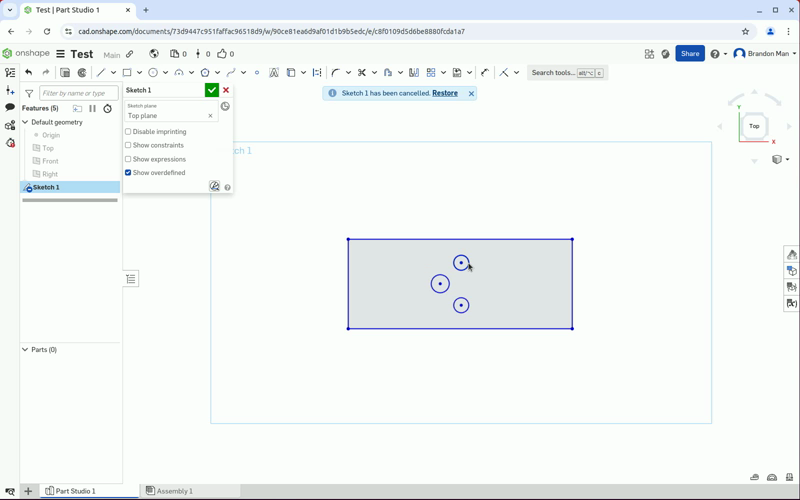
key_down(shift)
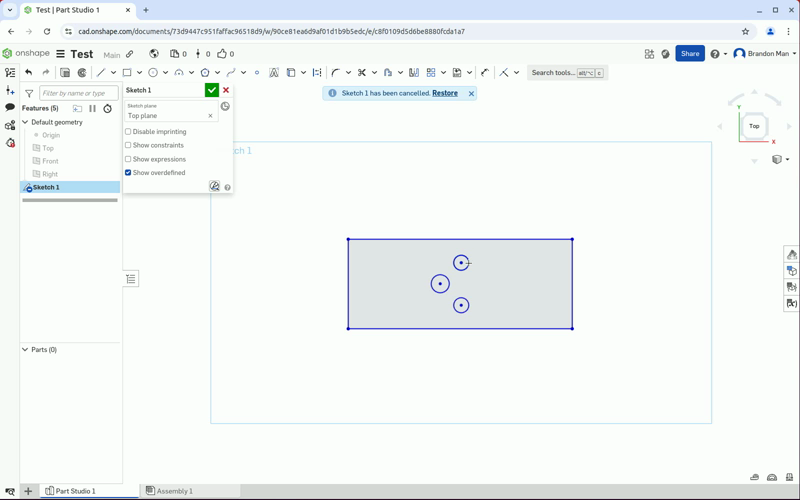
mouse_move(480, 283)
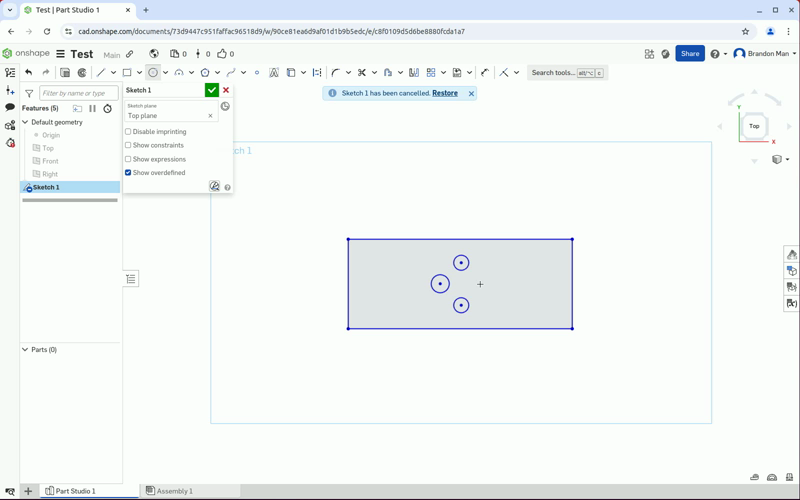
click(480, 283)
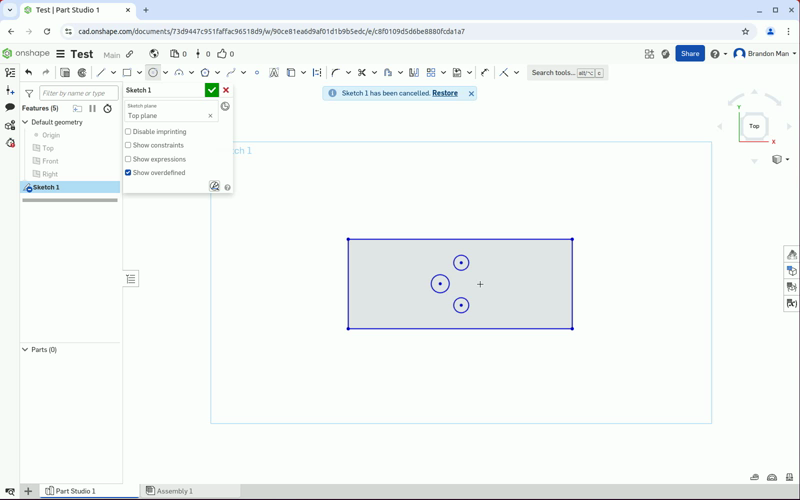
key_up(shift)
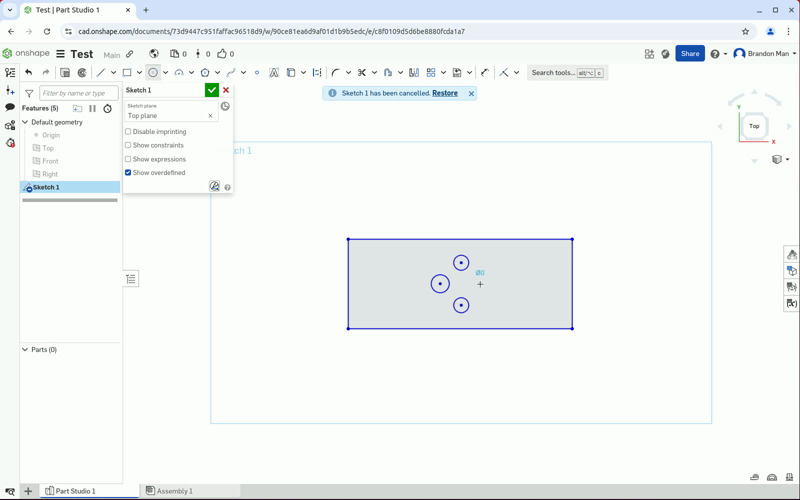
mouse_move(489, 283)
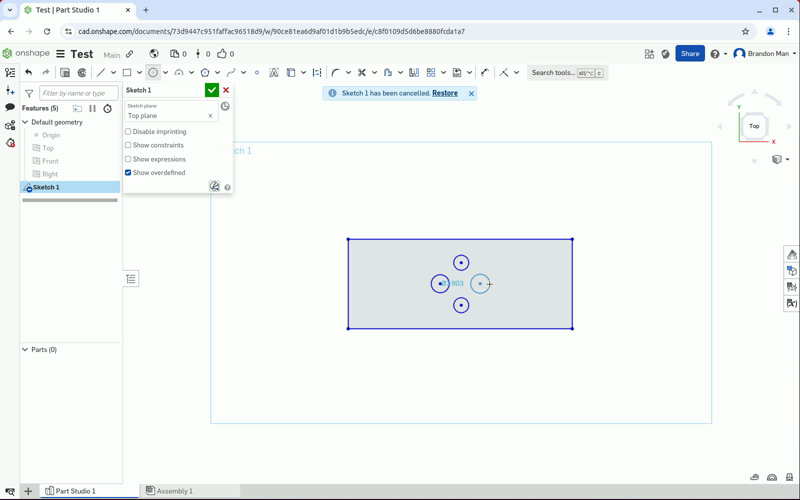
click(489, 283)
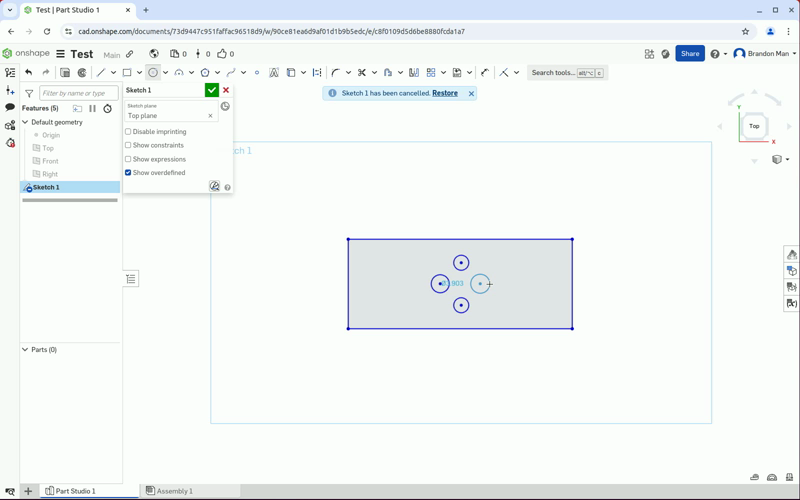
key(esc)
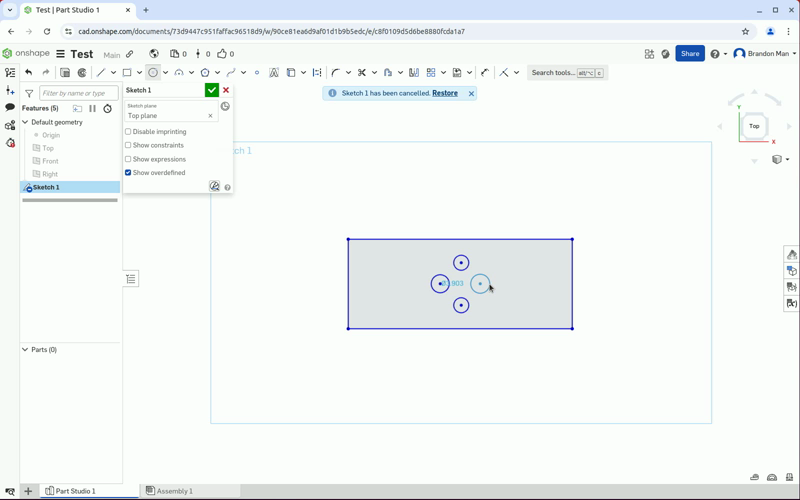
mouse_move(404, 291)
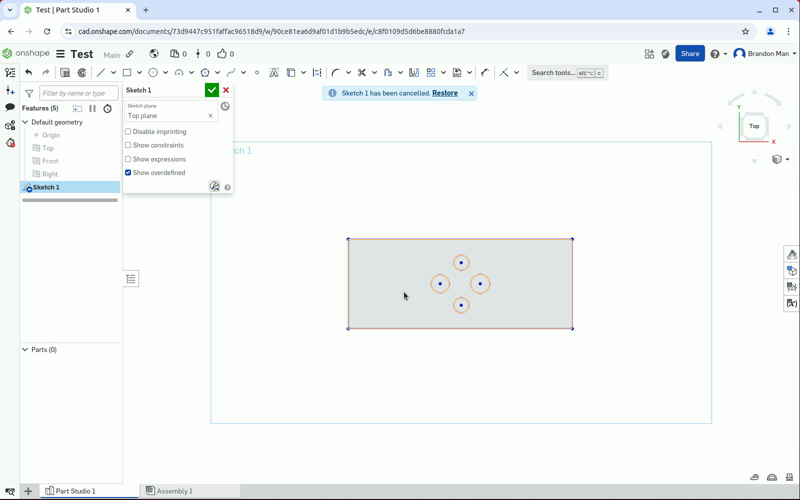
click(404, 291)
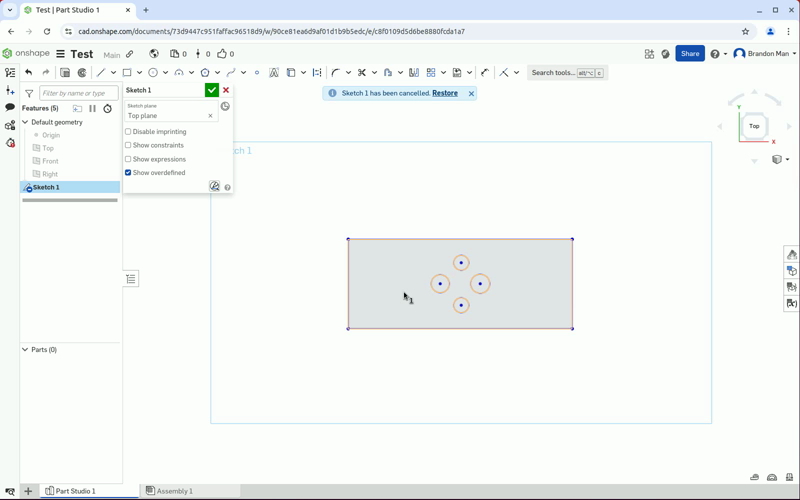
mouse_move(73, 352)
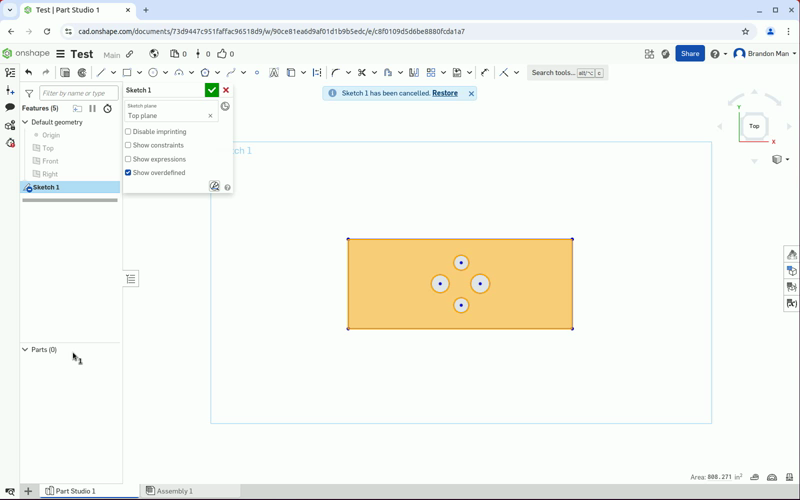
key(shift+y)
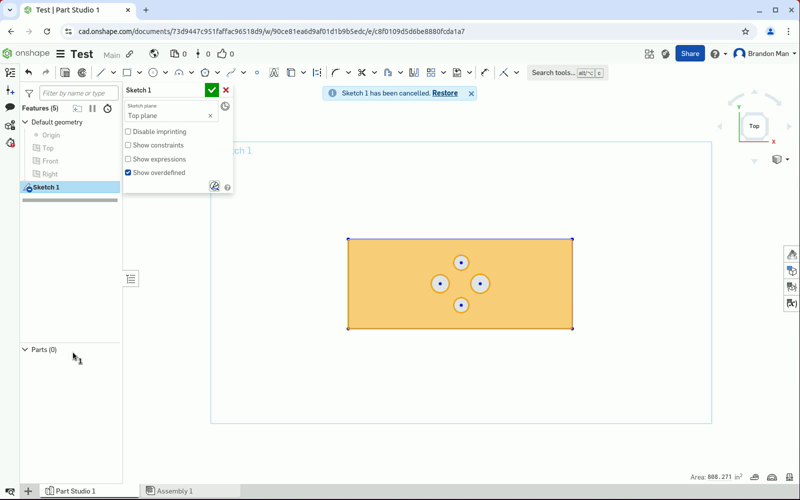
key(shift+e)
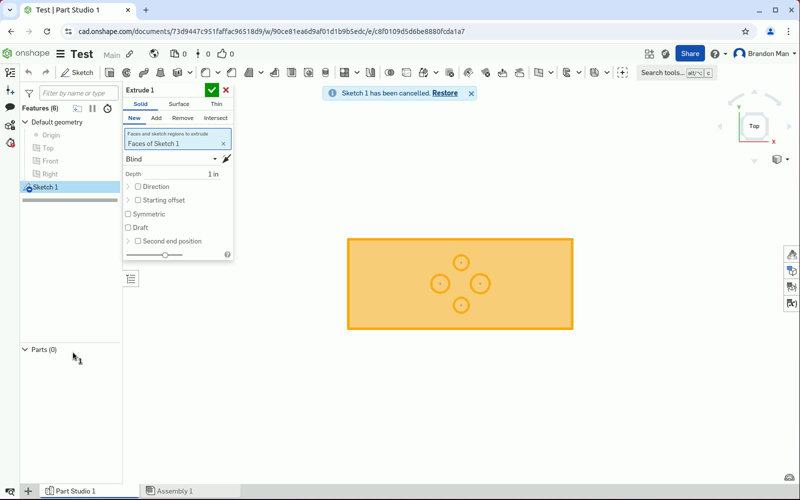
mouse_move(143, 106)
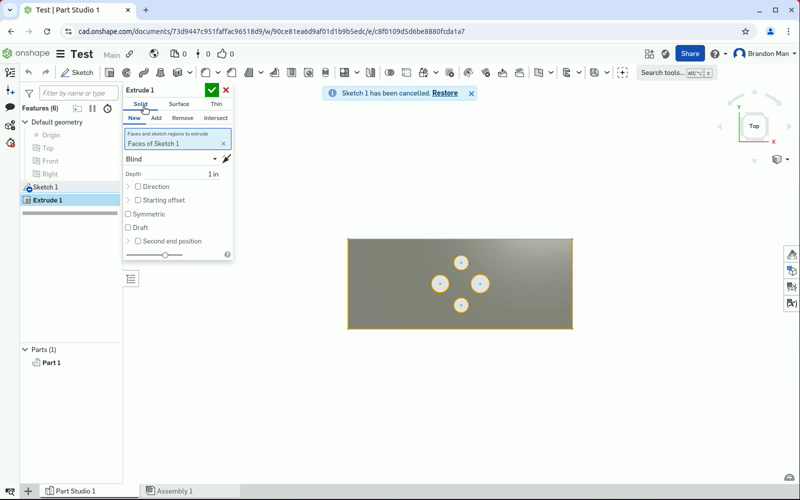
click(143, 106)
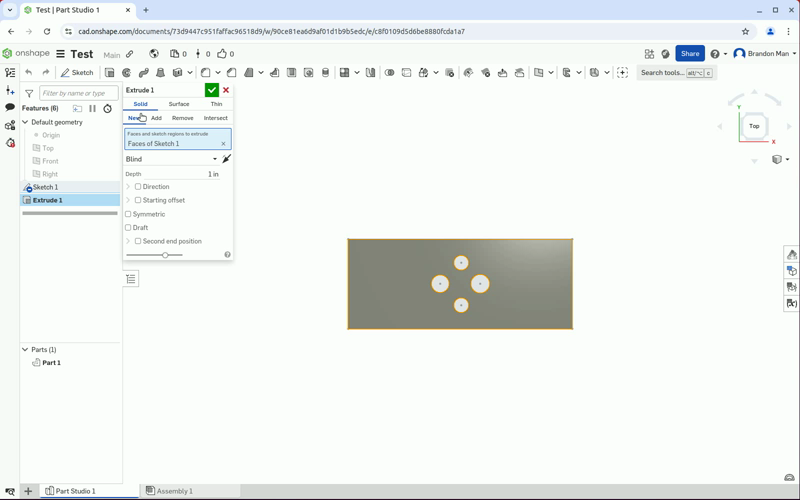
mouse_move(137, 120)
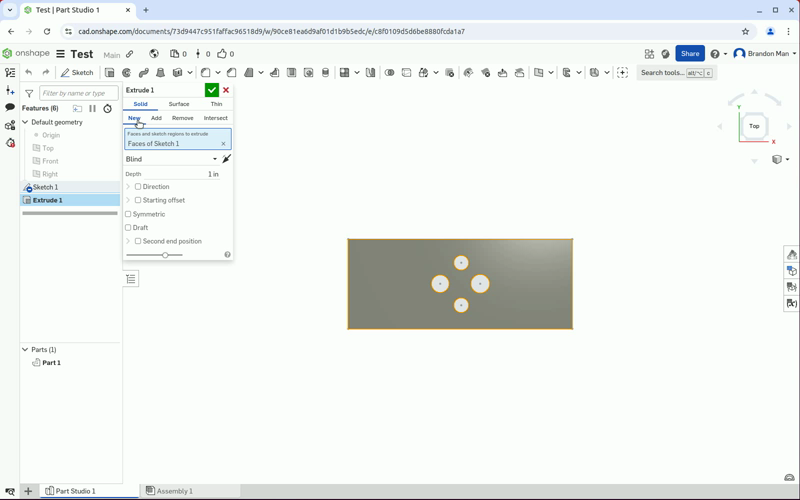
click(137, 120)
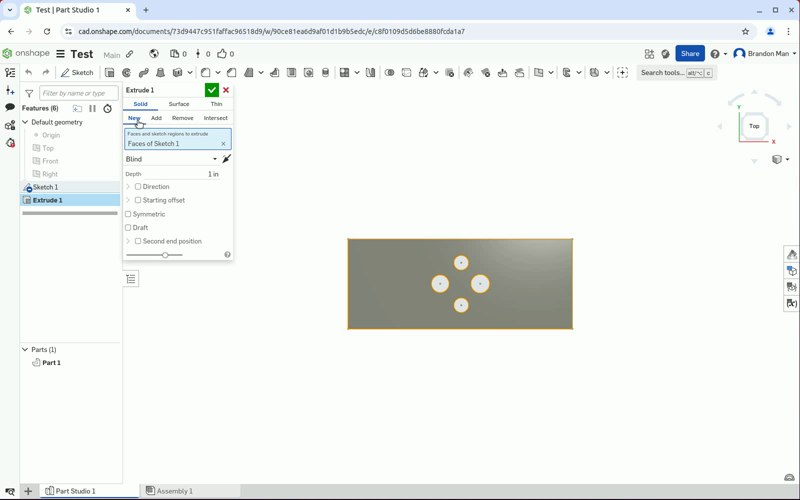
key(tab, 4)
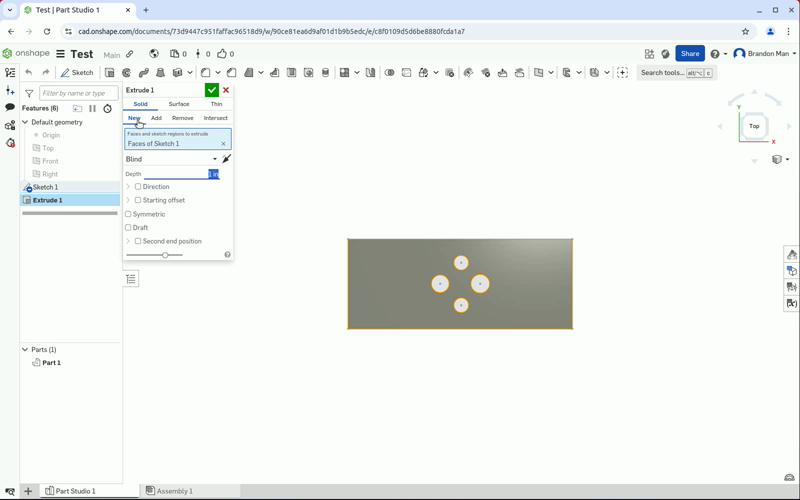
text(4.814)
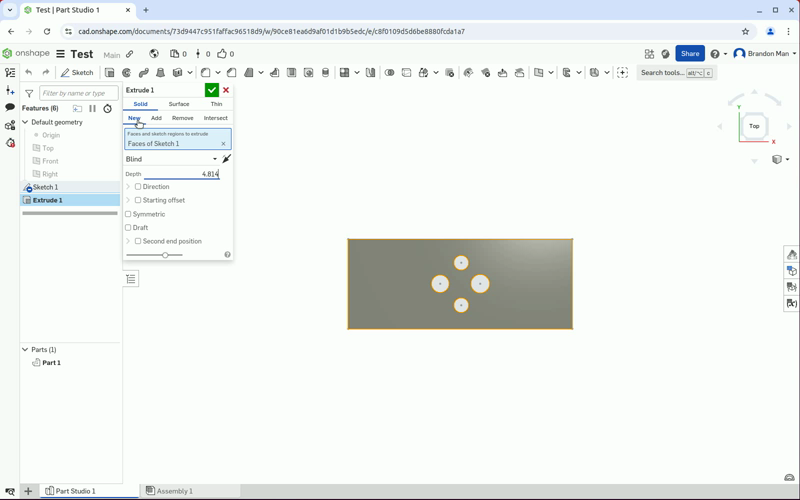
key(enter)
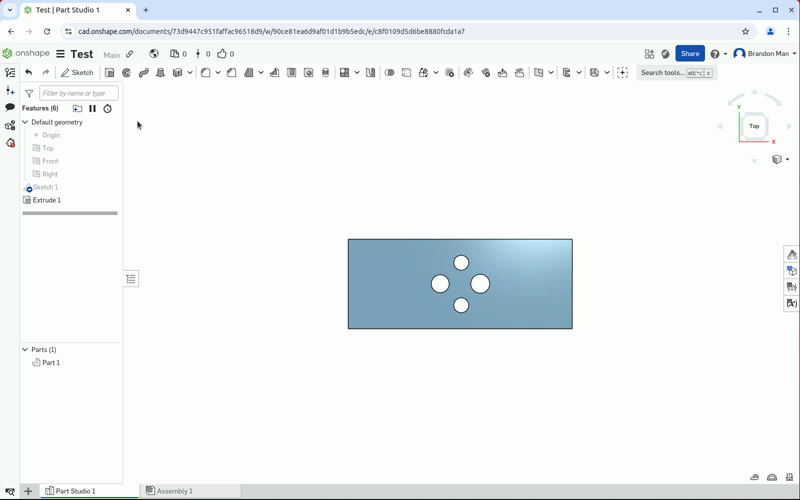
key(shift+h)
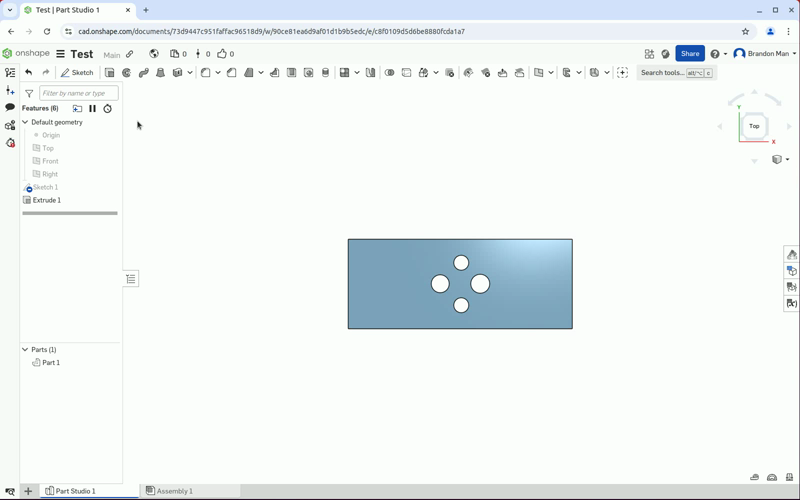
key(shift+h)
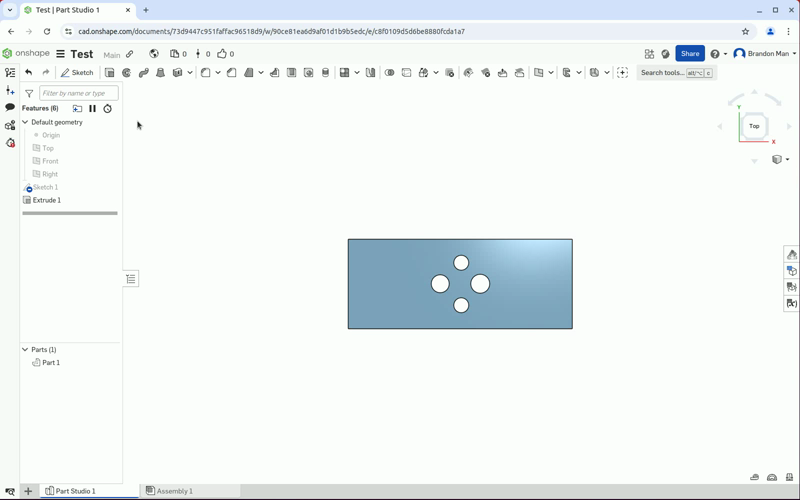
mouse_move(73, 189)
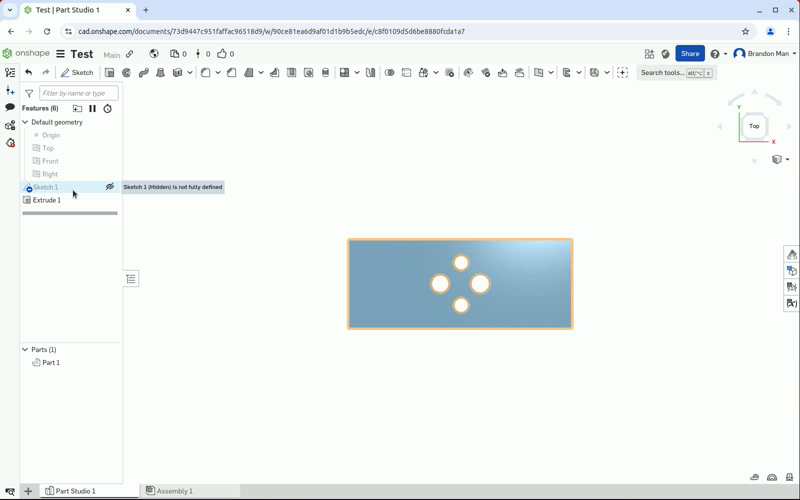
click(73, 189)
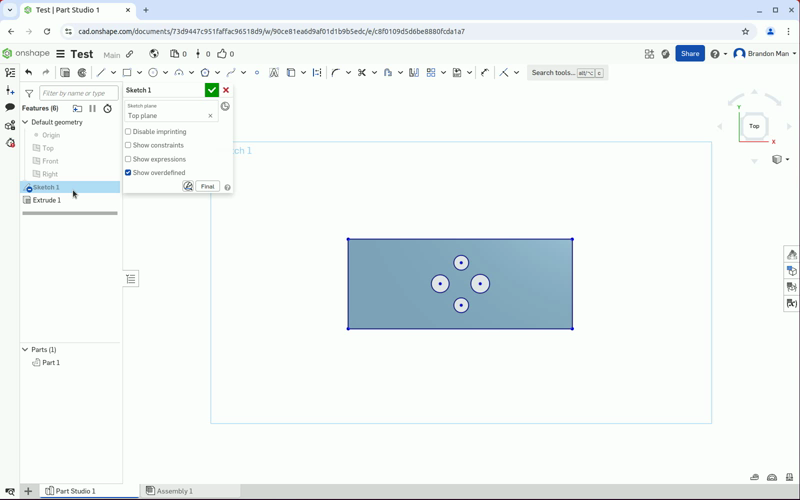
mouse_move(229, 92)
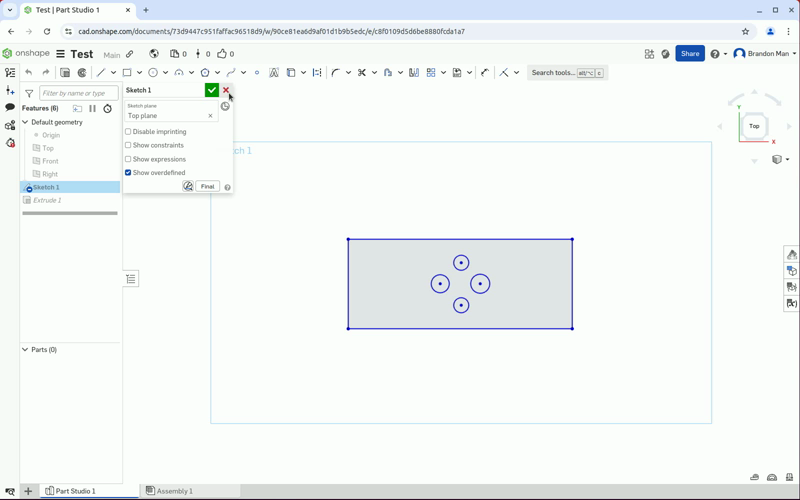
click(229, 92)
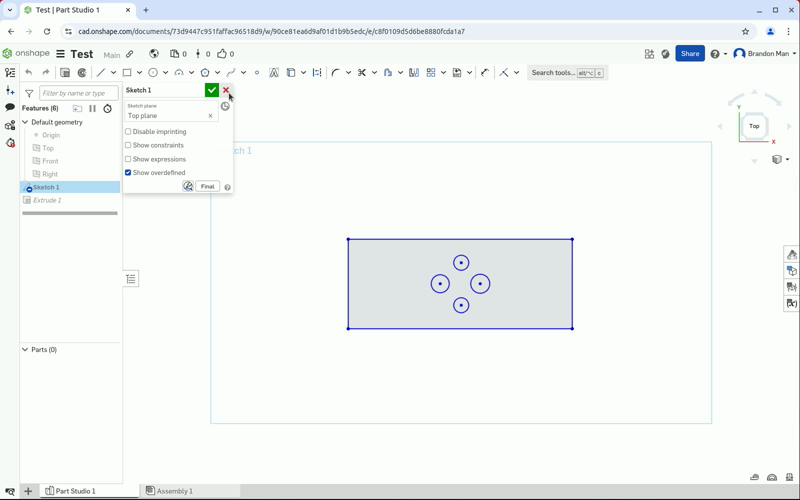
key(shift+s)
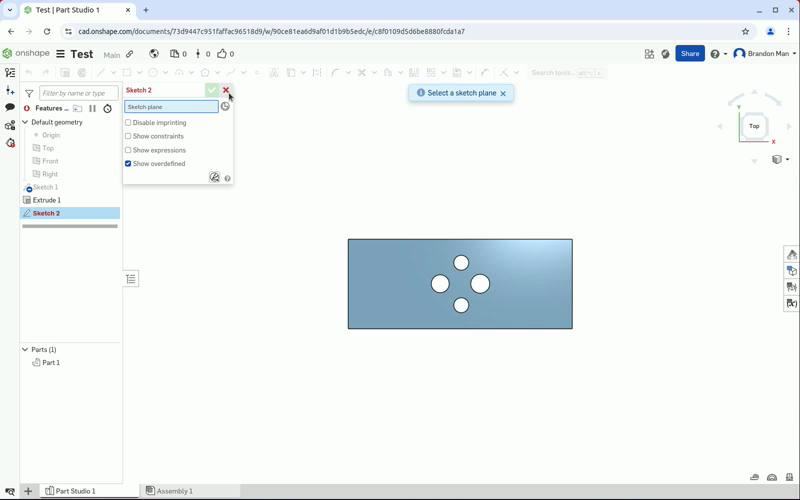
mouse_move(73, 150)
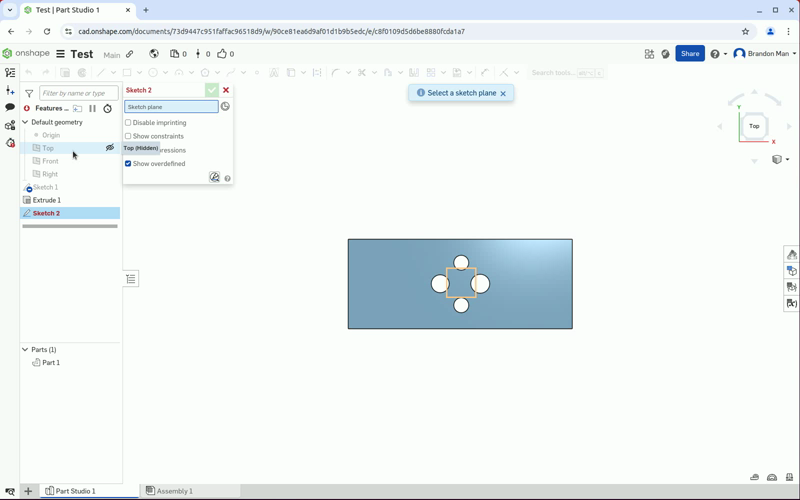
click(73, 150)
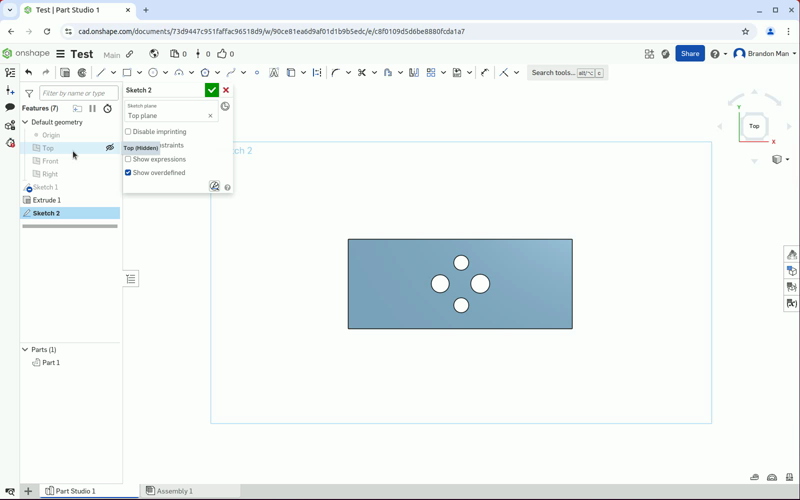
mouse_move(73, 352)
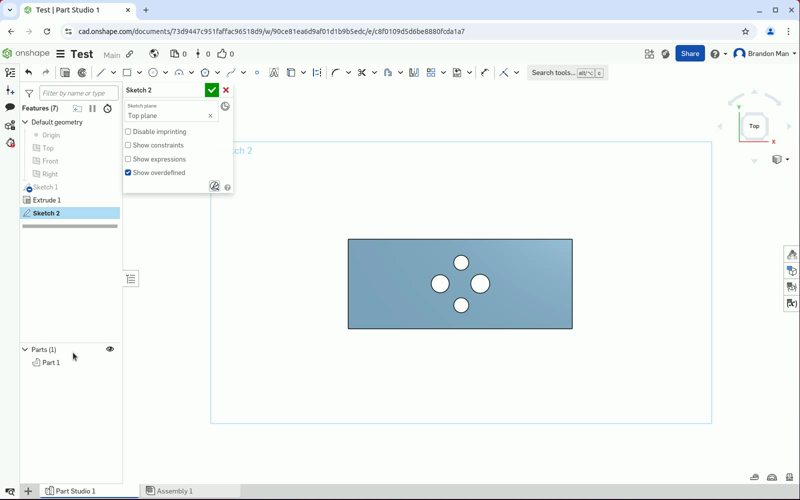
key(y)
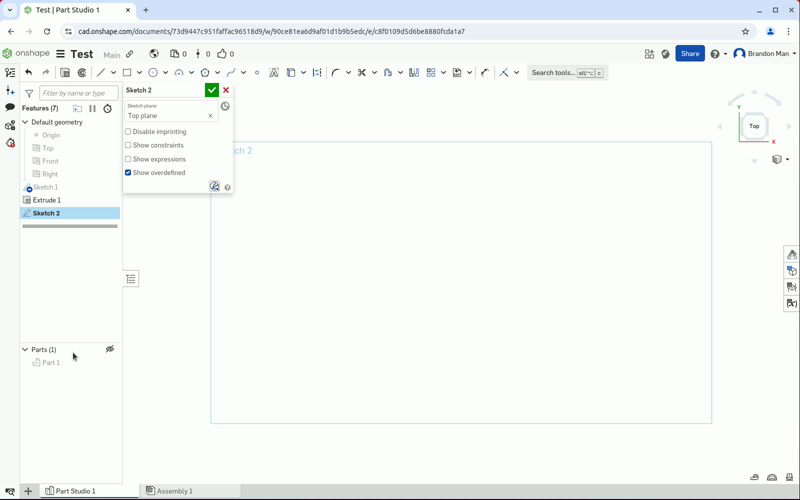
key(c)
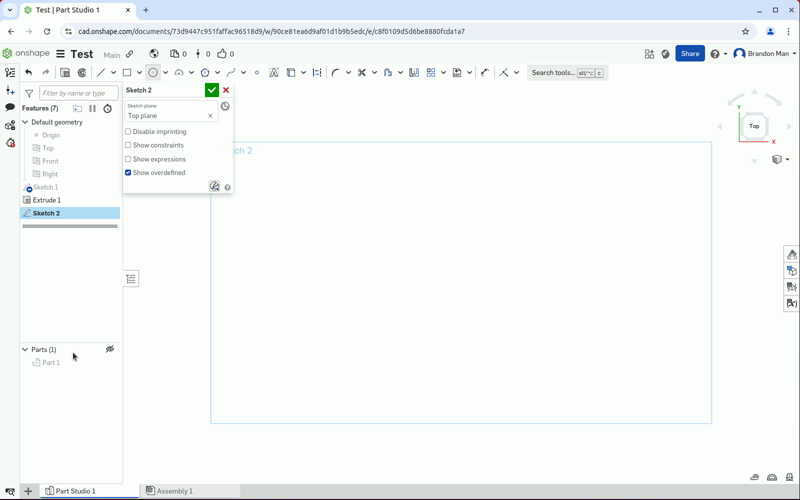
key_down(shift)
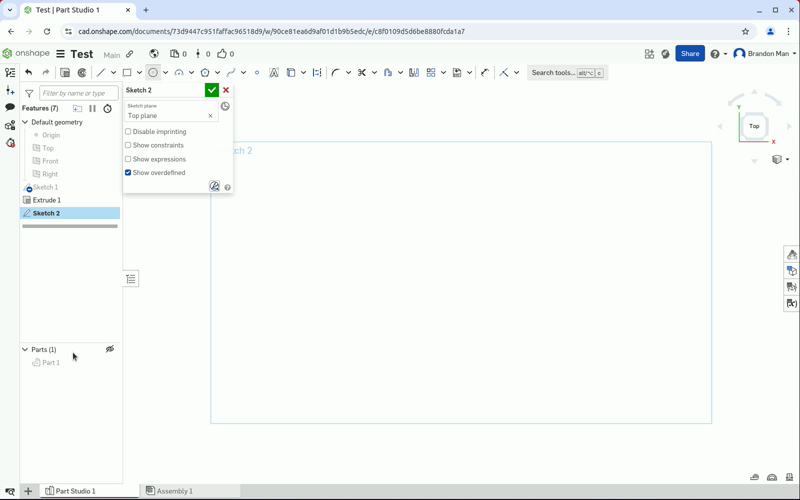
mouse_move(461, 304)
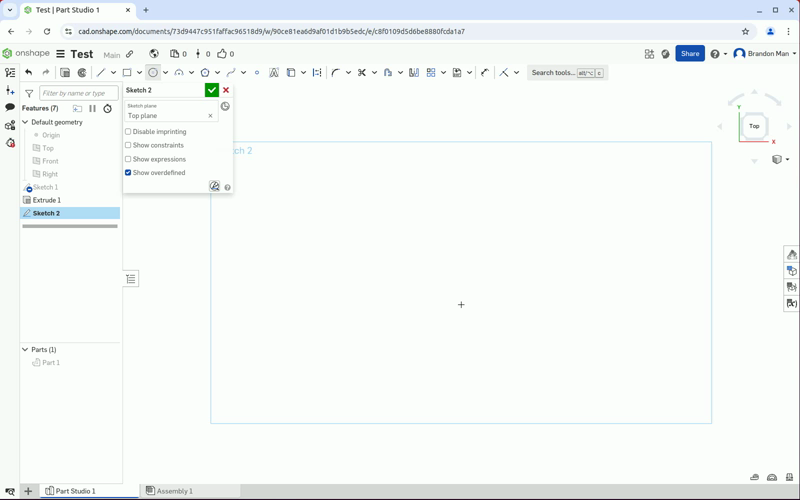
click(461, 304)
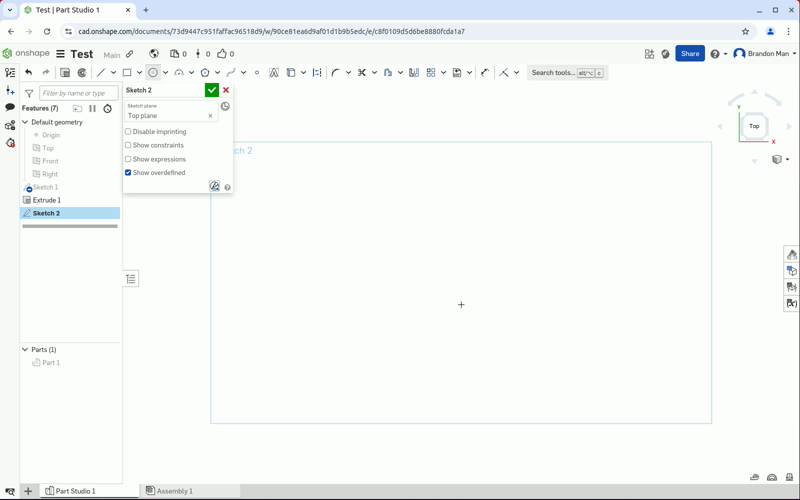
key_up(shift)
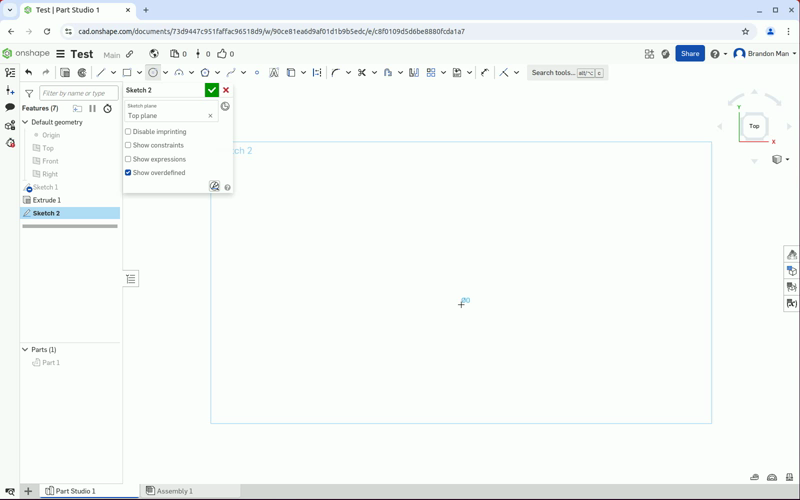
mouse_move(470, 304)
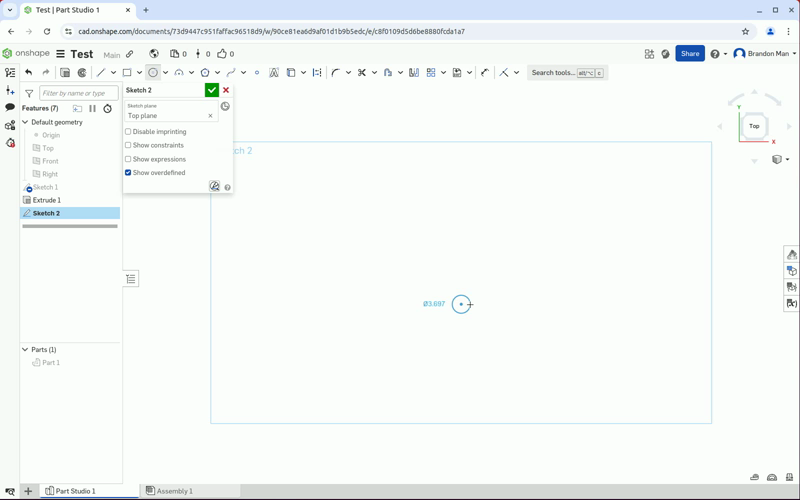
click(470, 304)
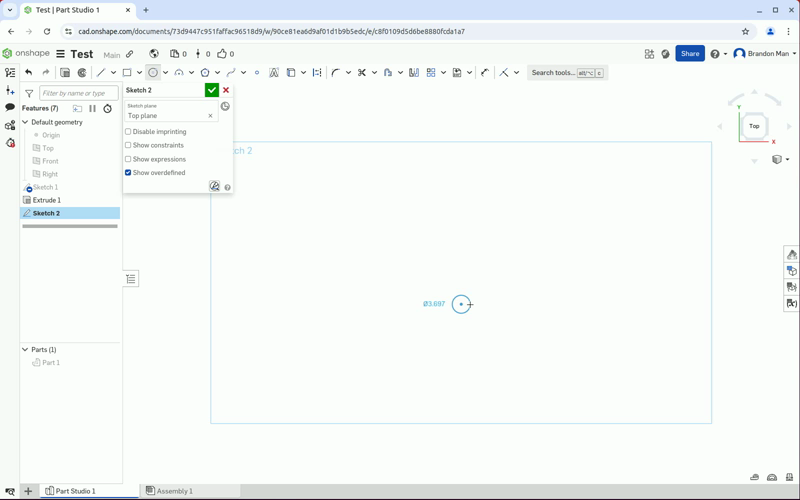
key(esc)
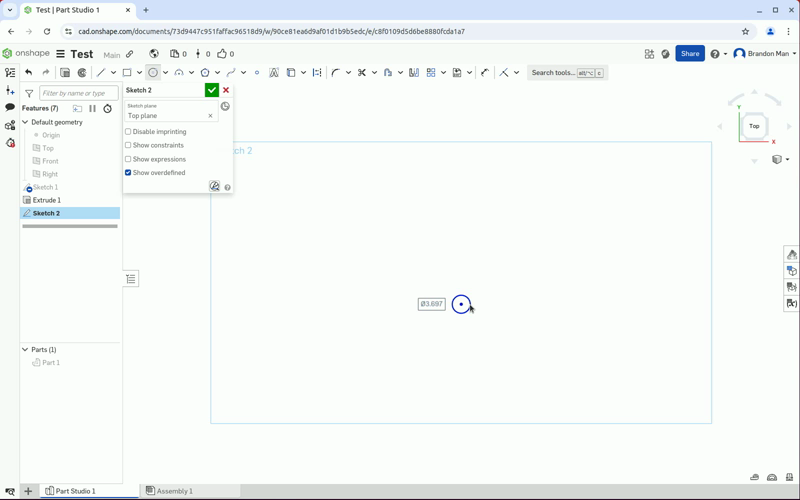
mouse_move(466, 307)
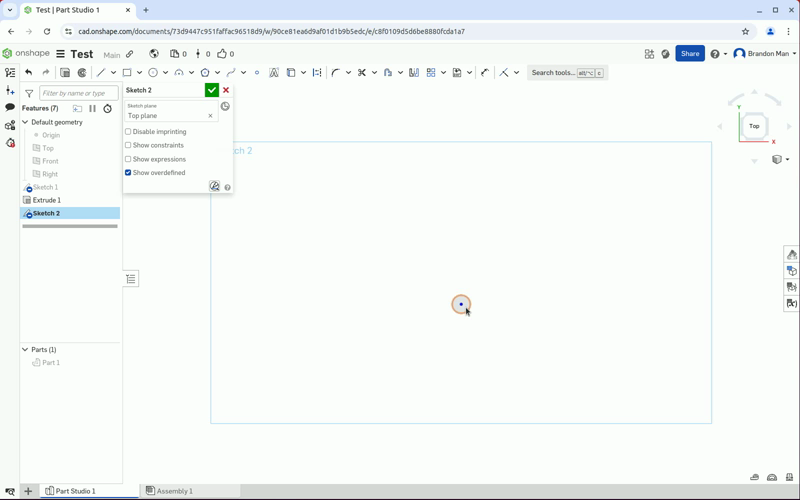
scroll(6)
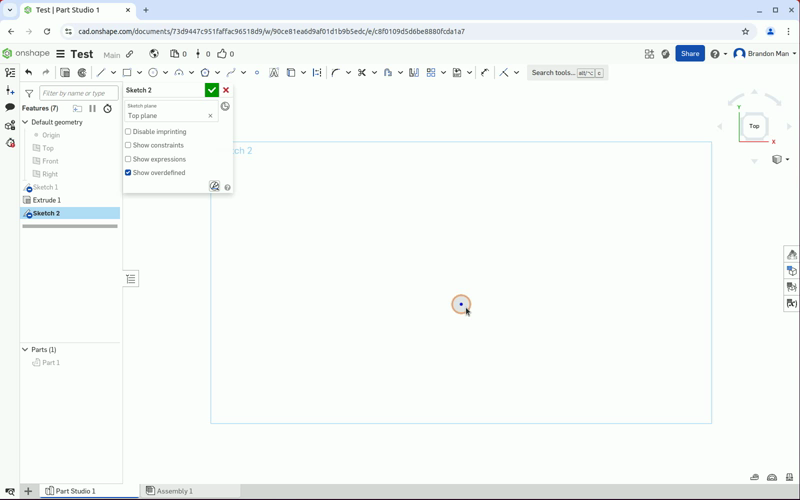
scroll(6)
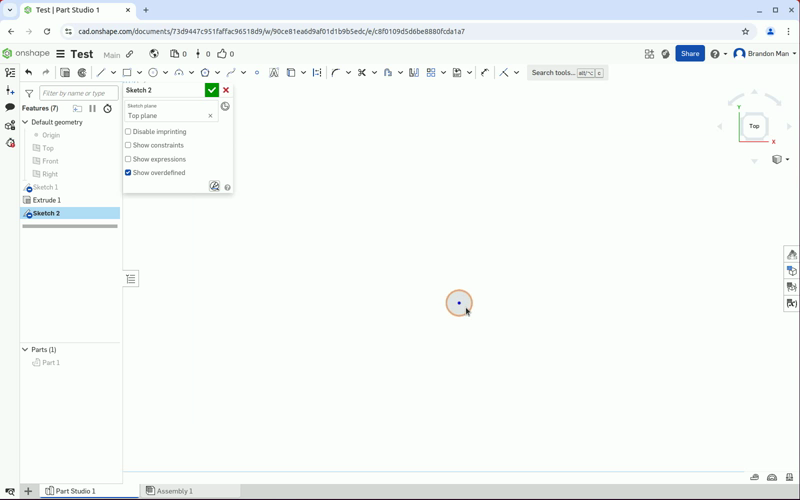
scroll(6)
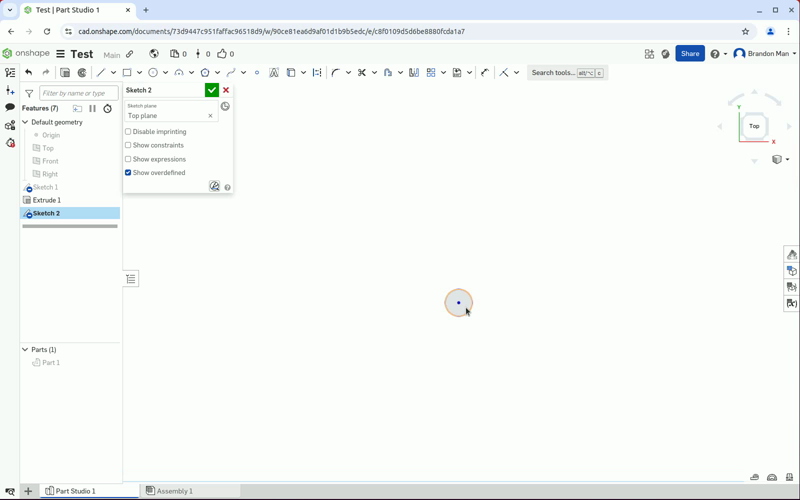
scroll(6)
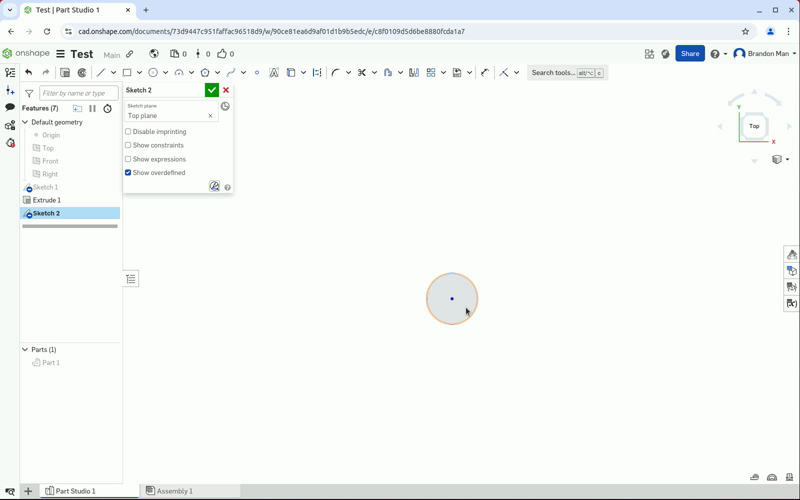
scroll(6)
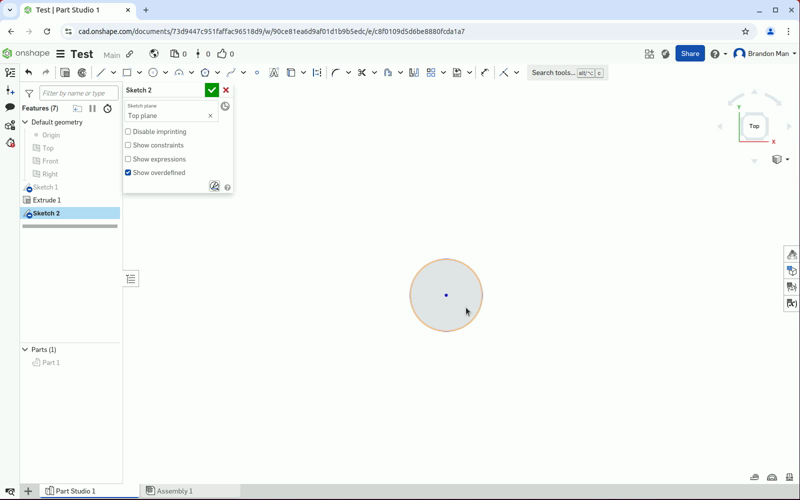
scroll(6)
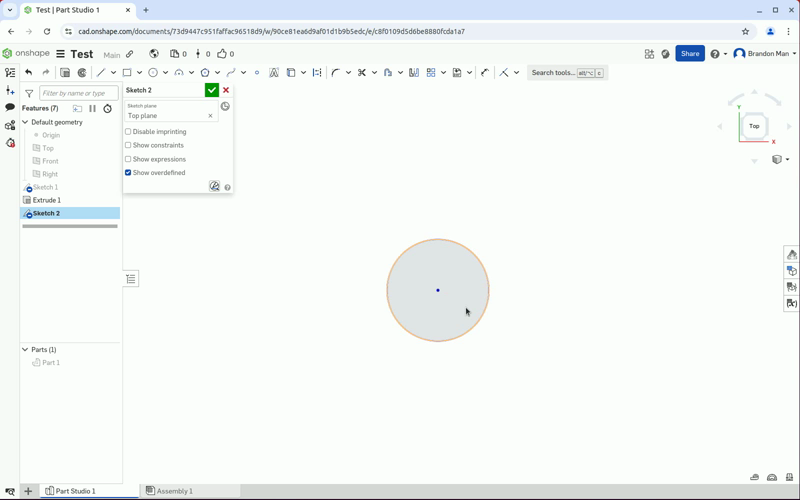
scroll(6)
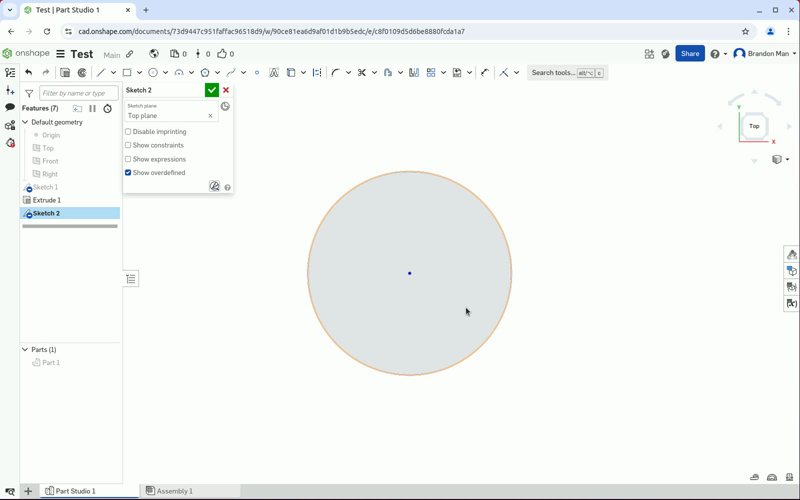
click(466, 307)
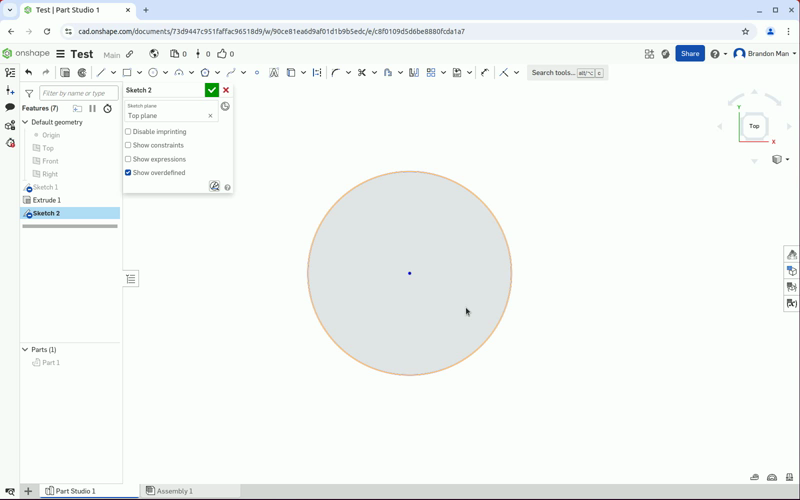
scroll(-6)
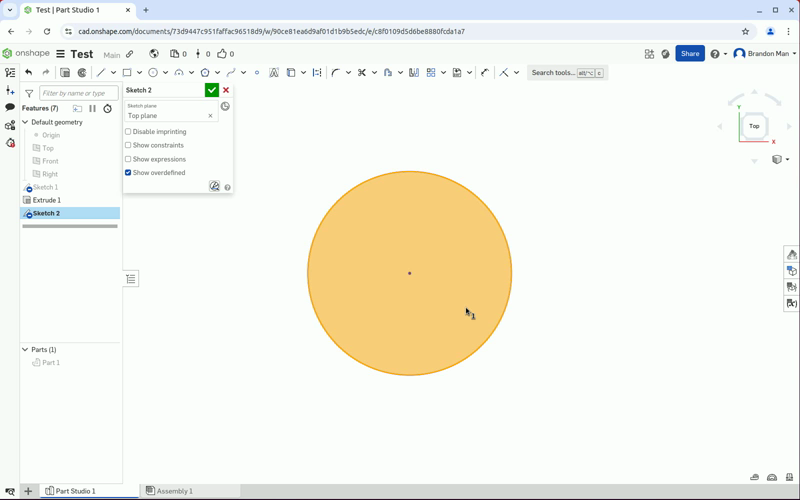
scroll(-6)
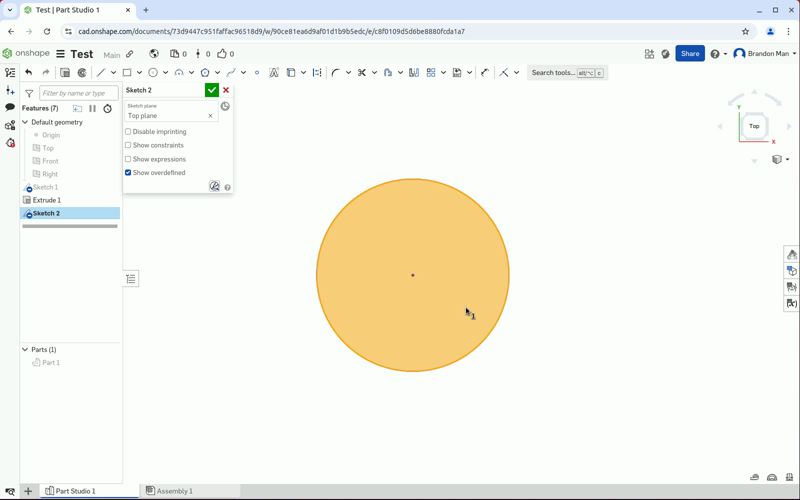
scroll(-6)
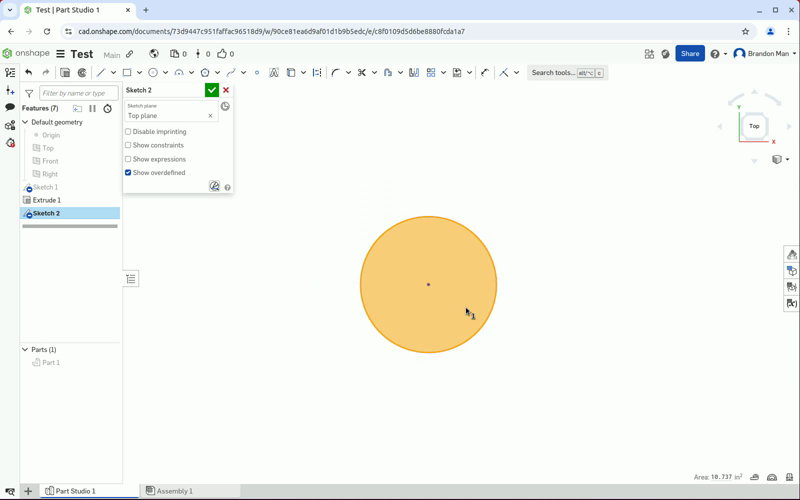
scroll(-6)
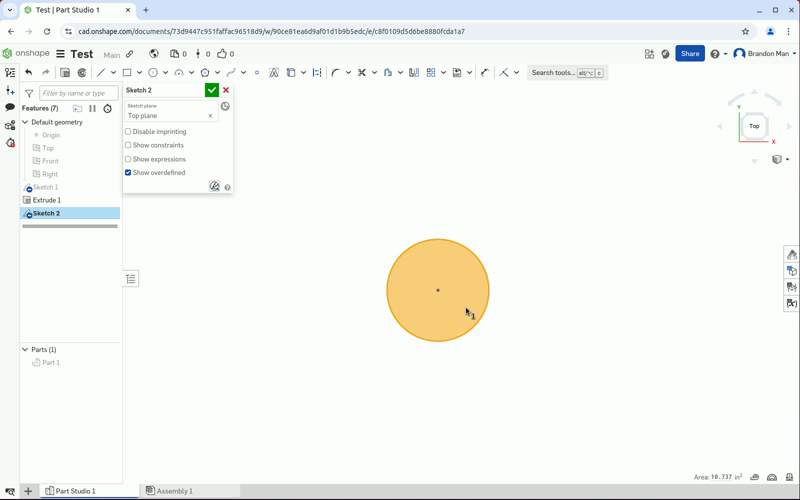
scroll(-6)
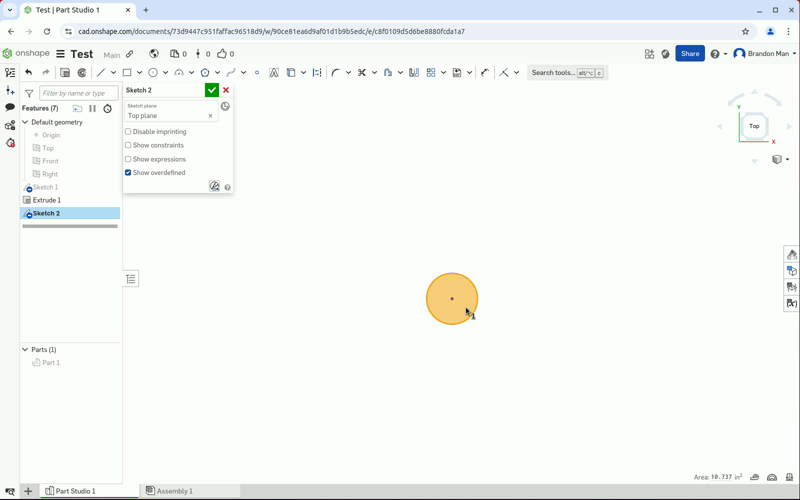
scroll(-6)
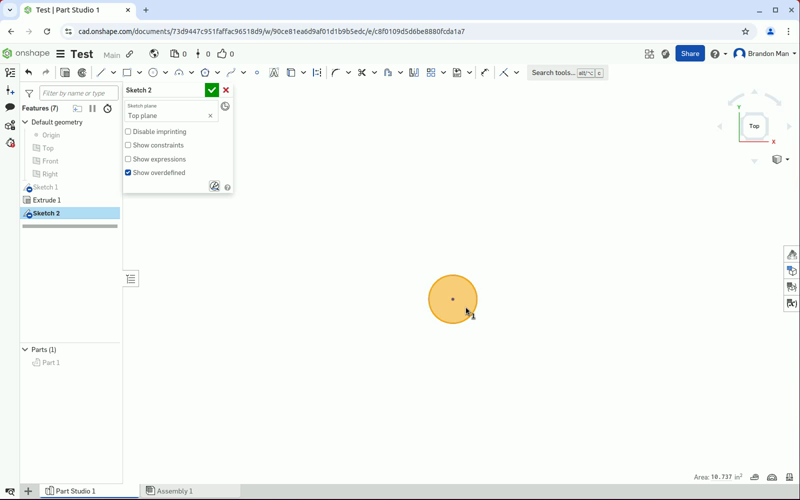
scroll(-6)
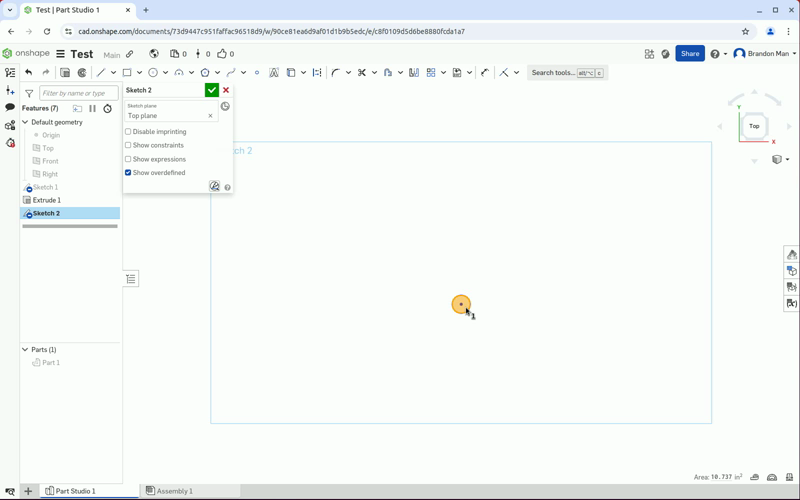
mouse_move(73, 352)
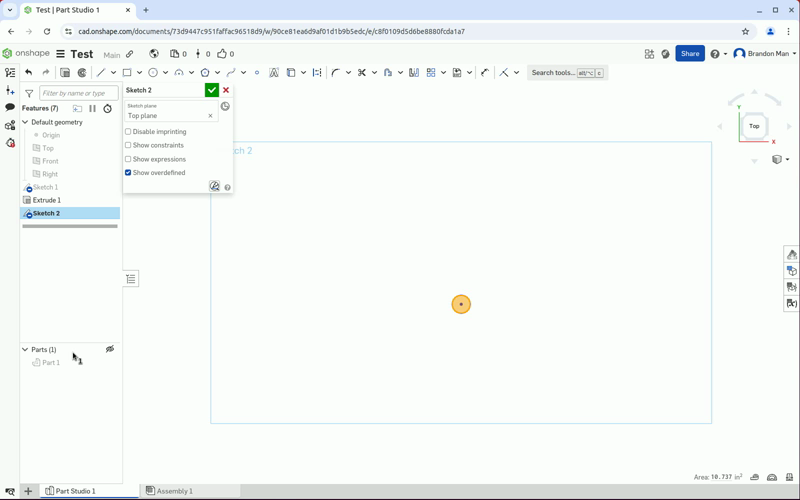
key(shift+y)
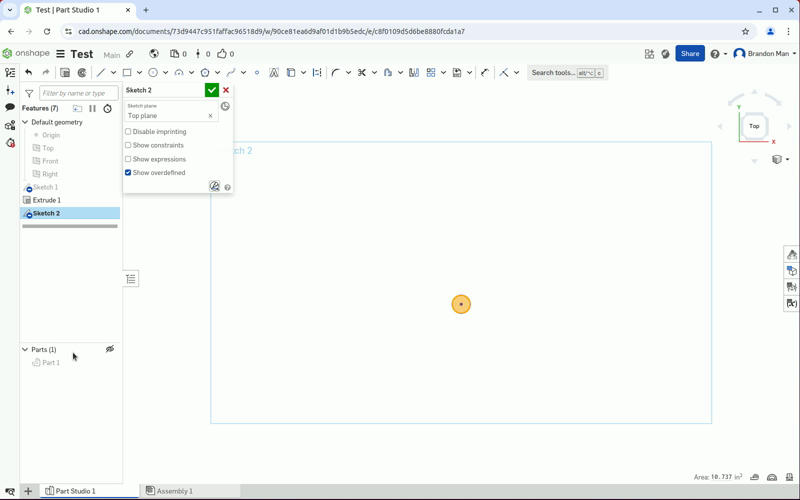
key(shift+e)
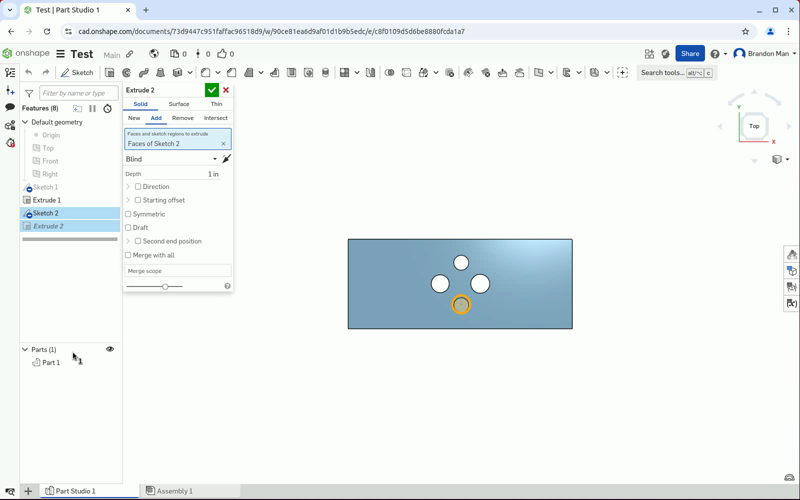
mouse_move(143, 106)
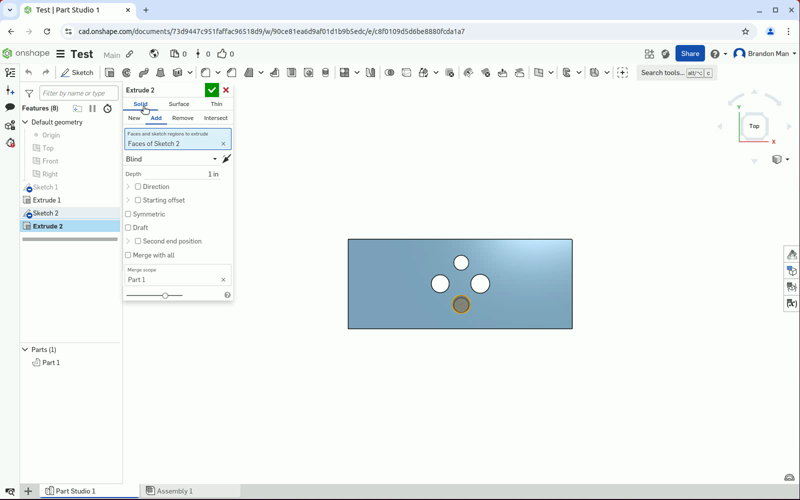
click(143, 106)
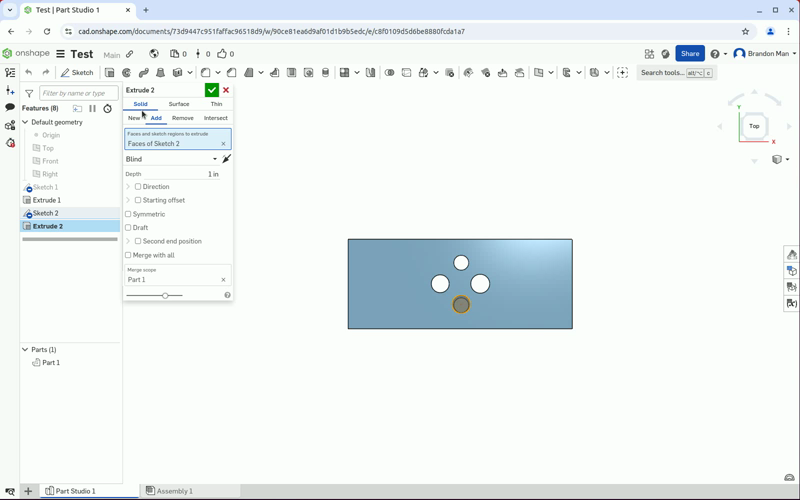
mouse_move(137, 120)
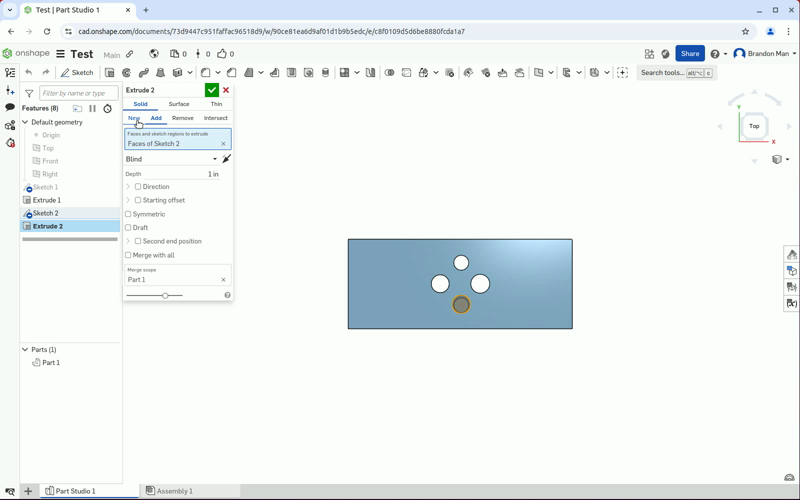
click(137, 120)
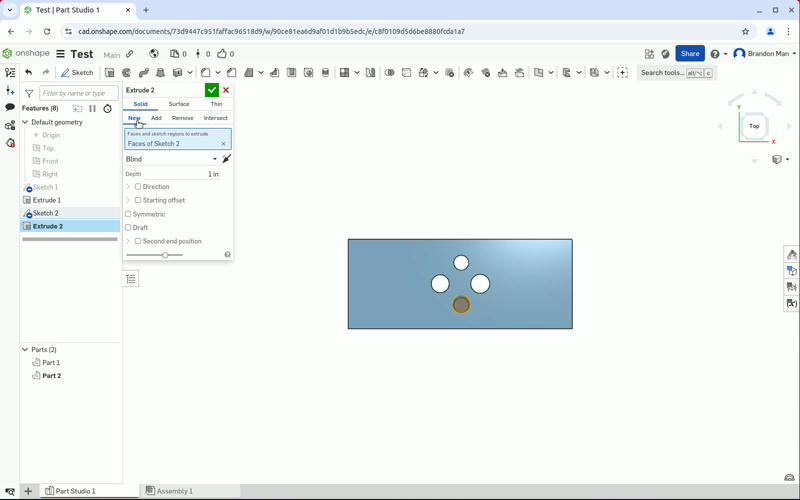
key(tab, 4)
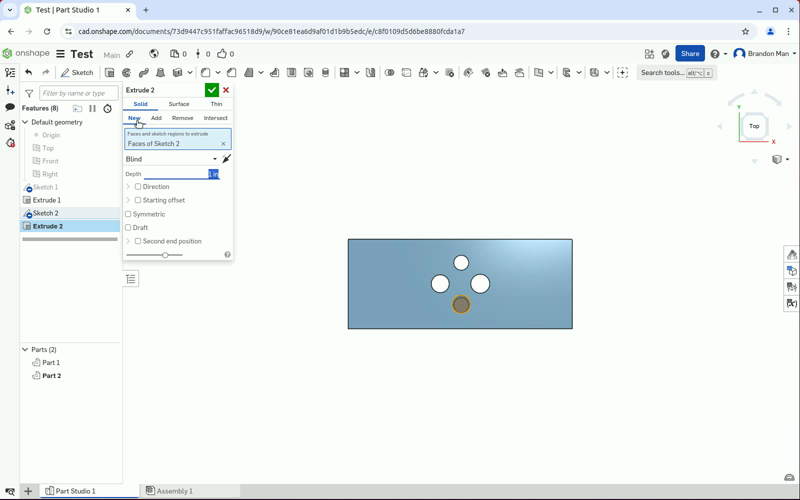
text(4.814)
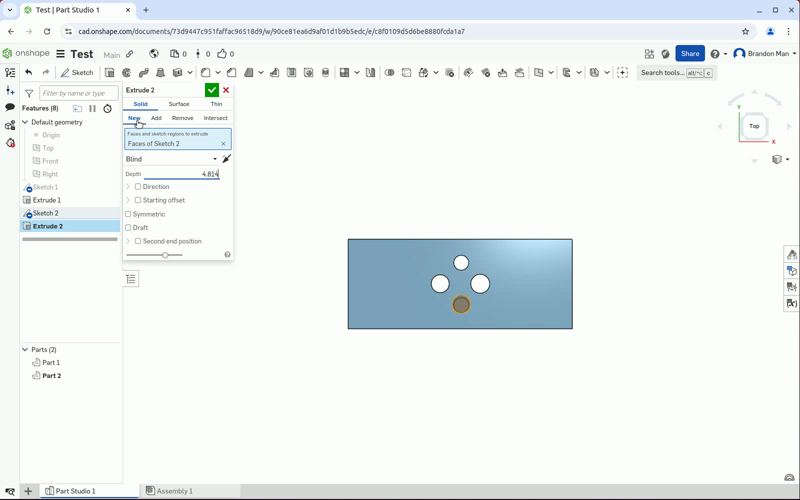
key(enter)
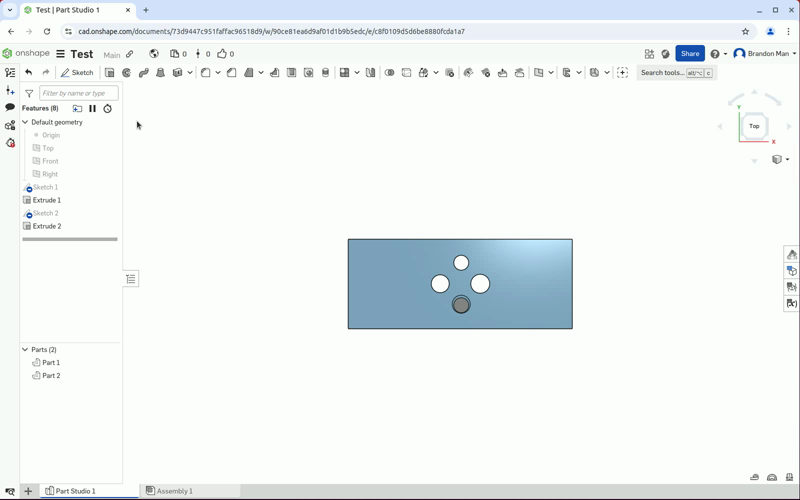
key(shift+h)
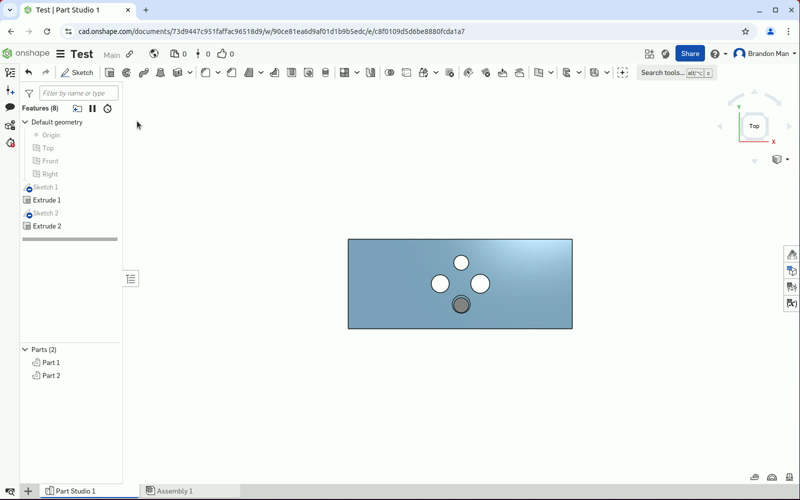
key(shift+h)
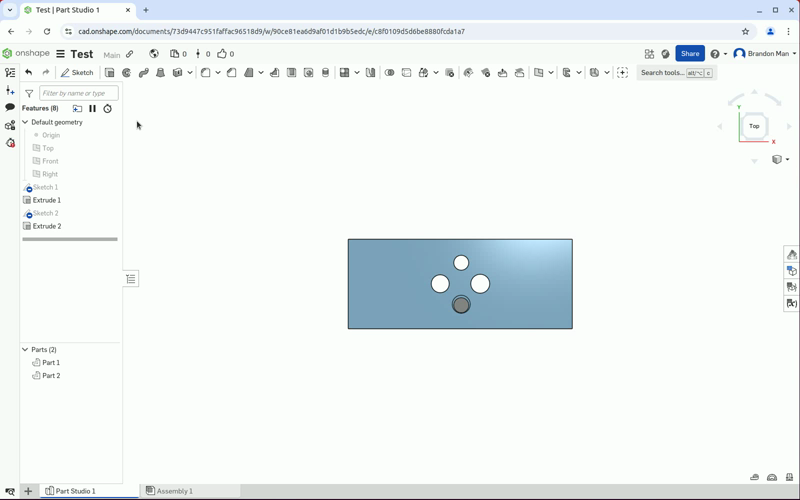
mouse_move(73, 189)
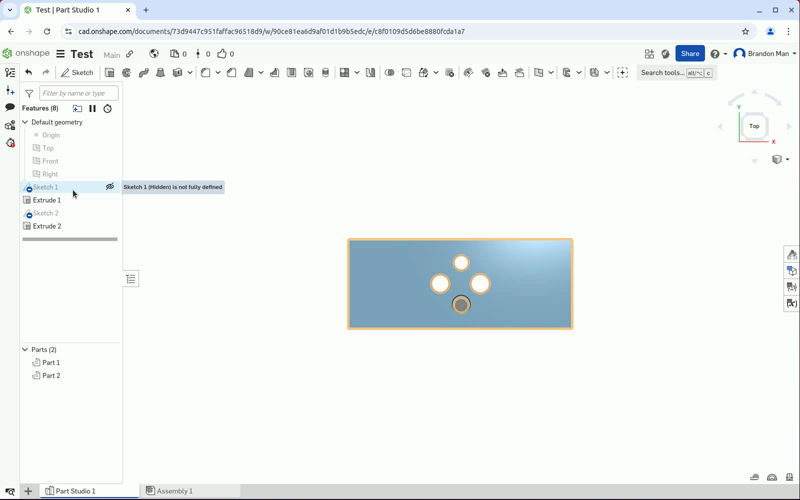
click(73, 189)
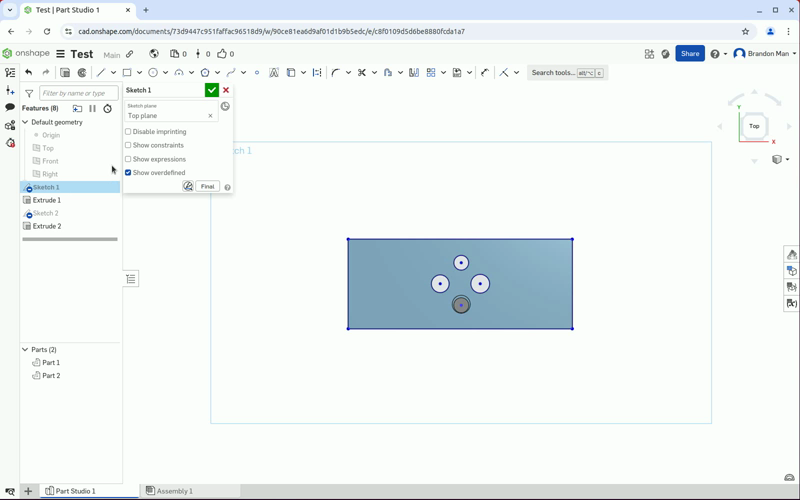
mouse_move(229, 92)
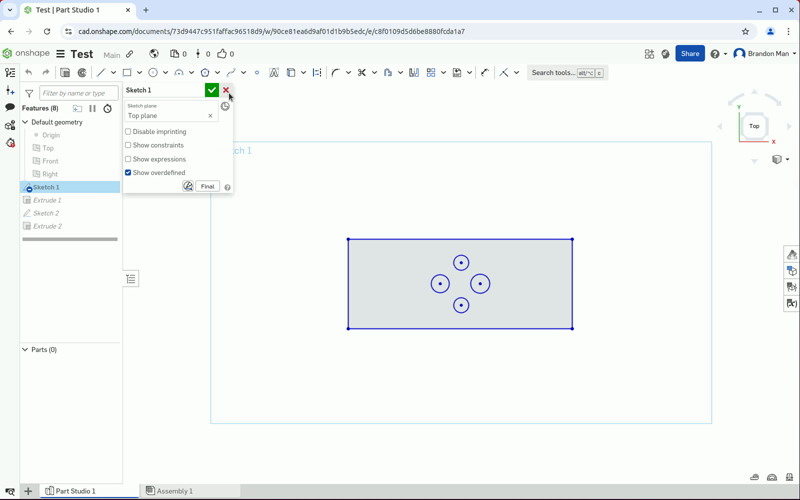
click(229, 92)
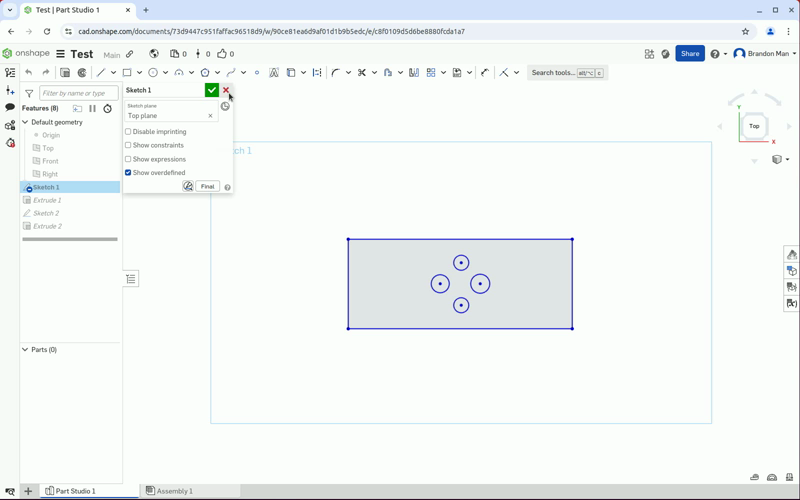
key(shift+s)
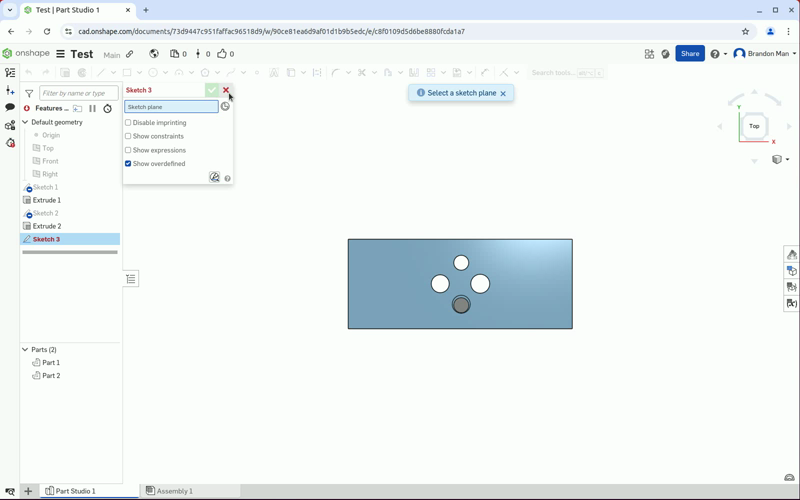
mouse_move(73, 150)
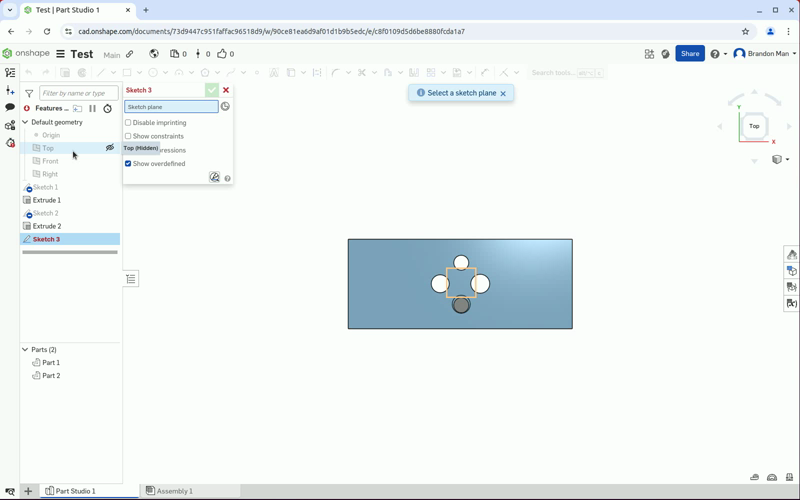
click(73, 150)
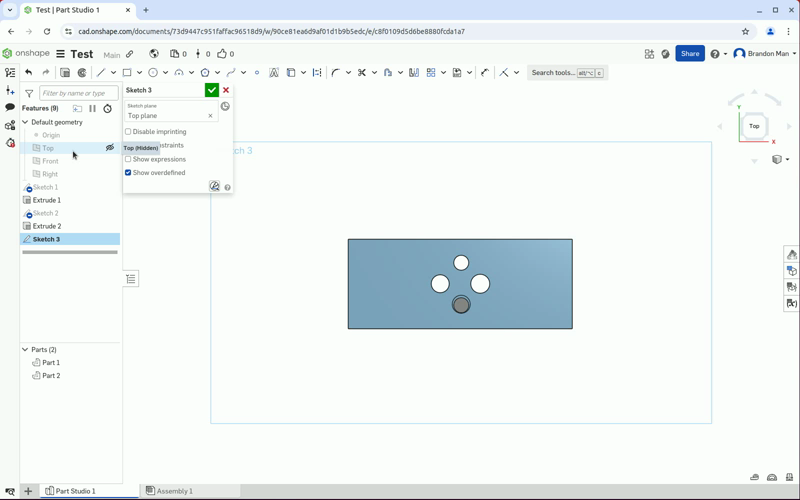
mouse_move(73, 352)
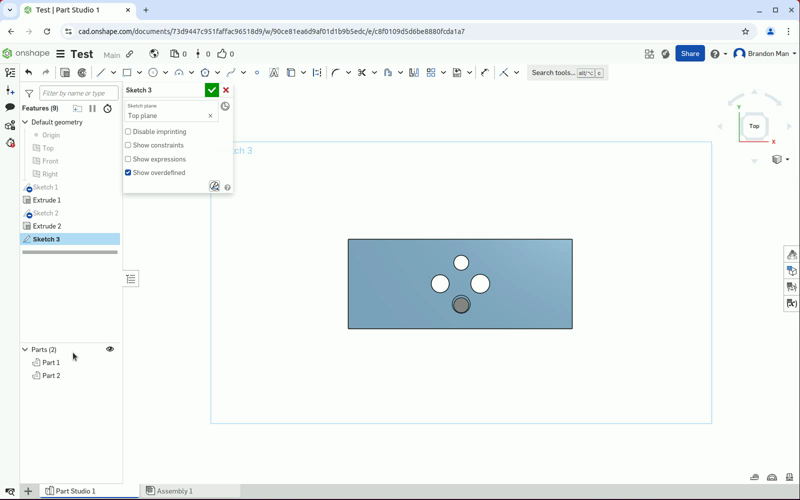
key(y)
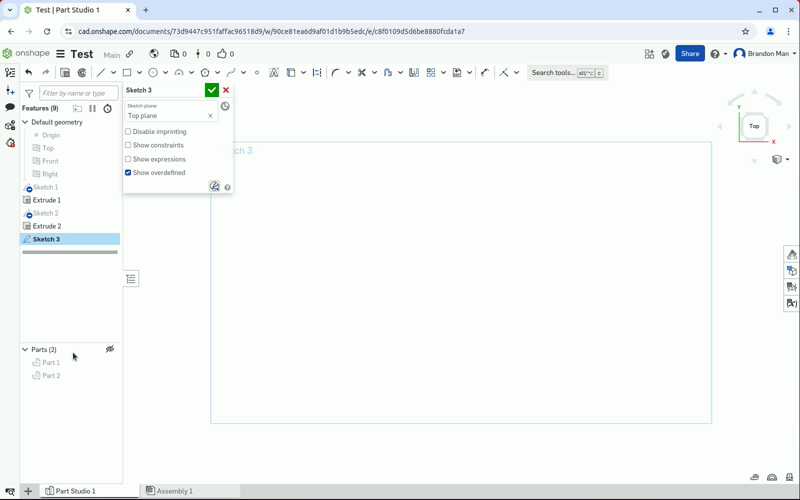
key(c)
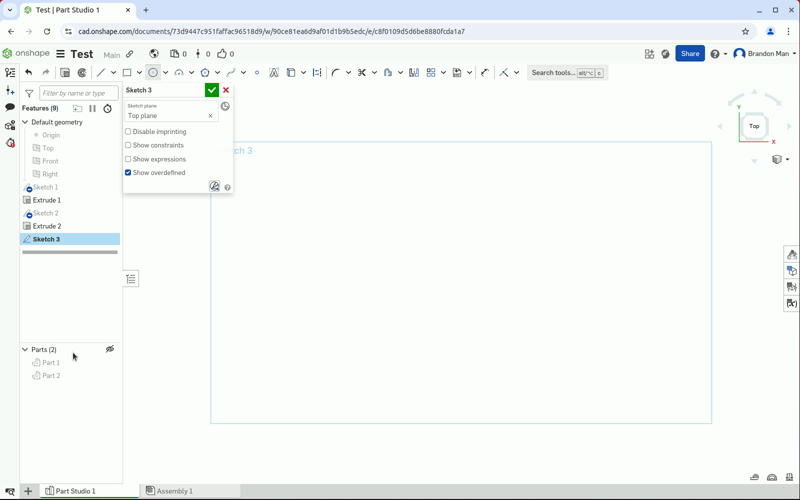
key_down(shift)
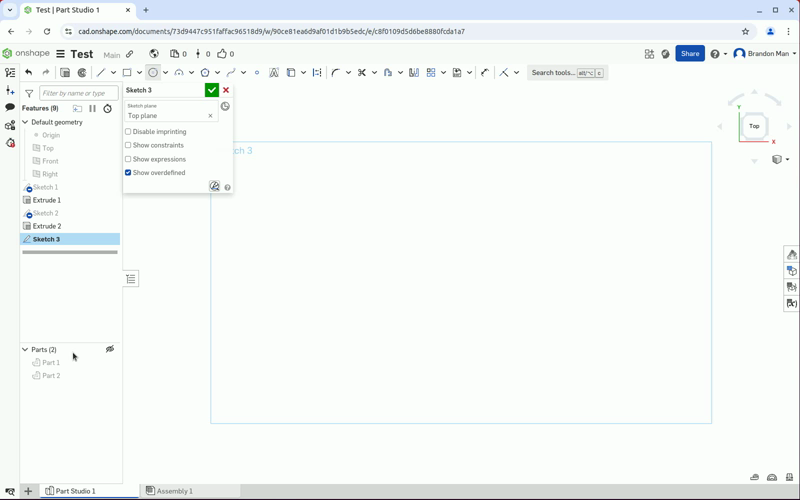
mouse_move(461, 261)
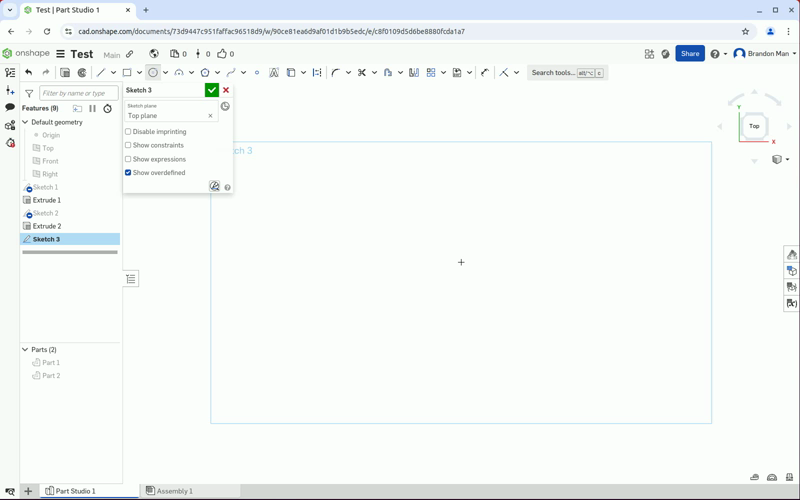
click(461, 261)
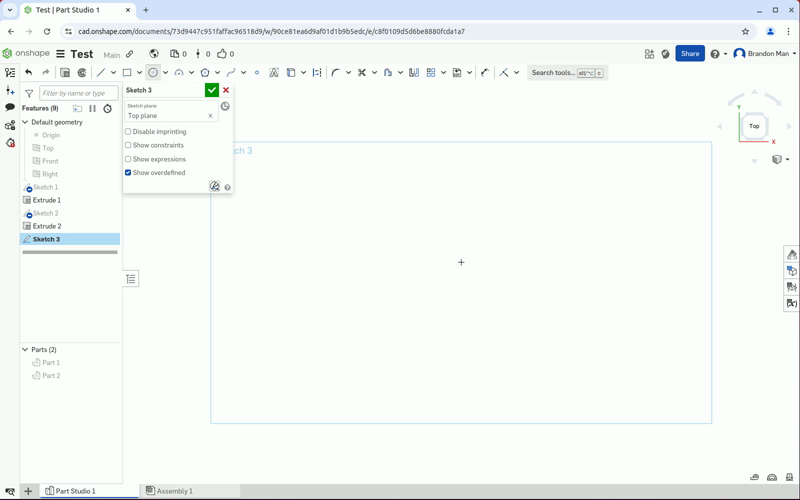
key_up(shift)
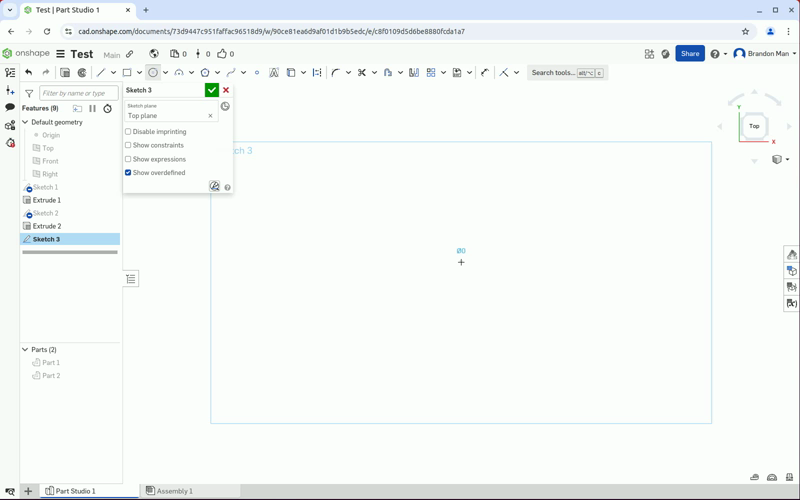
mouse_move(470, 261)
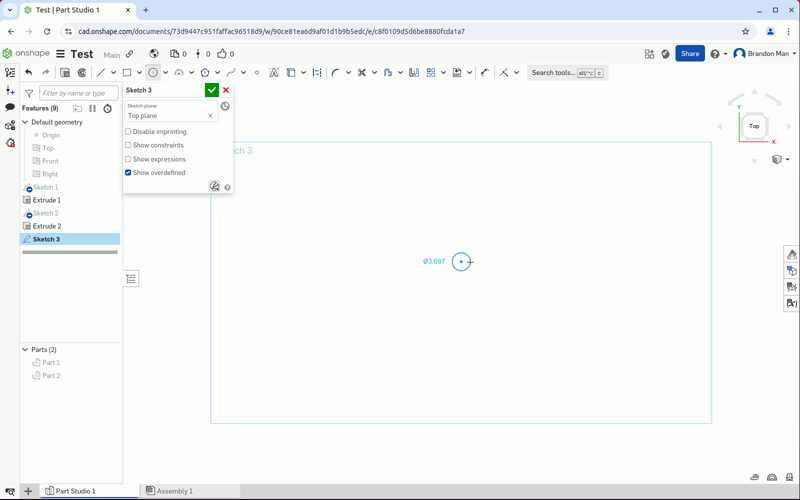
click(470, 261)
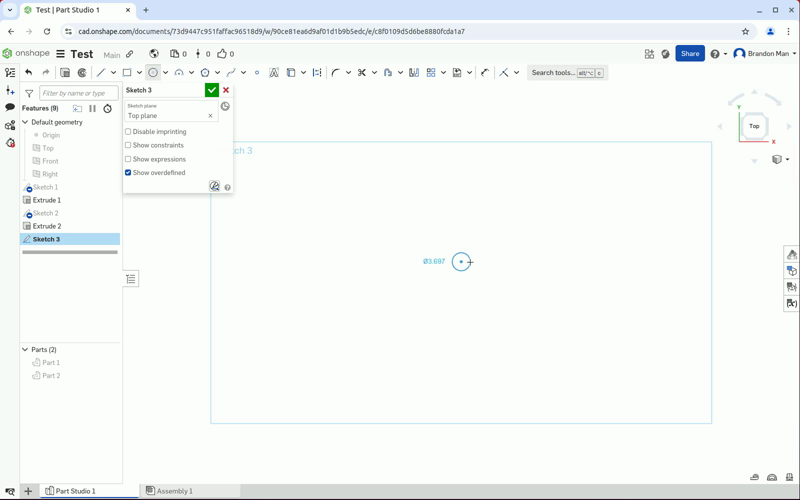
key(esc)
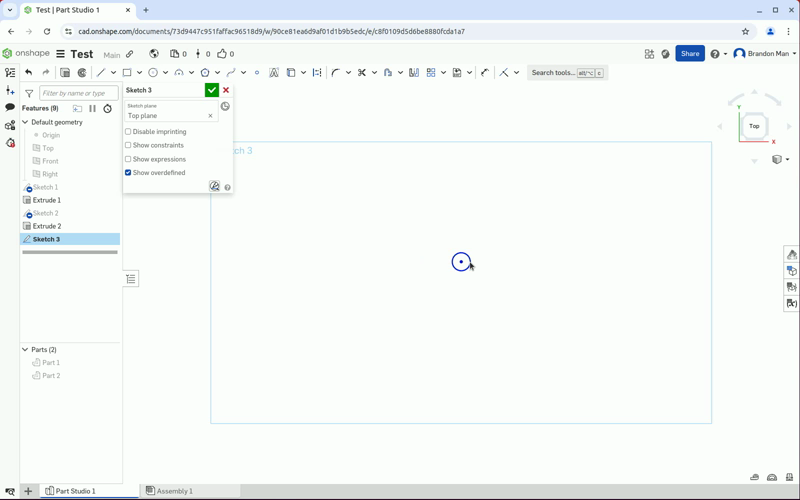
mouse_move(458, 267)
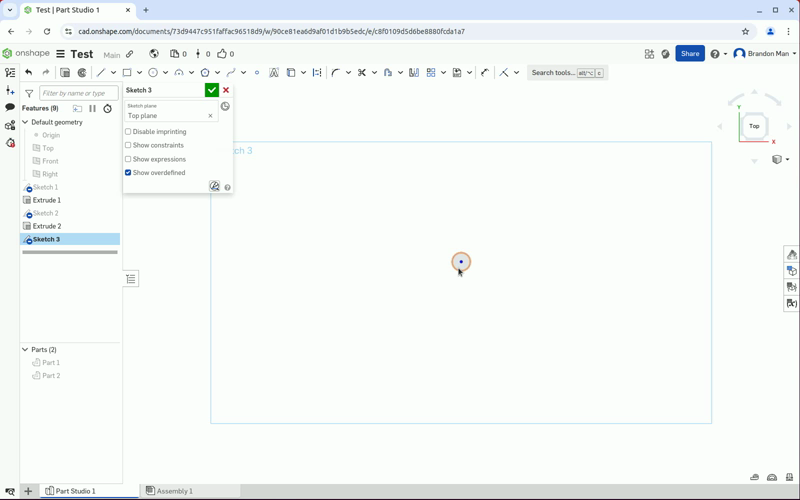
scroll(6)
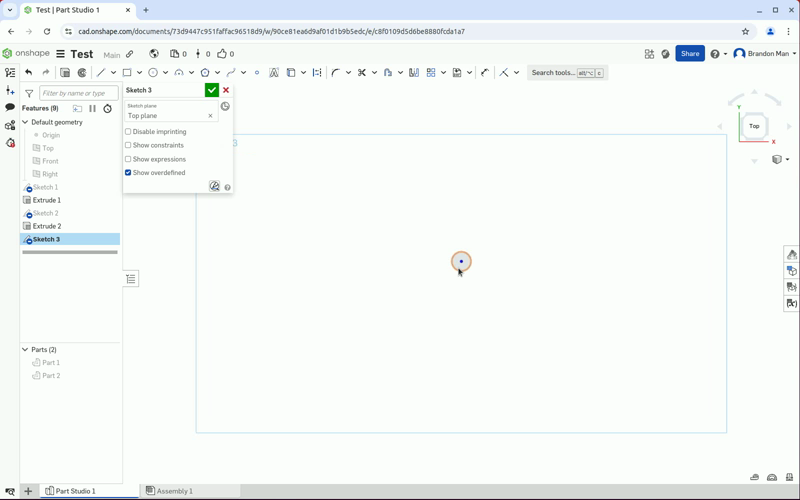
scroll(6)
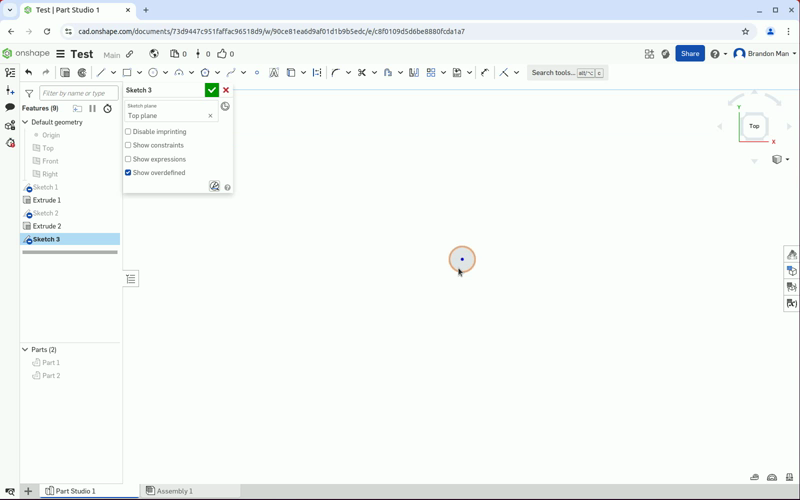
scroll(6)
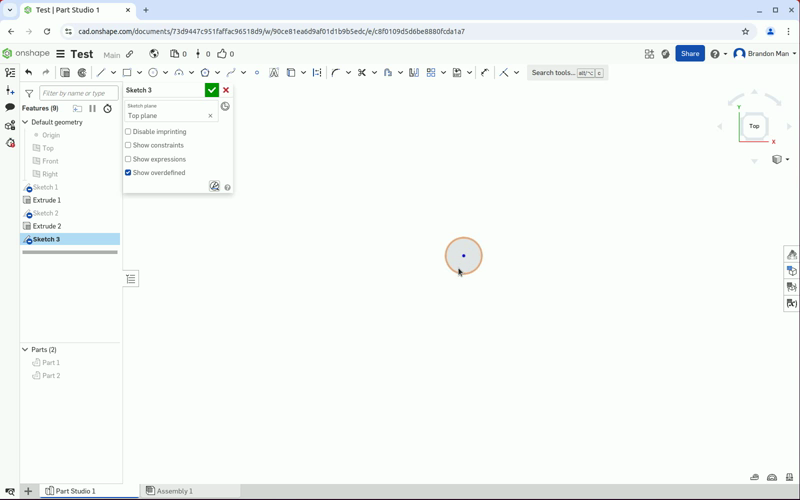
scroll(6)
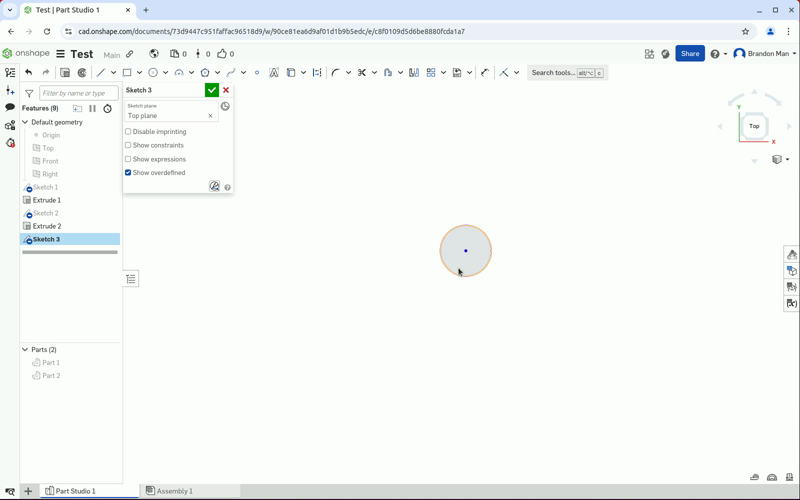
scroll(6)
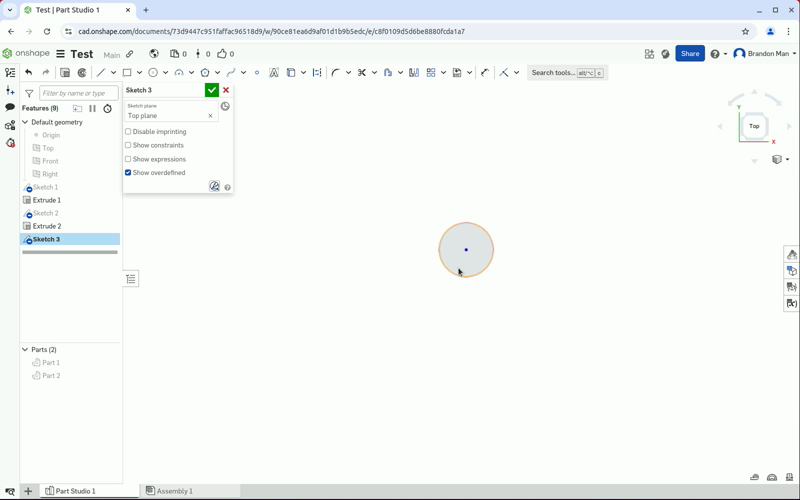
scroll(6)
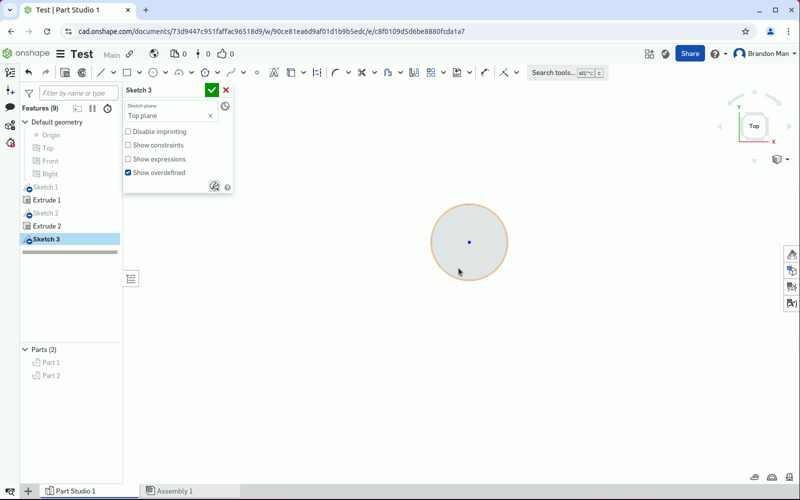
scroll(6)
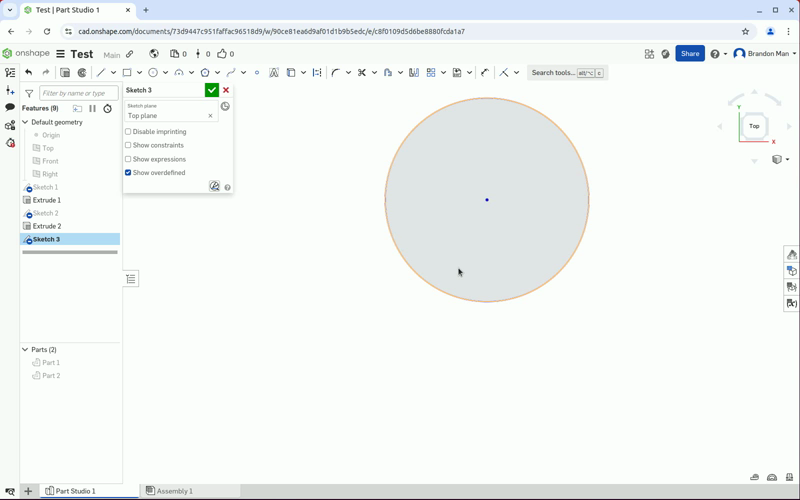
click(458, 267)
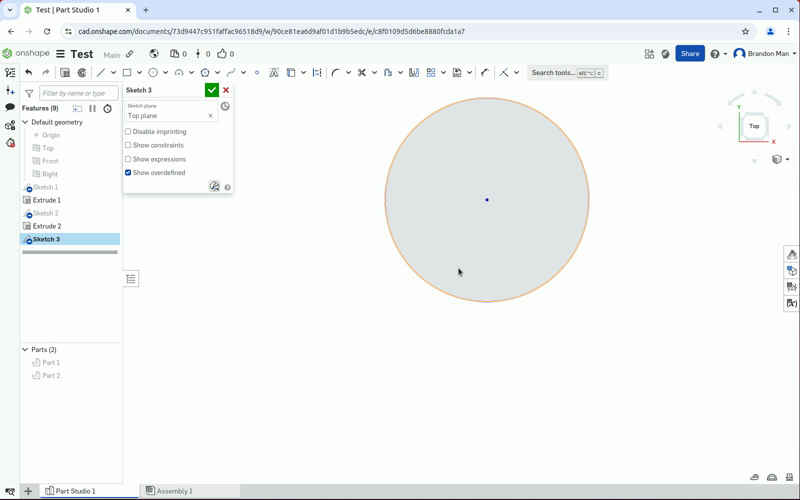
scroll(-6)
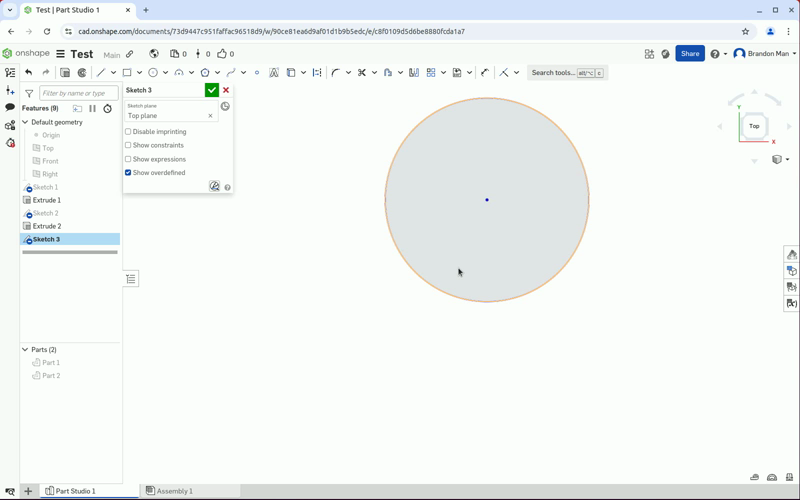
scroll(-6)
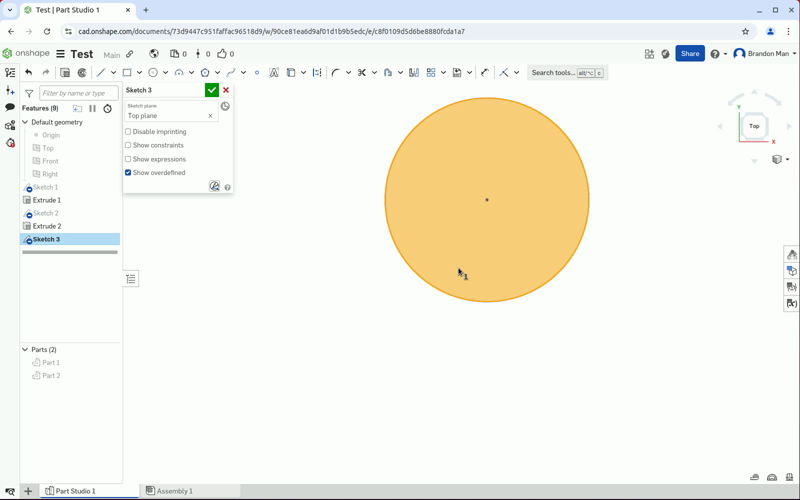
scroll(-6)
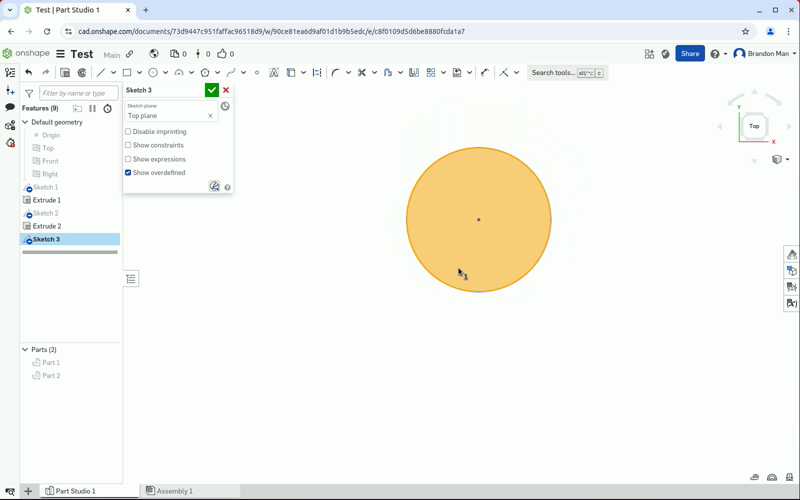
scroll(-6)
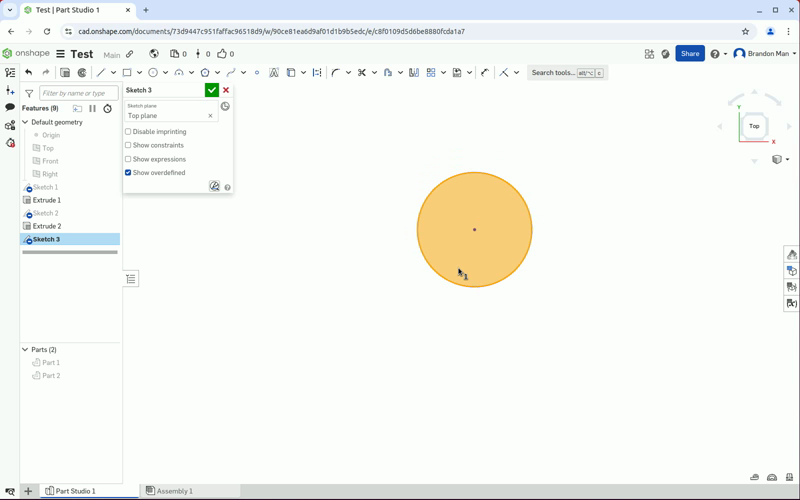
scroll(-6)
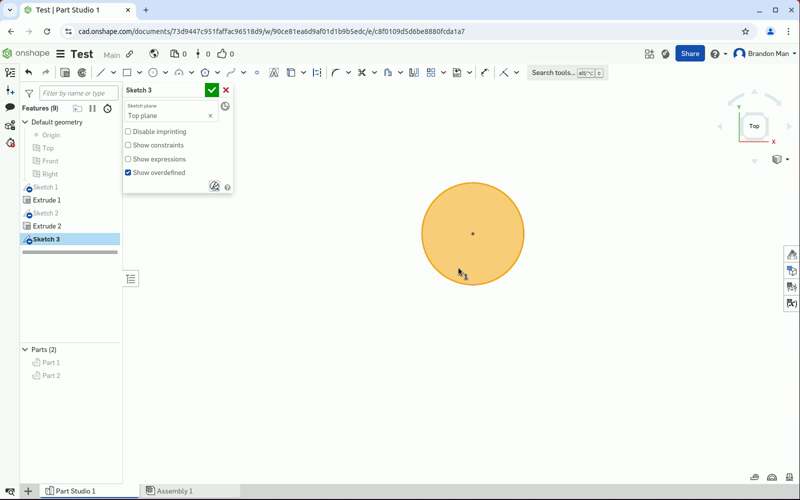
scroll(-6)
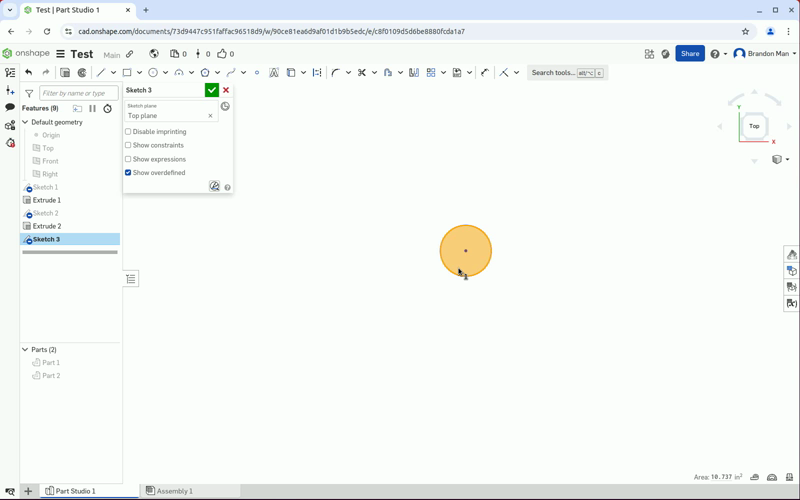
scroll(-6)
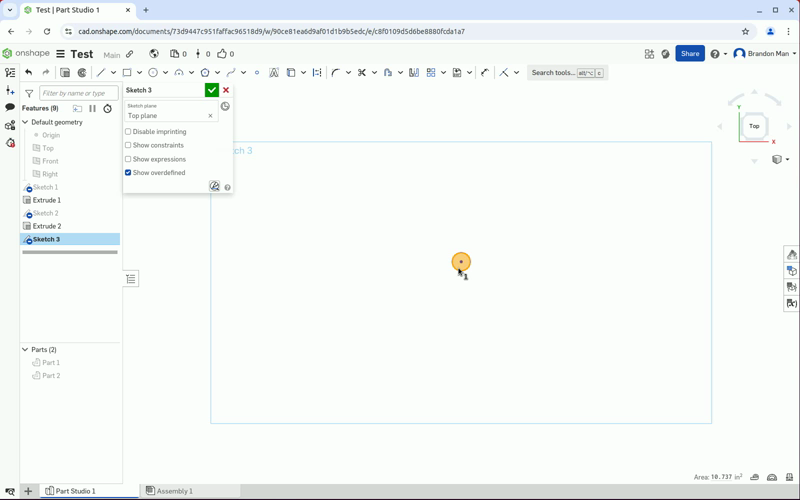
mouse_move(73, 352)
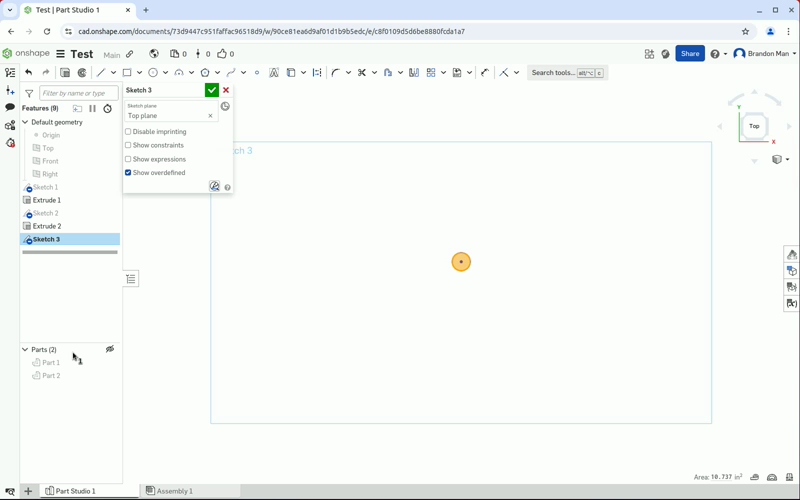
key(shift+y)
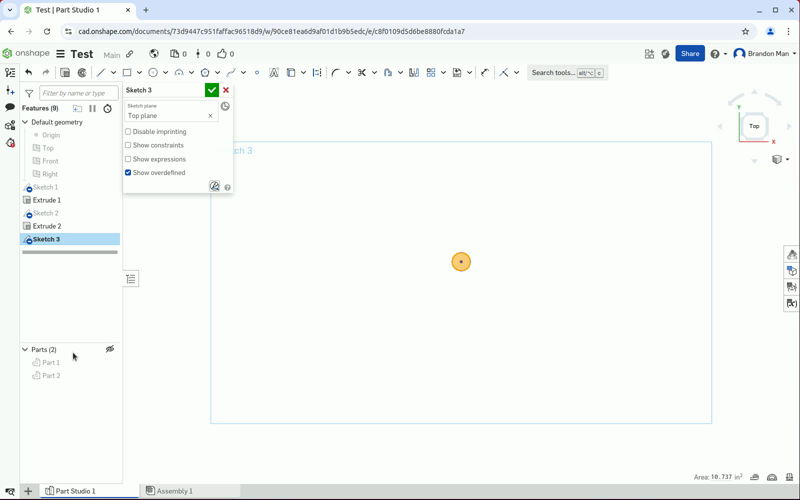
key(shift+e)
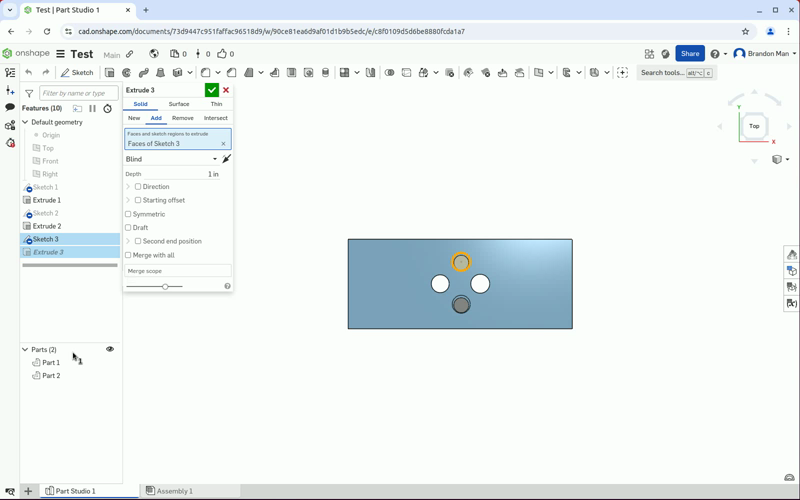
mouse_move(143, 106)
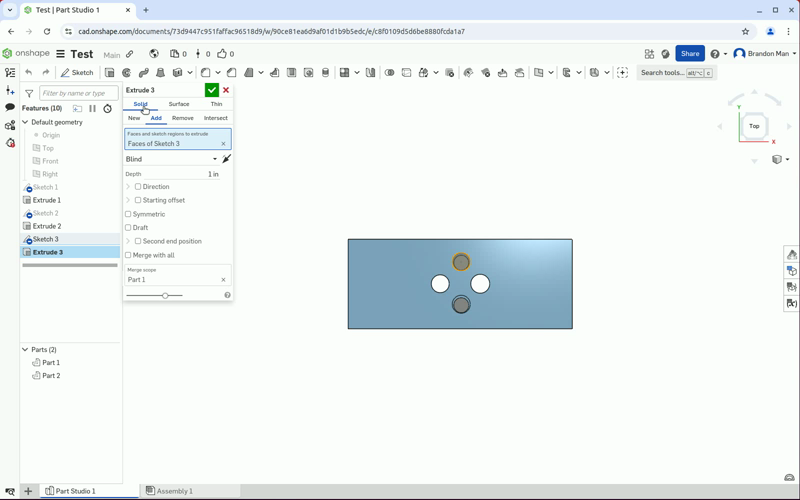
click(143, 106)
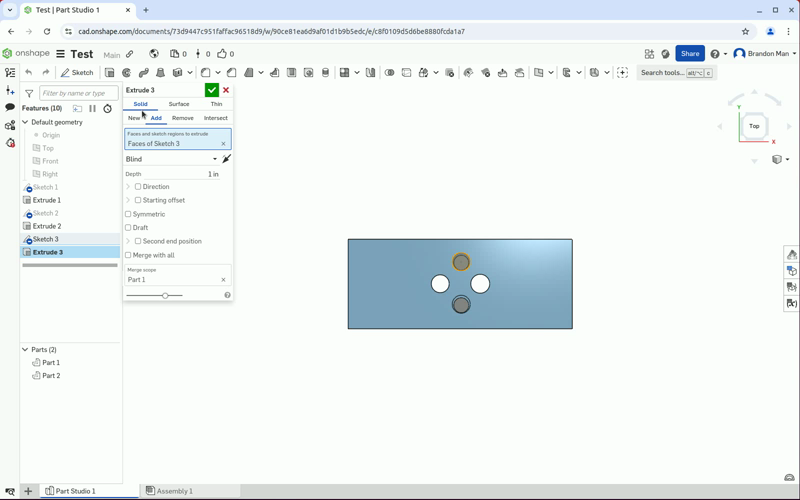
mouse_move(137, 120)
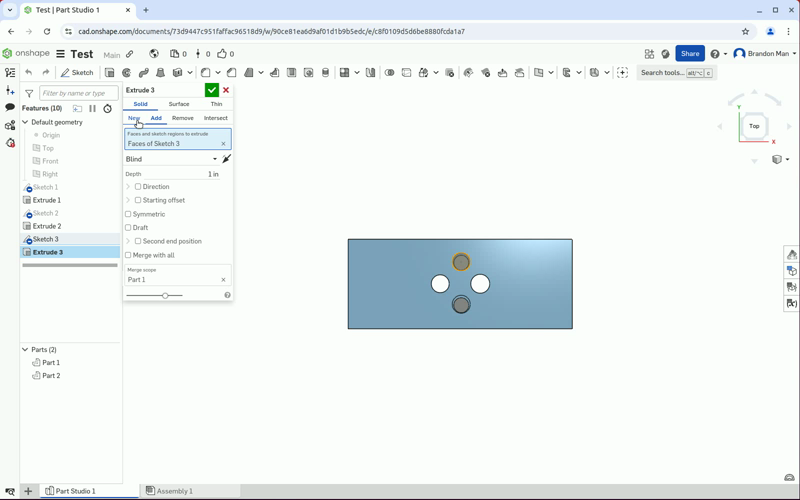
click(137, 120)
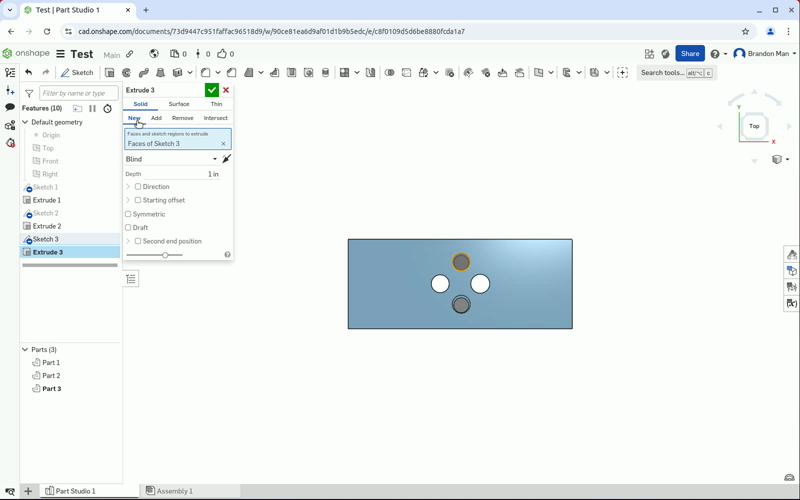
key(tab, 4)
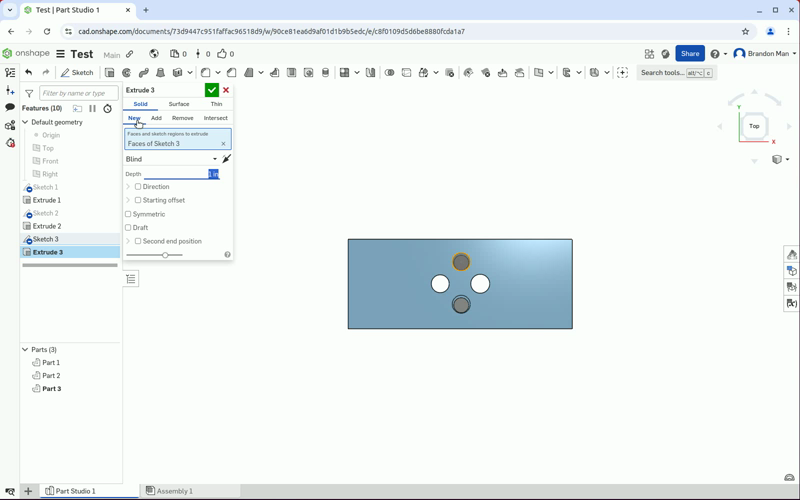
text(4.814)
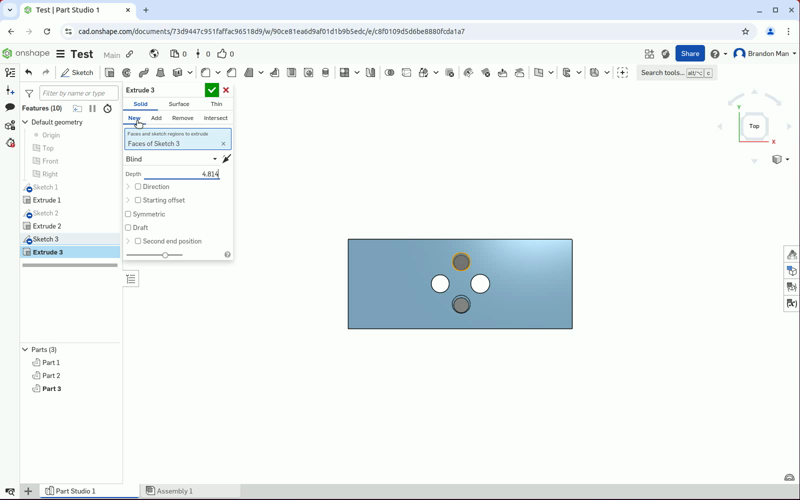
key(enter)
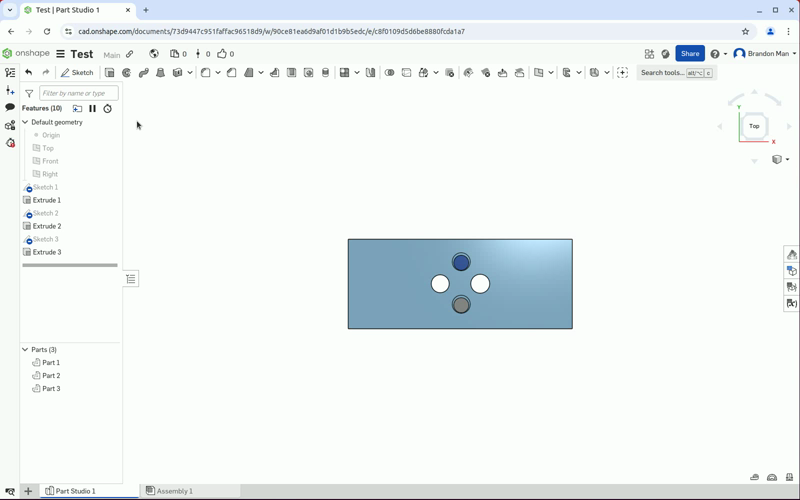
key(shift+h)
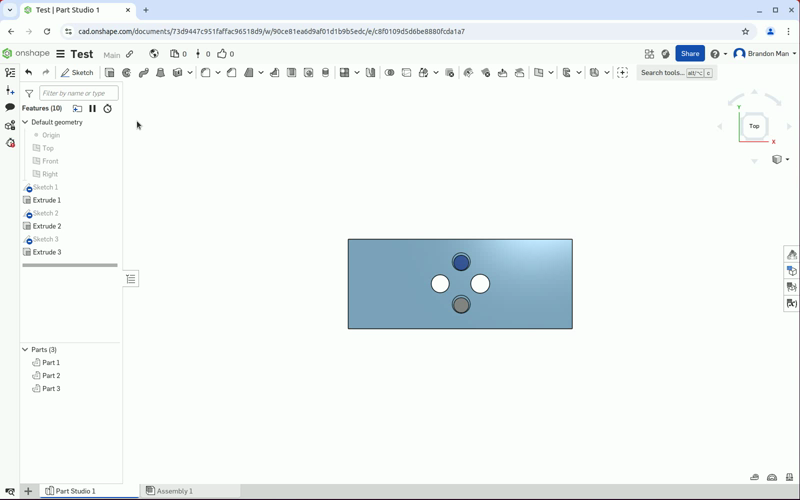
key(shift+h)
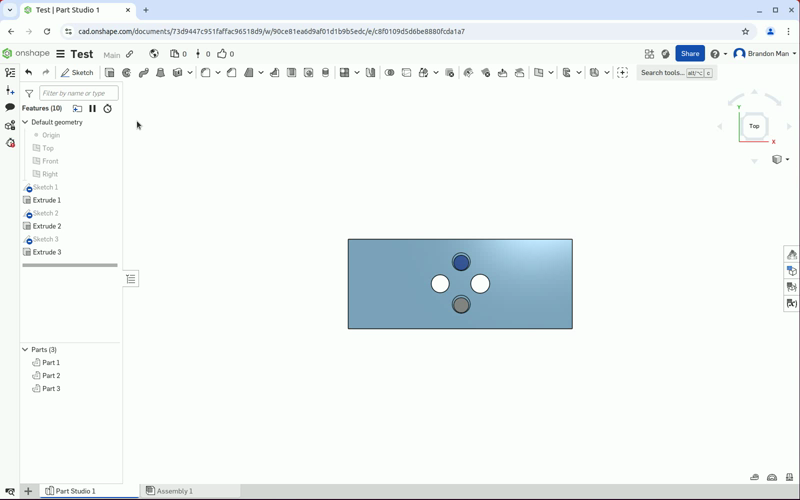
mouse_move(73, 189)
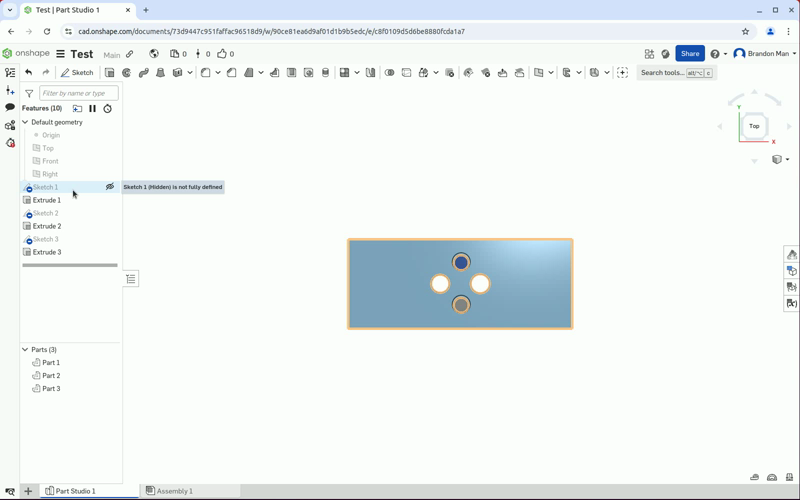
click(73, 189)
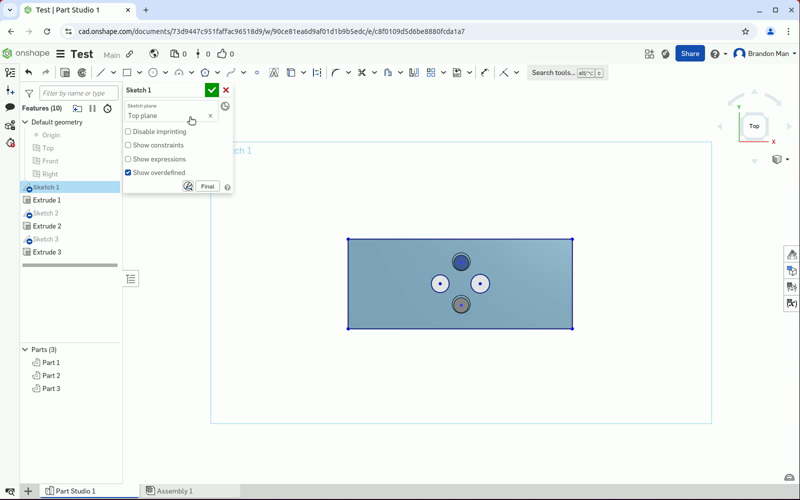
mouse_move(229, 92)
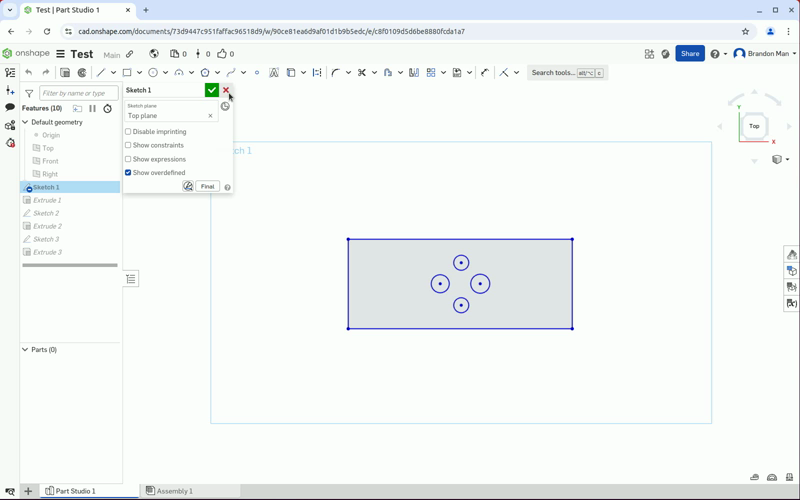
click(229, 92)
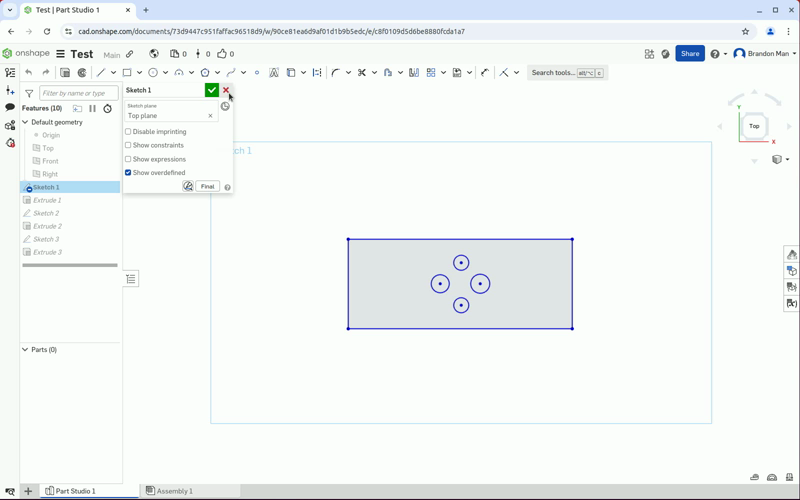
key(shift+s)
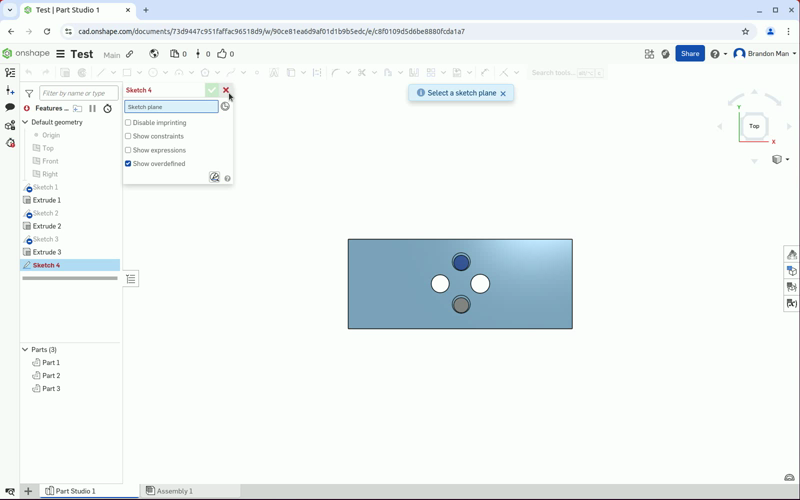
mouse_move(73, 150)
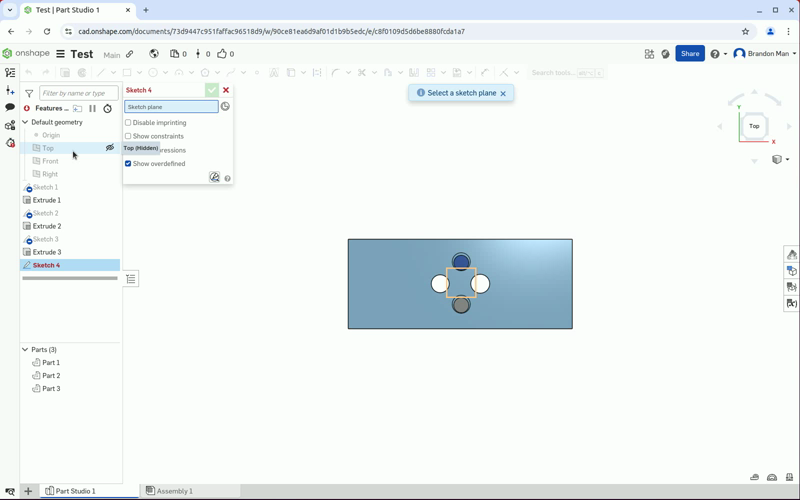
click(73, 150)
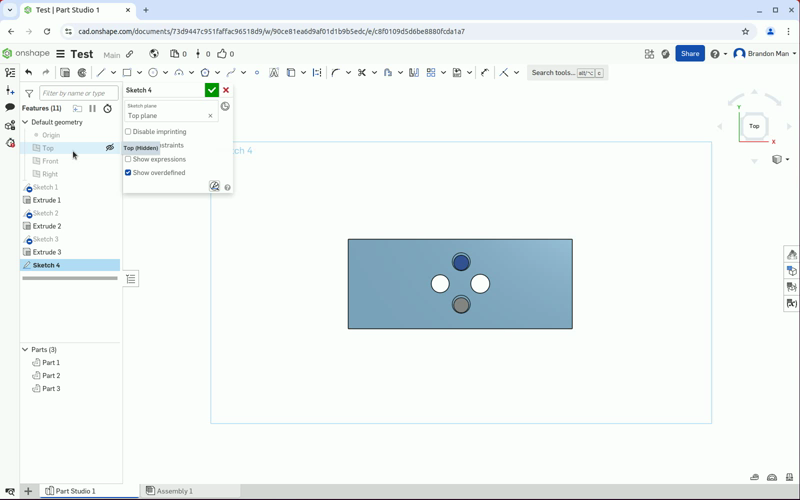
mouse_move(73, 352)
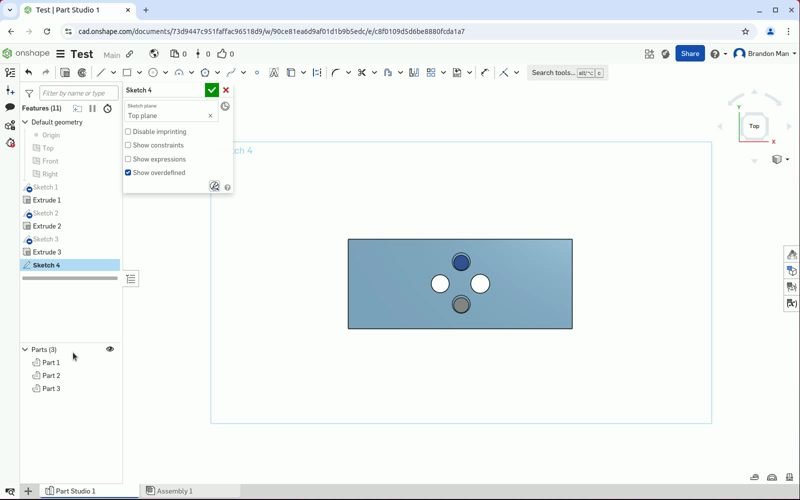
key(y)
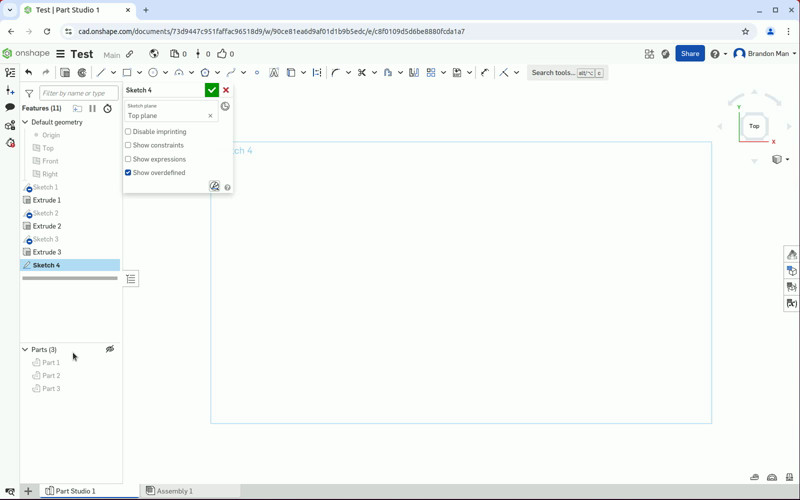
key(c)
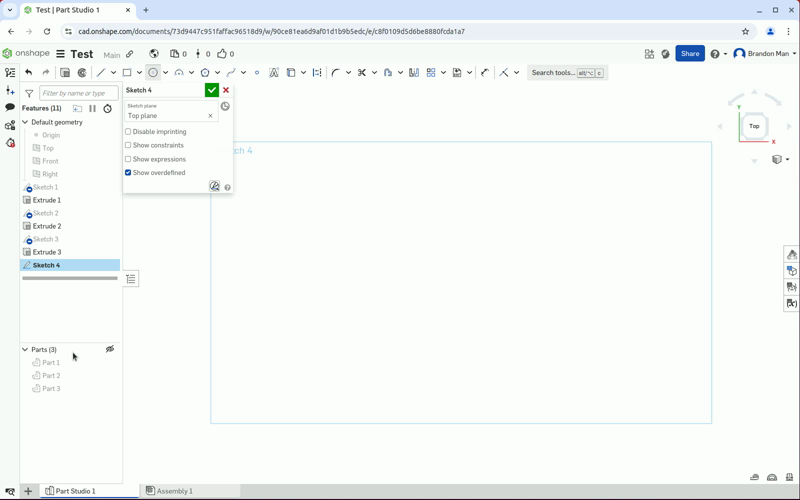
key_down(shift)
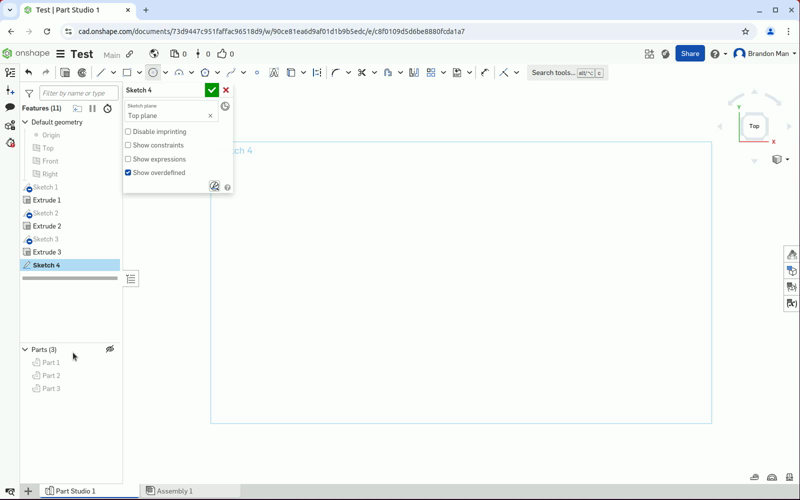
mouse_move(461, 304)
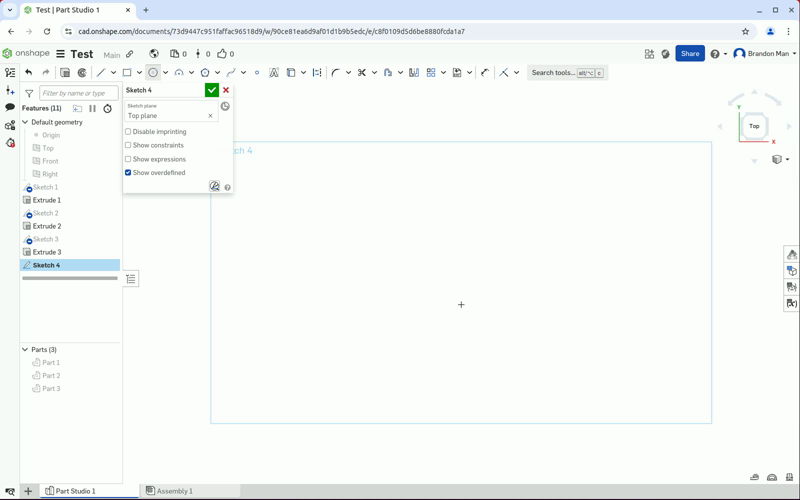
click(461, 304)
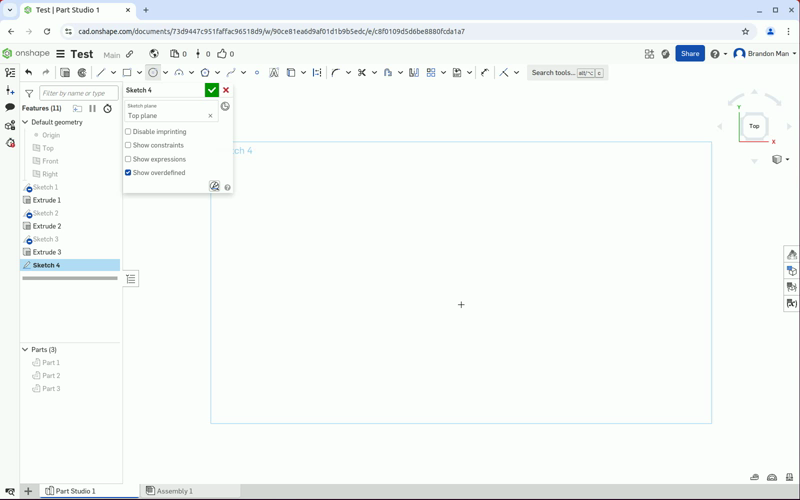
key_up(shift)
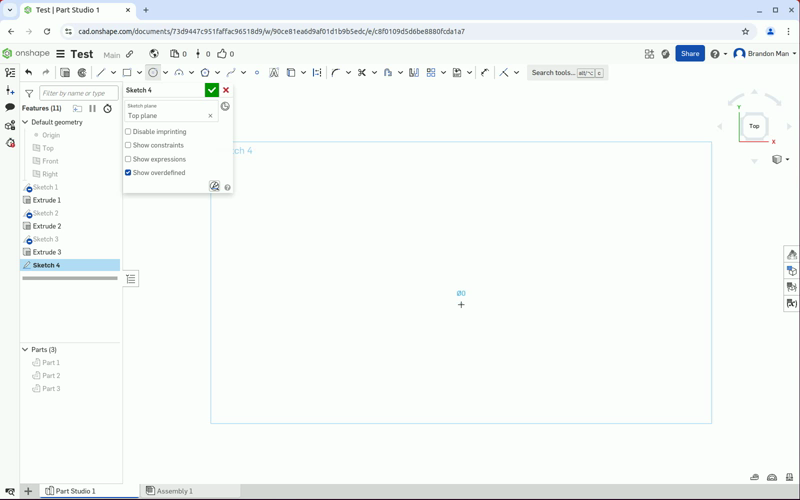
mouse_move(470, 304)
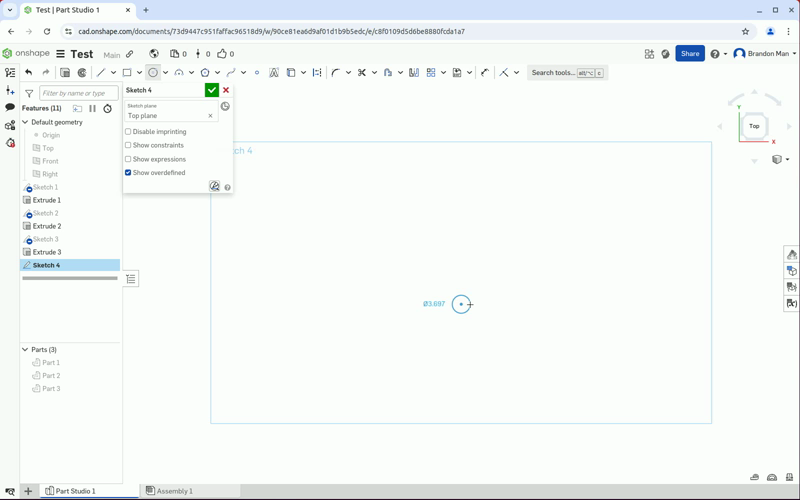
click(470, 304)
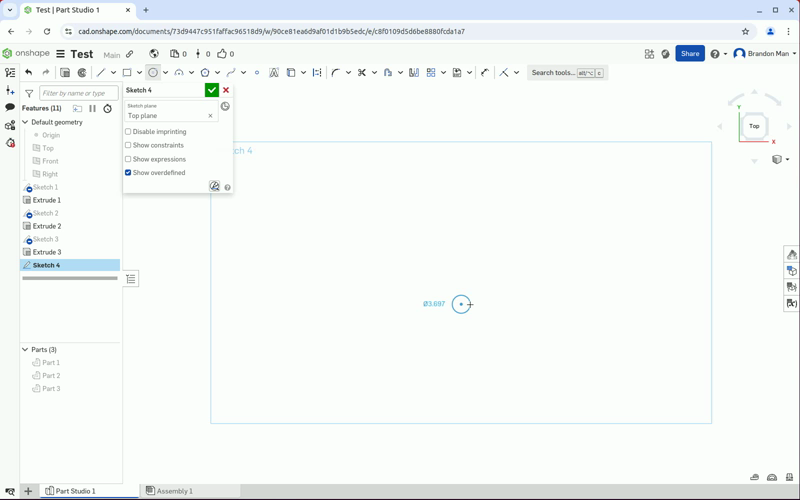
key(esc)
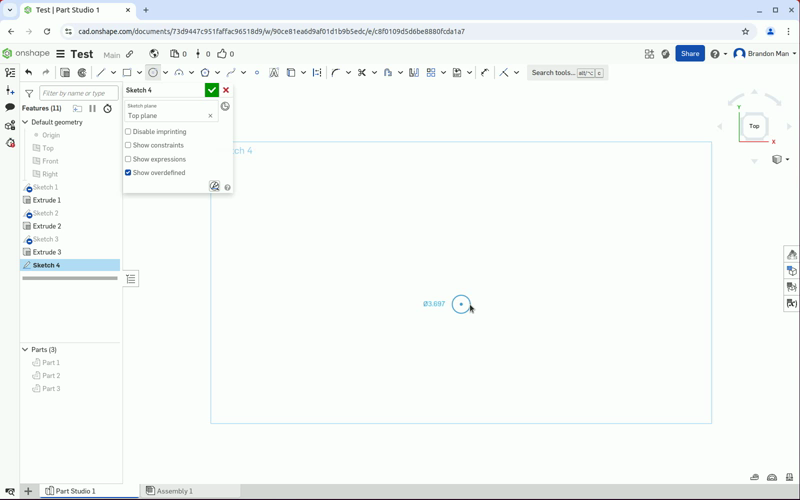
mouse_move(469, 302)
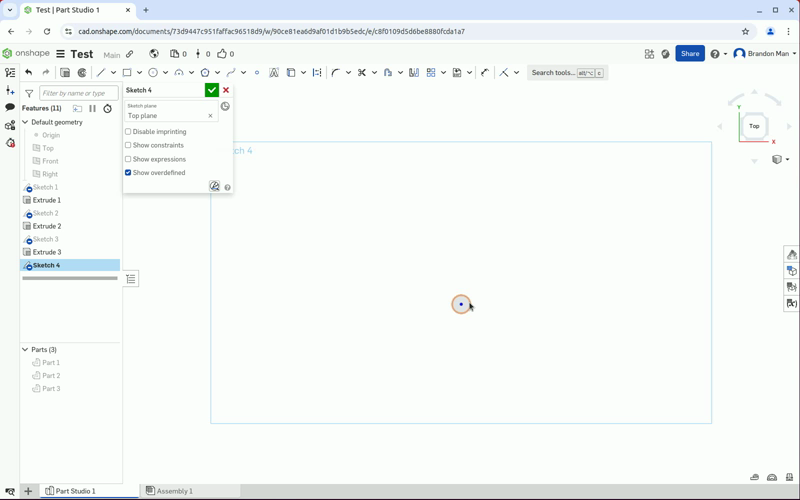
scroll(6)
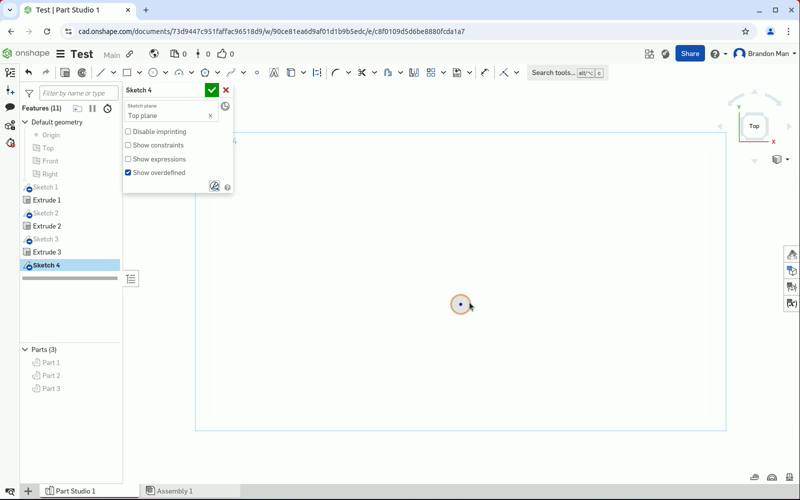
scroll(6)
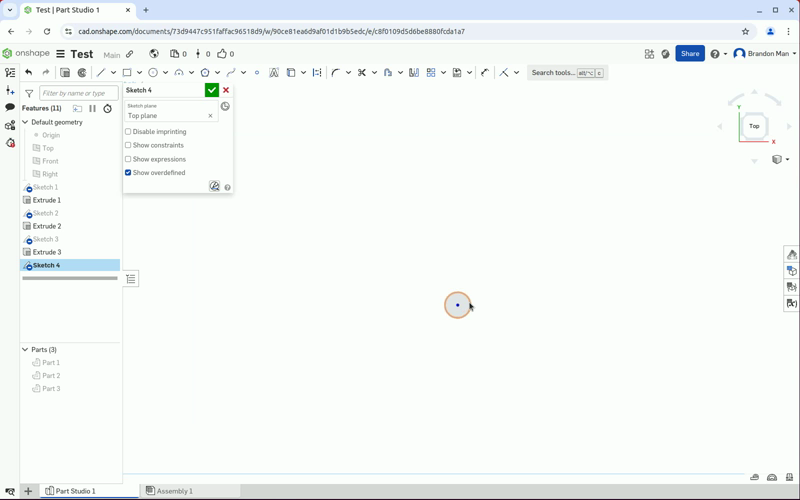
scroll(6)
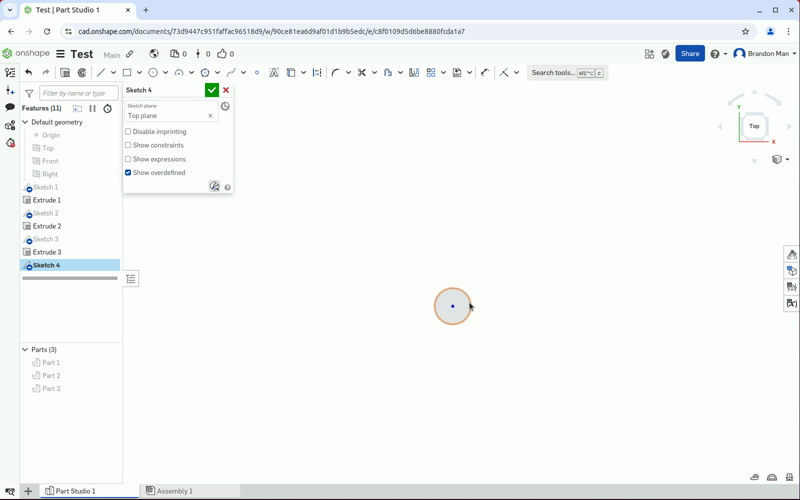
scroll(6)
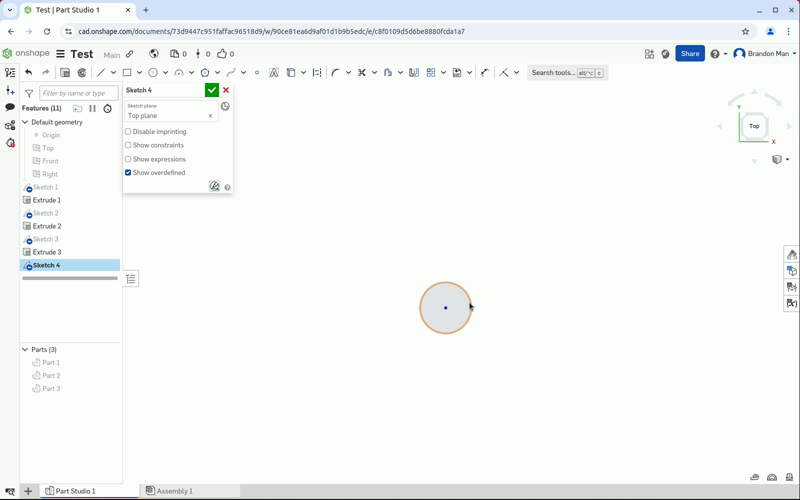
scroll(6)
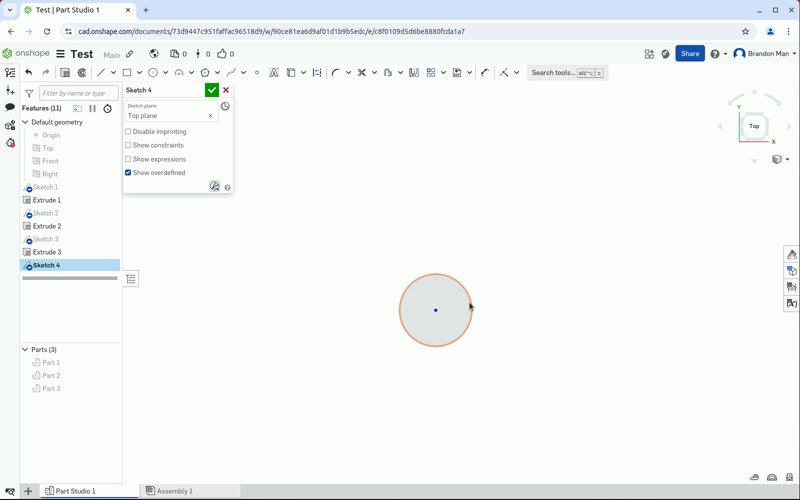
scroll(6)
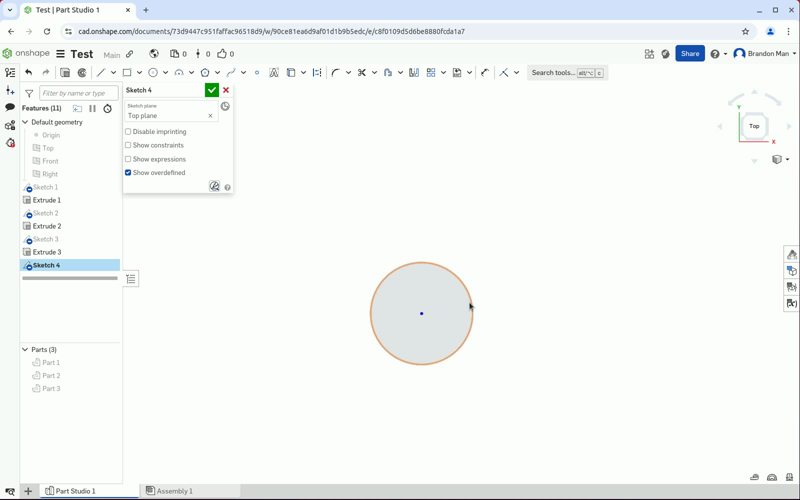
scroll(6)
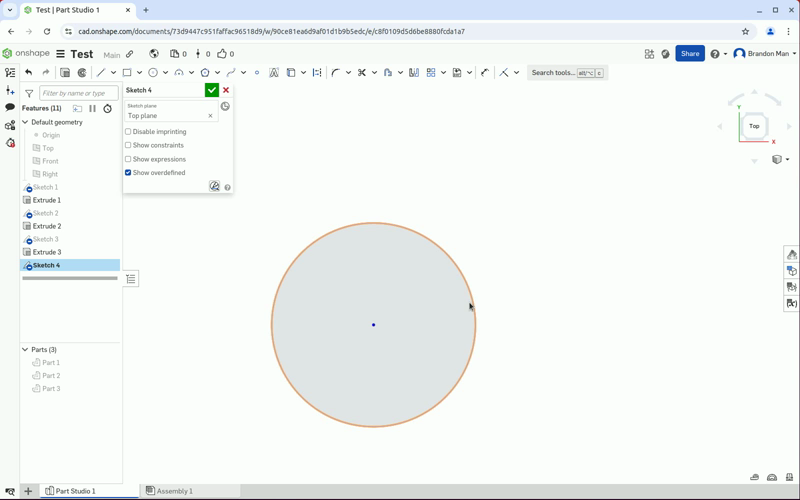
click(469, 302)
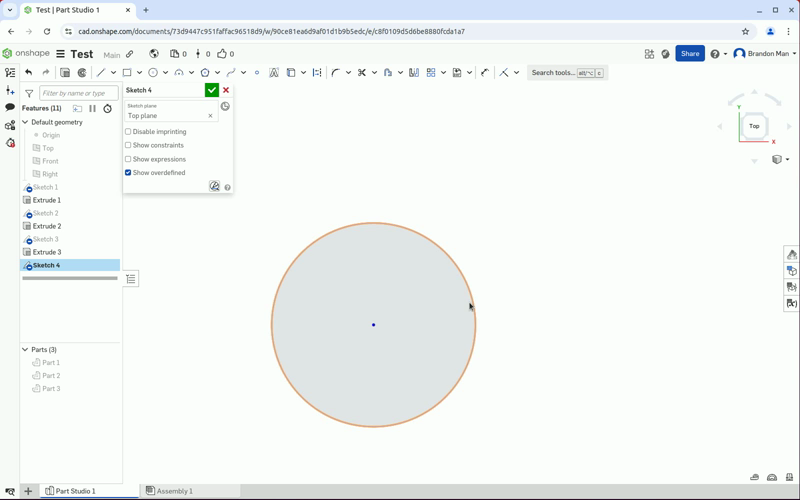
scroll(-6)
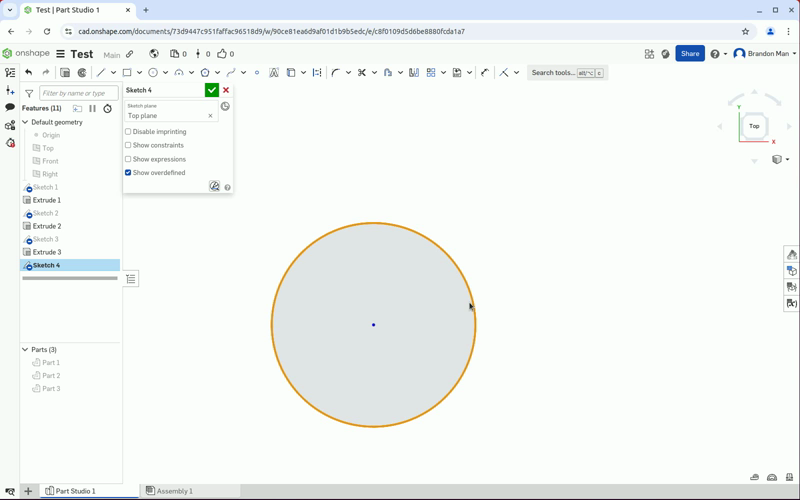
scroll(-6)
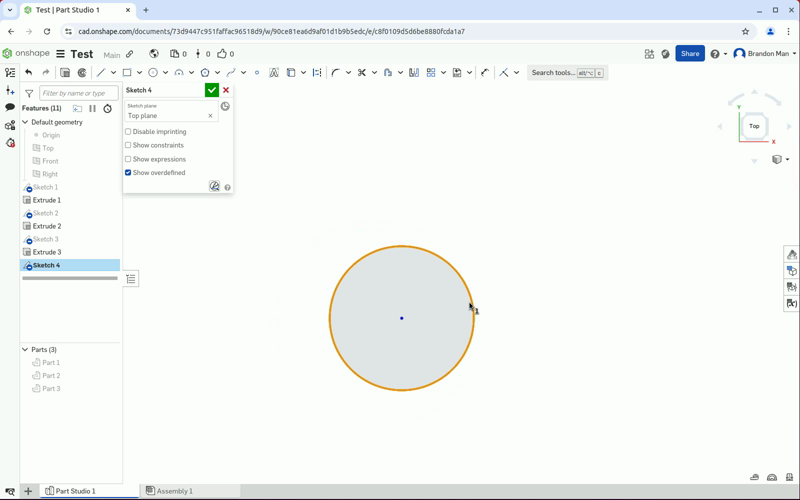
scroll(-6)
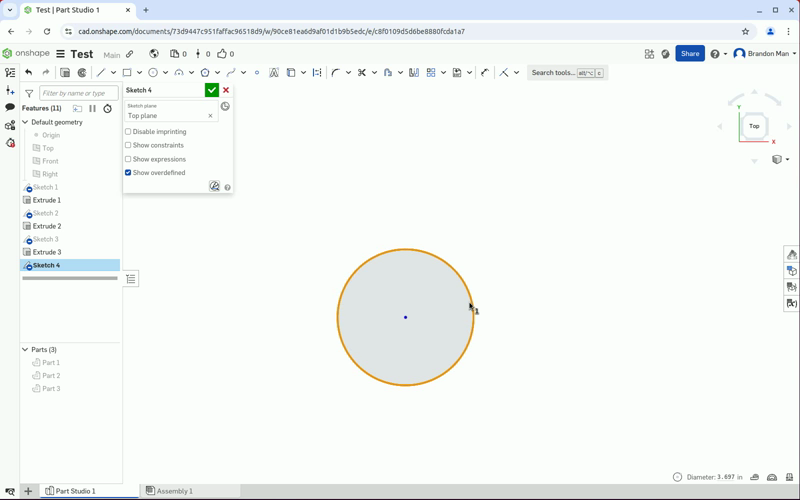
scroll(-6)
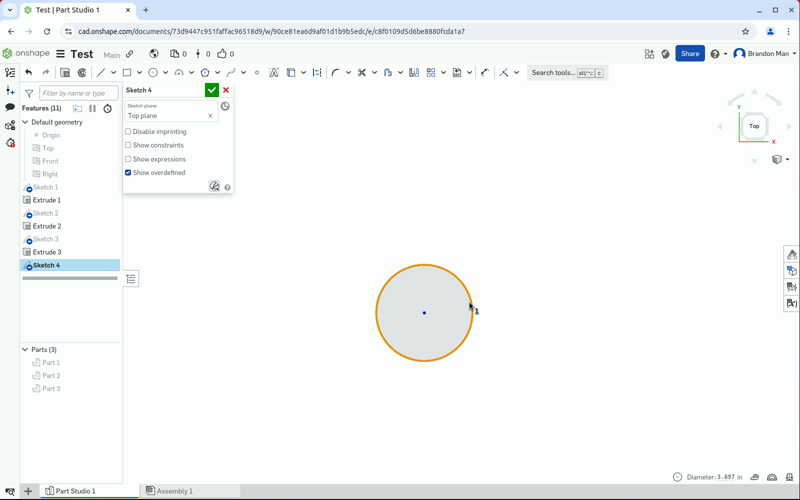
scroll(-6)
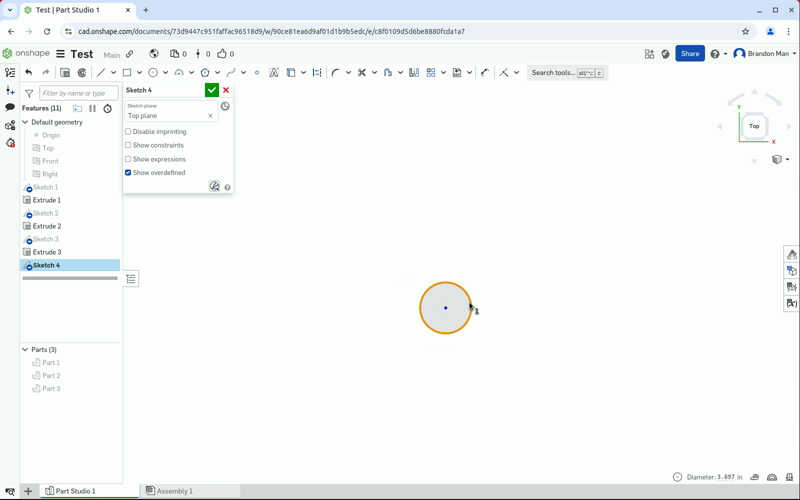
scroll(-6)
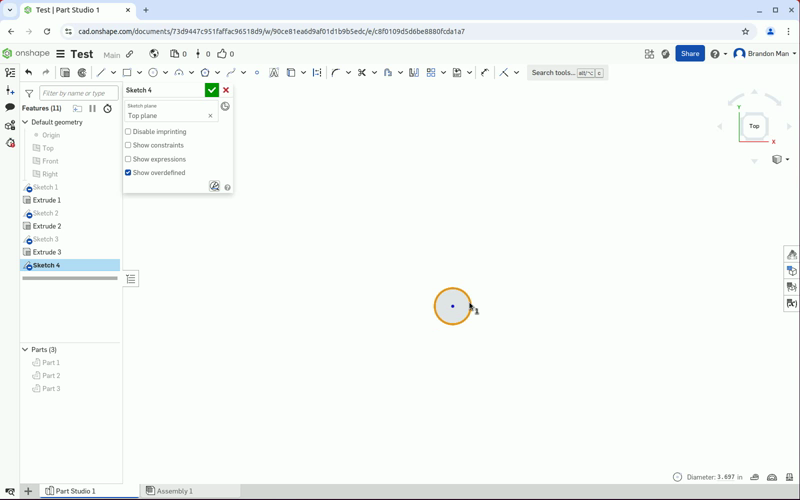
scroll(-6)
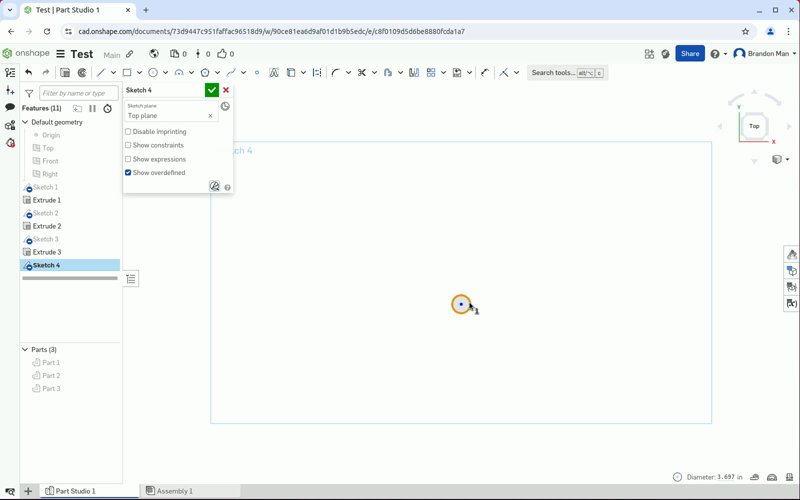
mouse_move(73, 352)
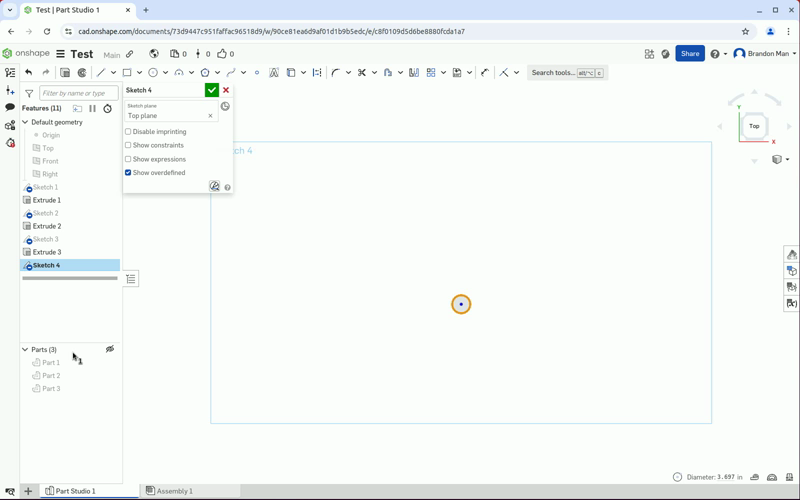
key(shift+y)
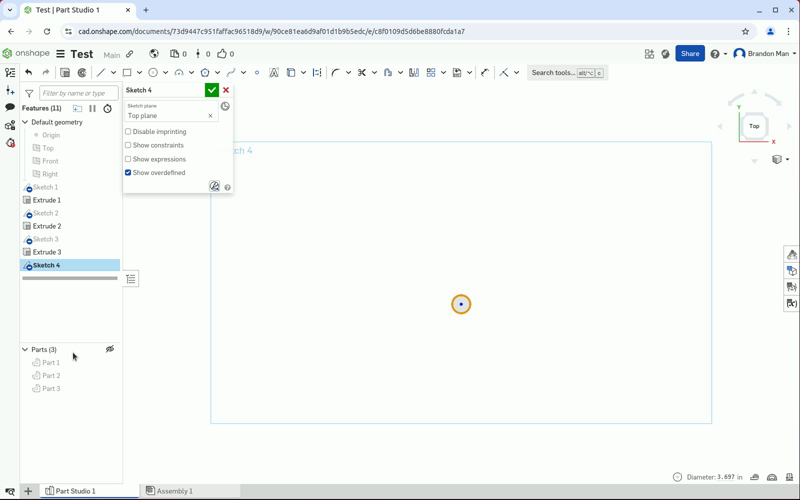
key(shift+e)
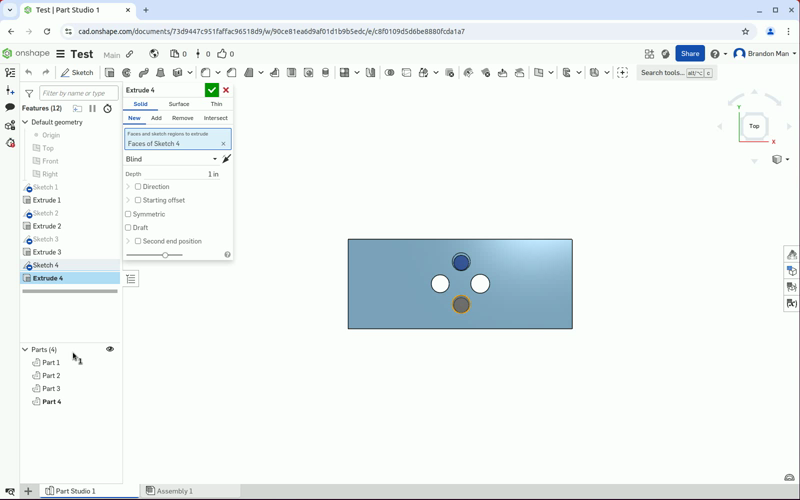
mouse_move(143, 106)
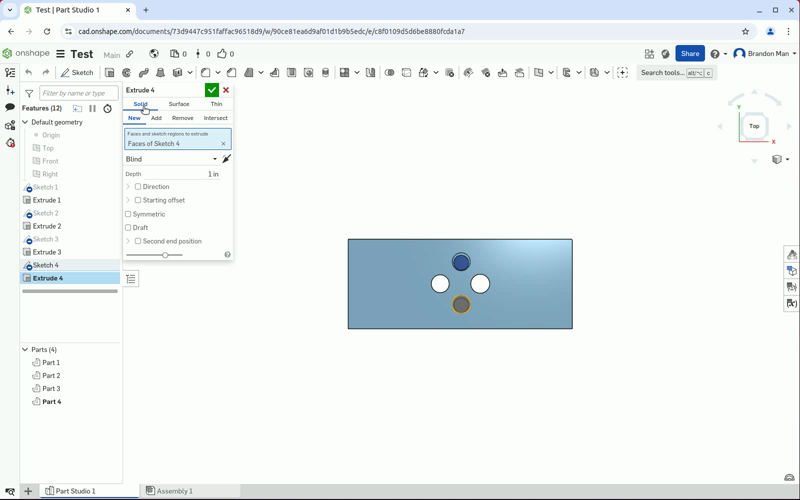
click(143, 106)
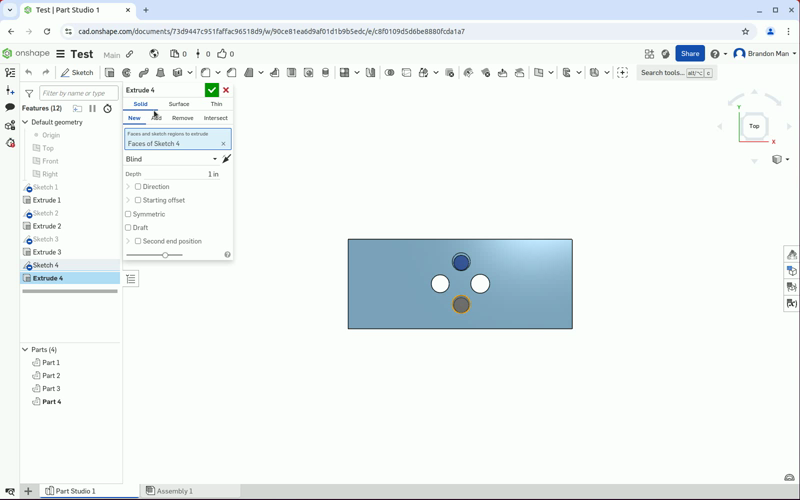
mouse_move(186, 120)
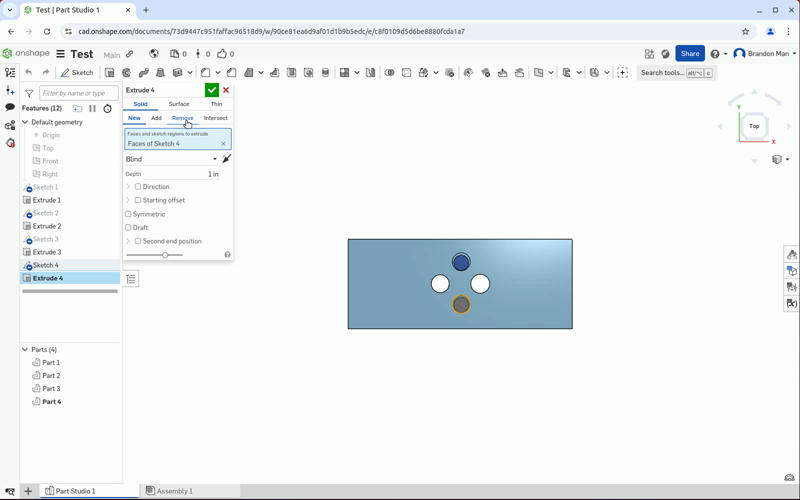
click(186, 120)
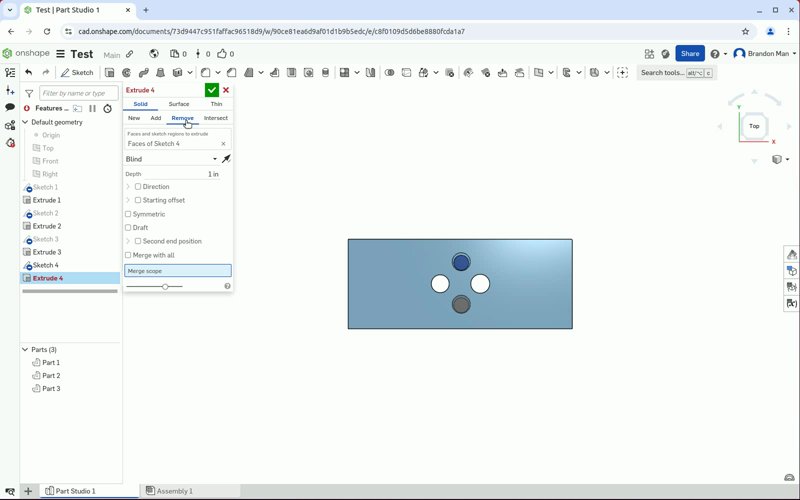
key(tab, 4)
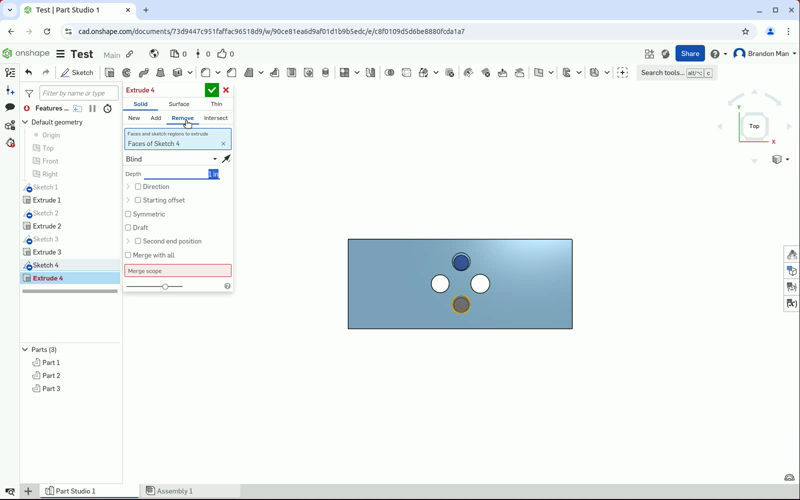
text(-4.814)
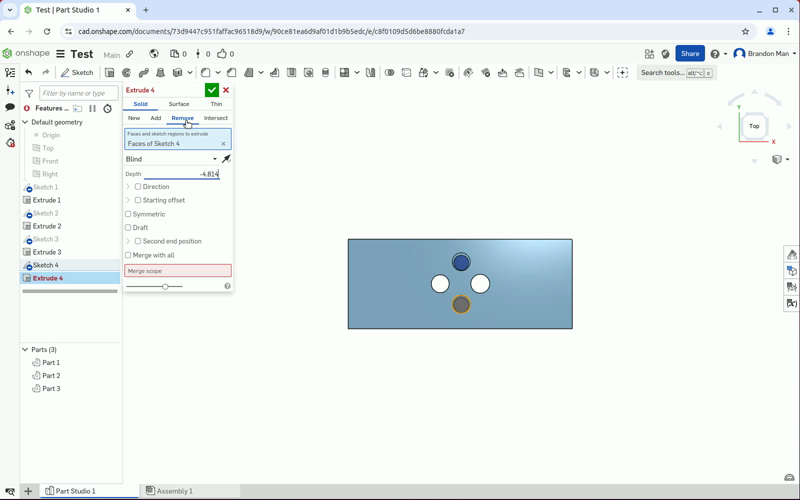
key(tab, 6)
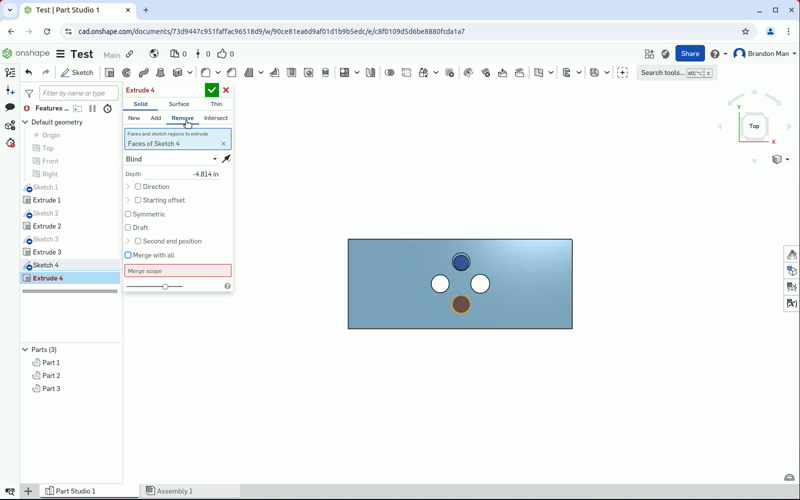
key(space)
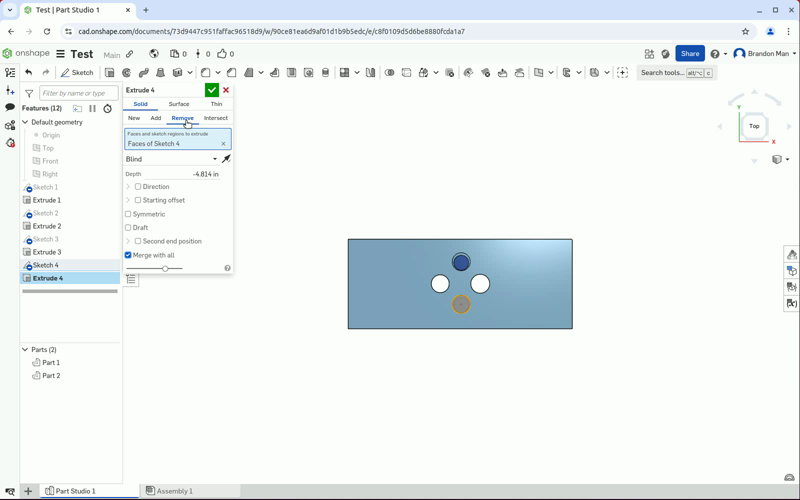
key(enter)
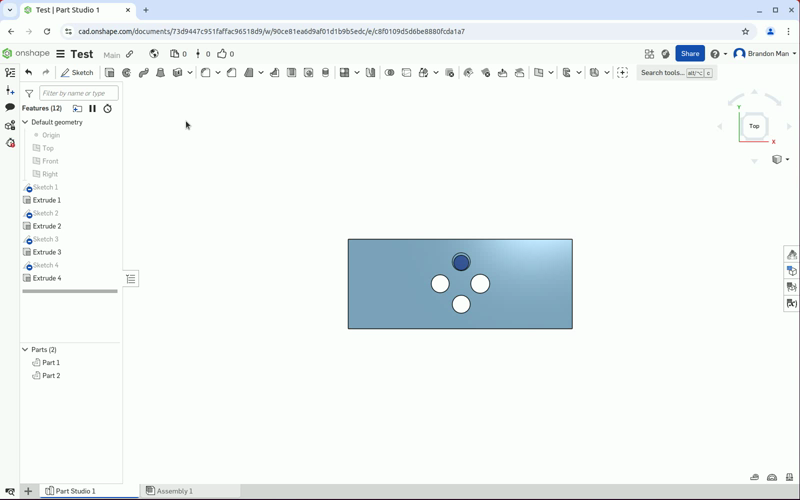
key(shift+h)
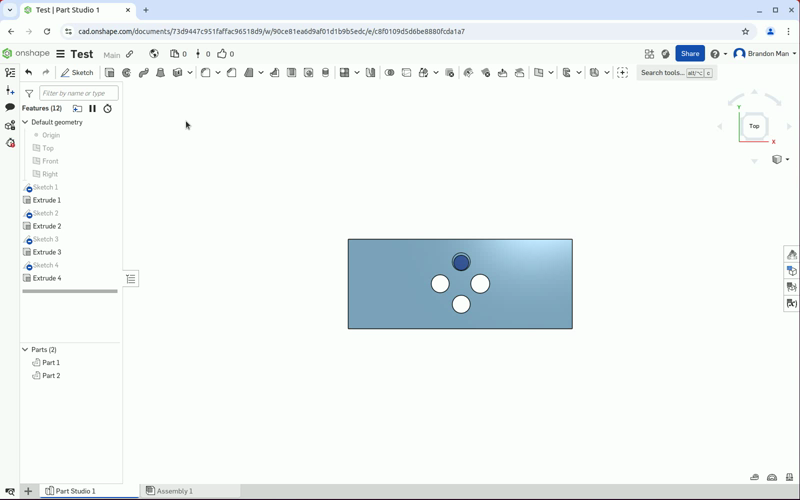
key(shift+h)
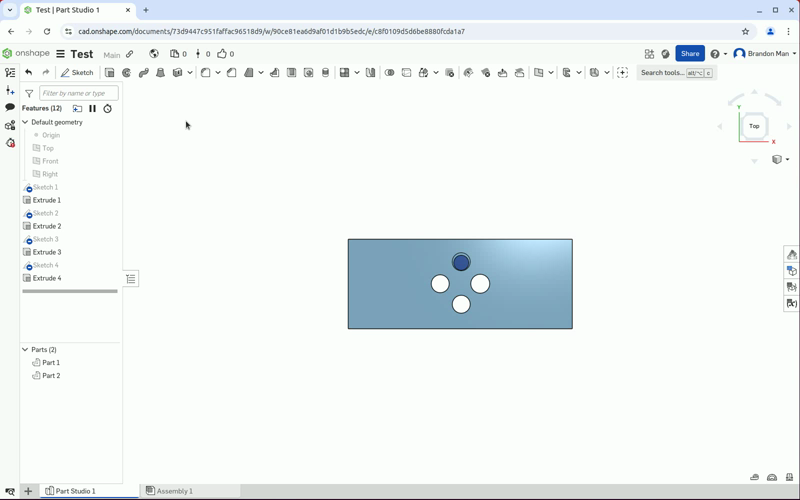
mouse_move(73, 189)
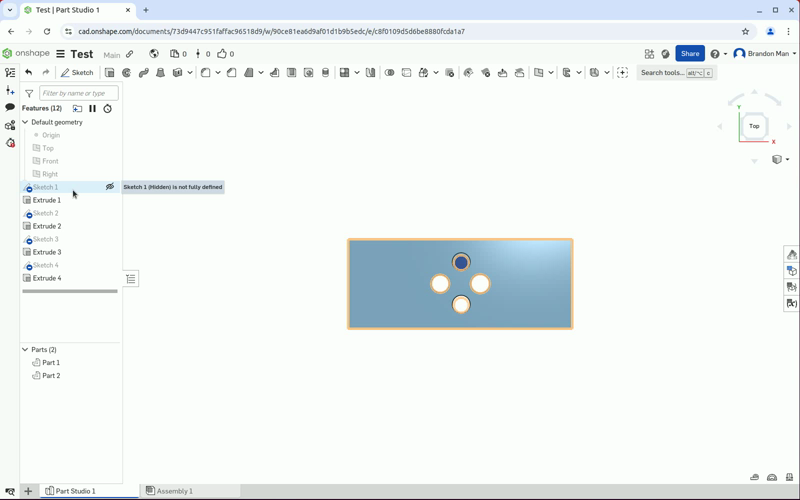
click(73, 189)
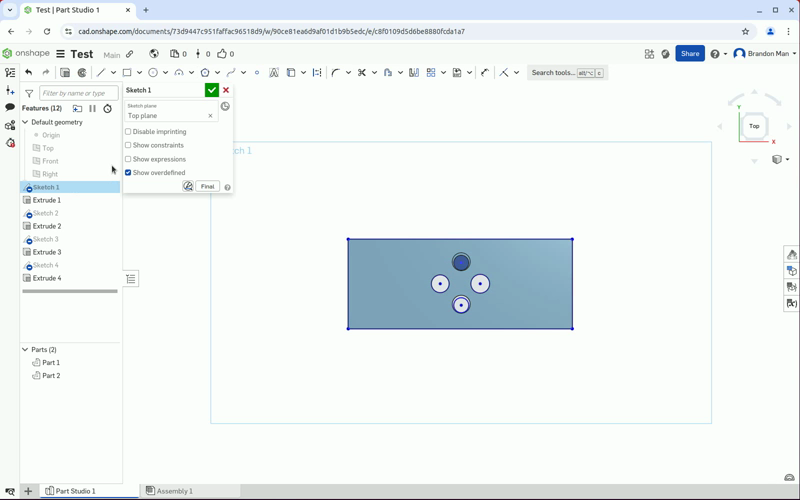
mouse_move(229, 92)
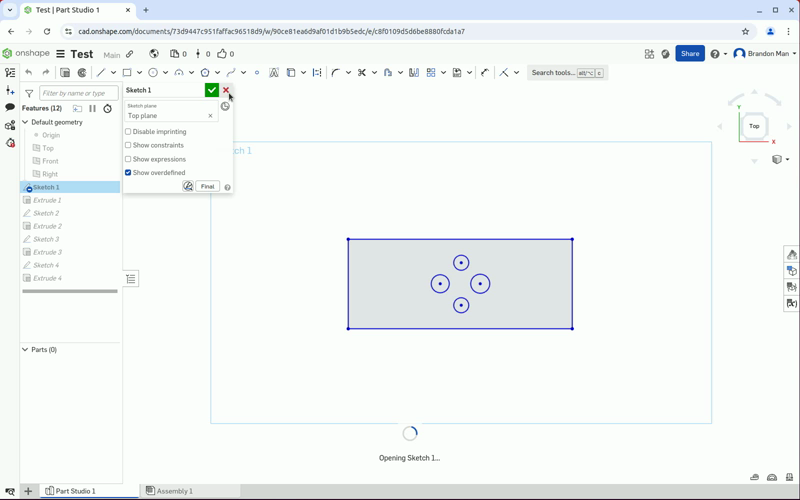
click(229, 92)
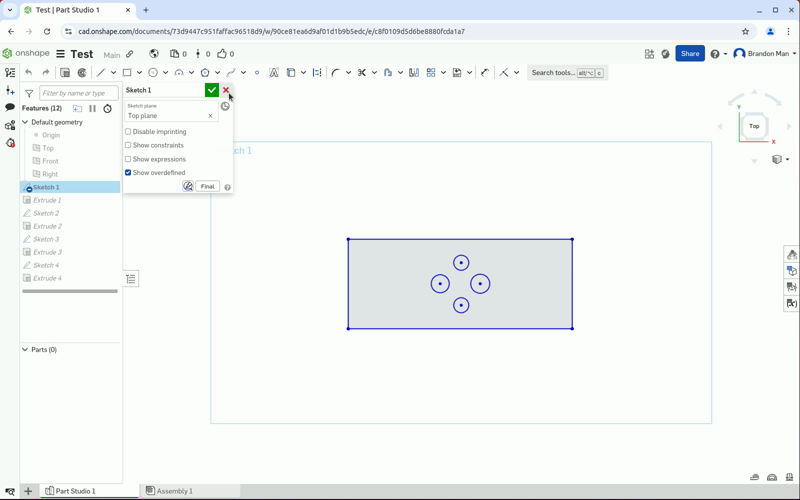
key(shift+s)
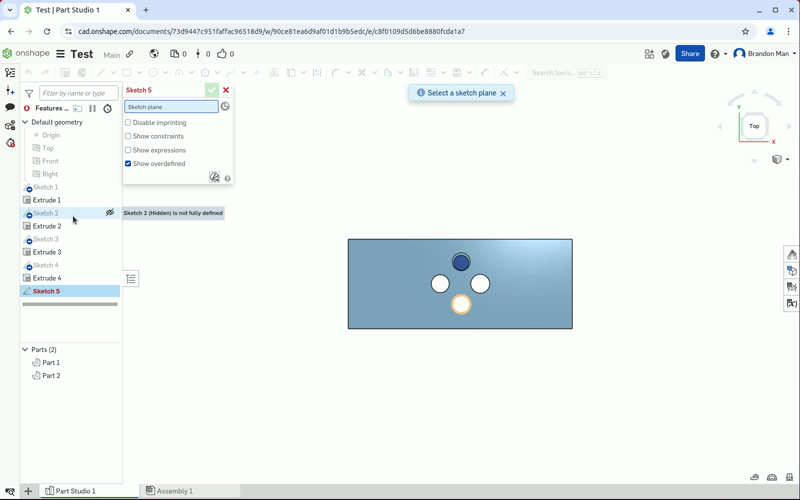
scroll(3)
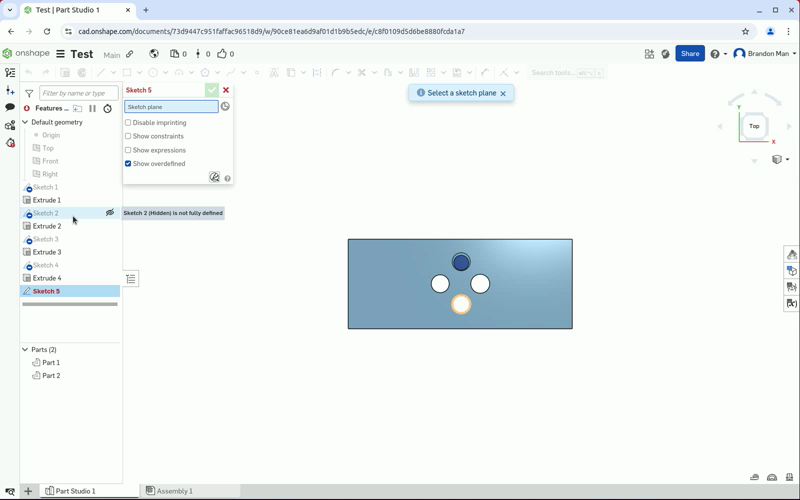
mouse_move(73, 150)
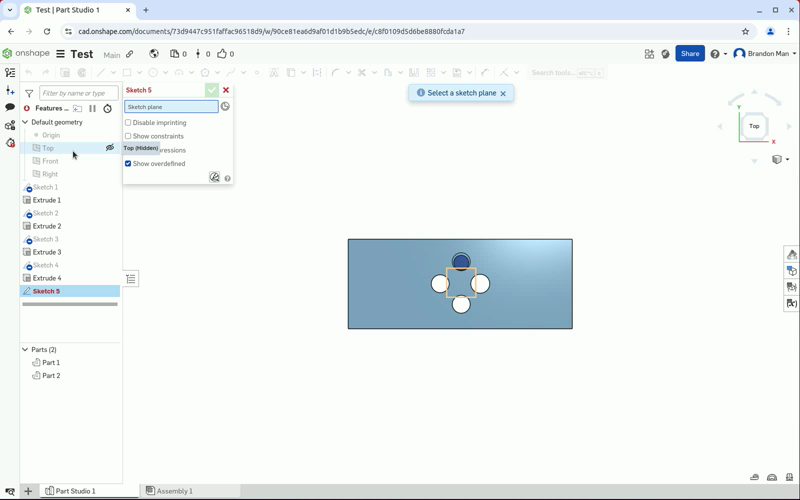
click(73, 150)
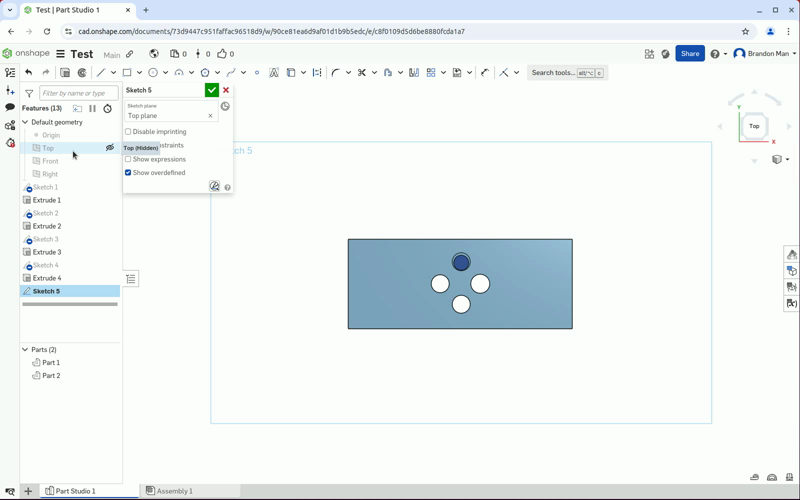
mouse_move(73, 352)
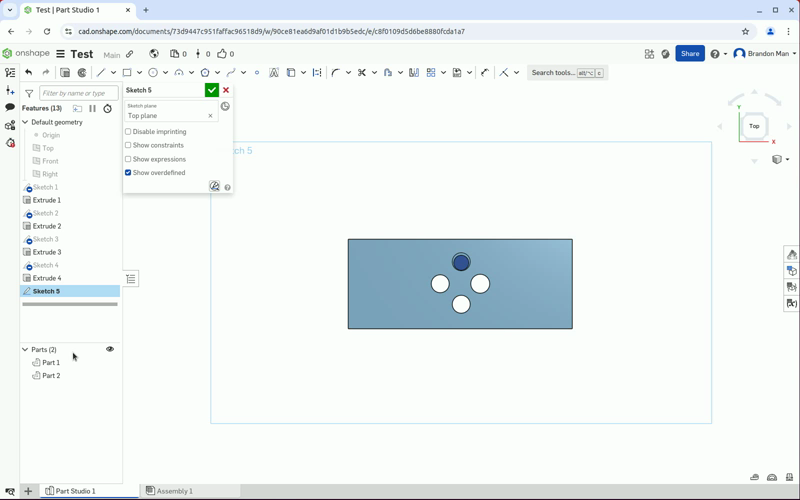
key(y)
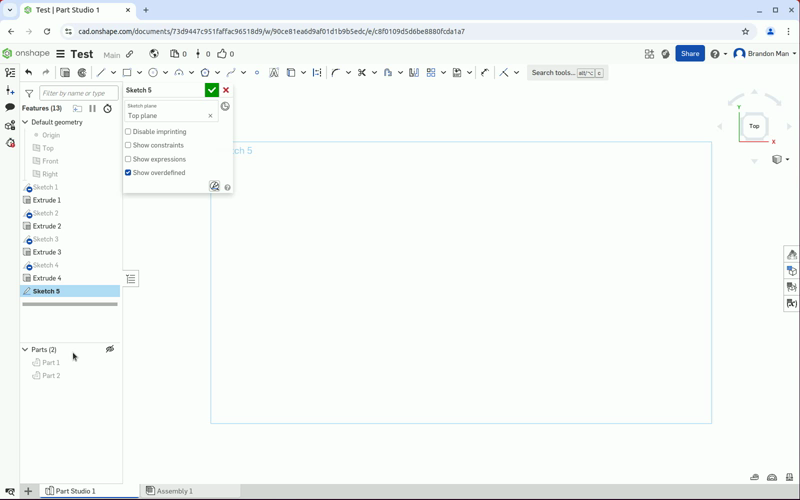
key(c)
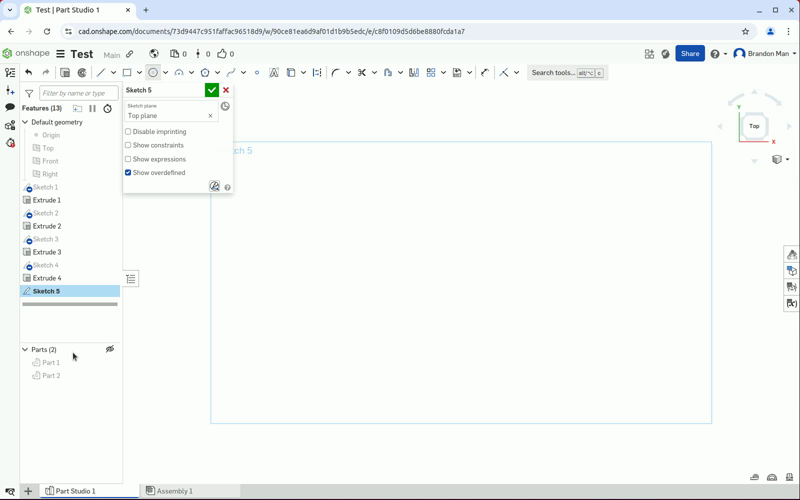
key_down(shift)
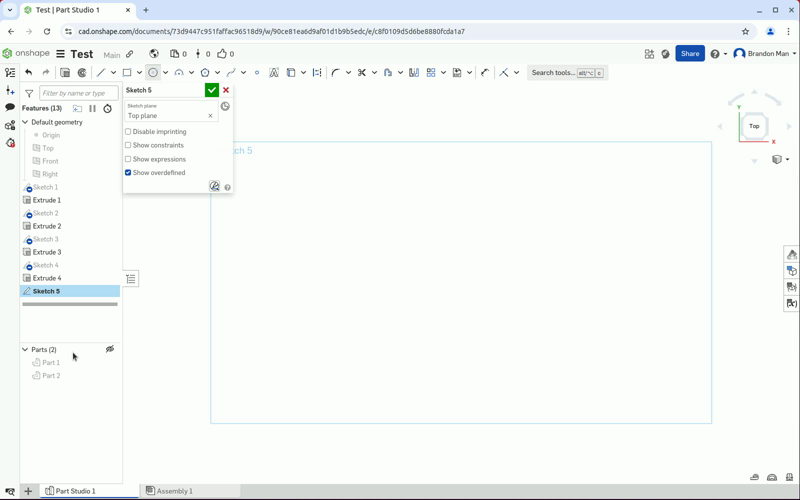
mouse_move(461, 261)
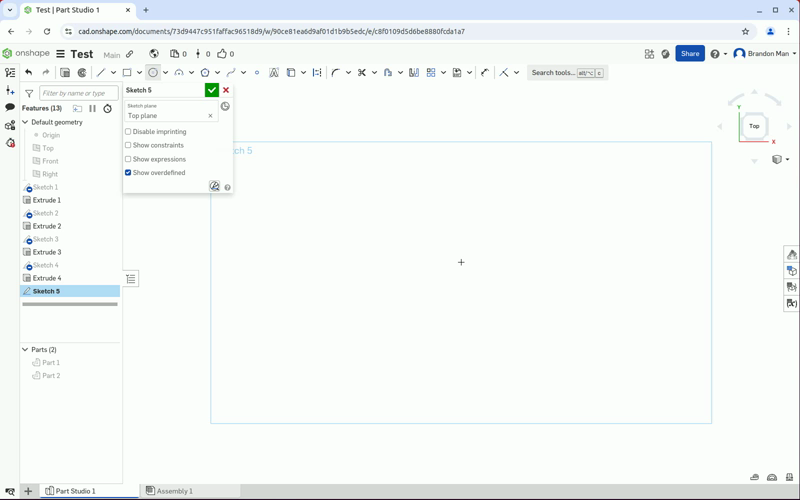
click(461, 261)
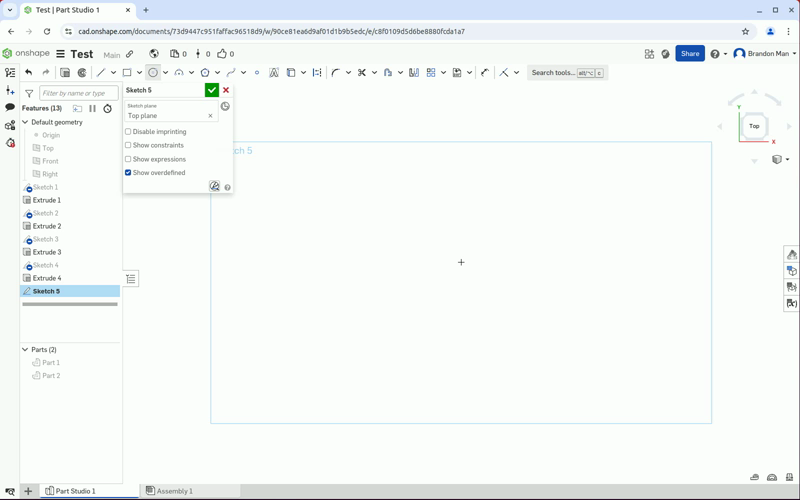
key_up(shift)
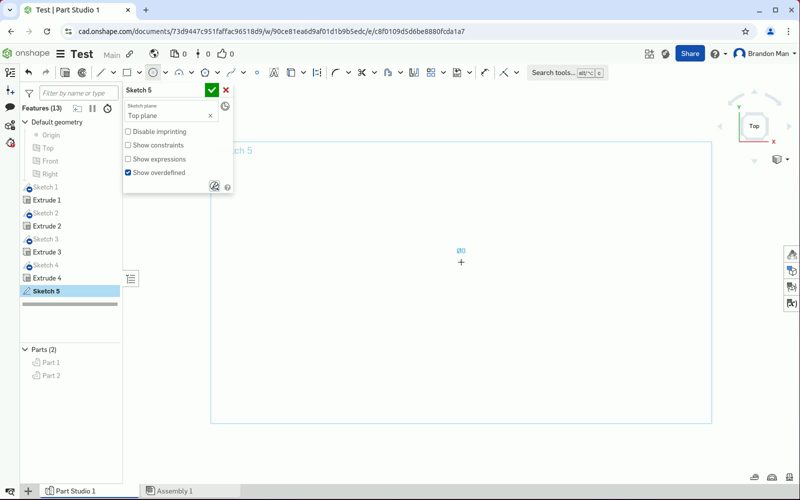
mouse_move(470, 261)
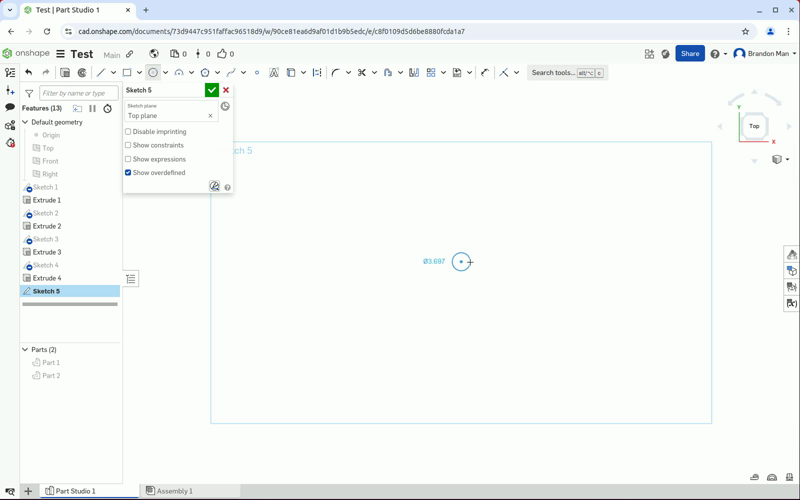
click(470, 261)
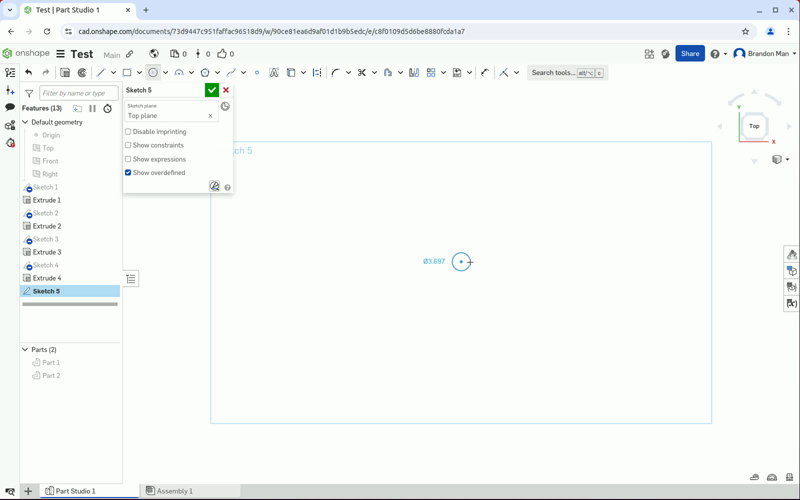
key(esc)
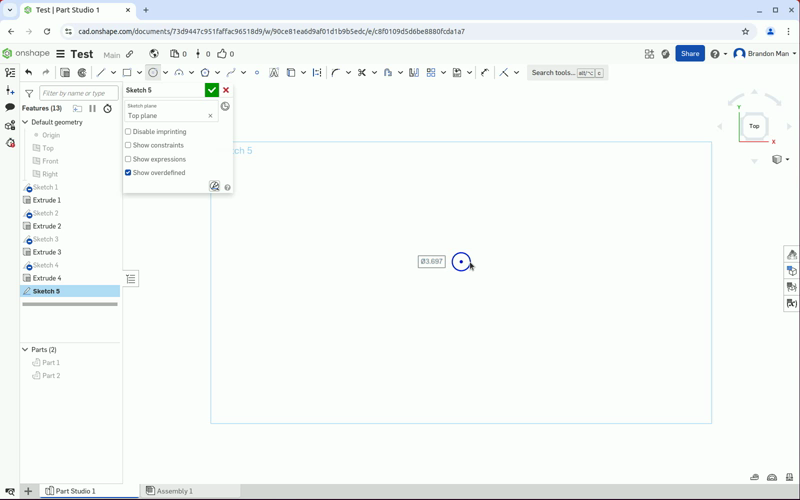
mouse_move(463, 255)
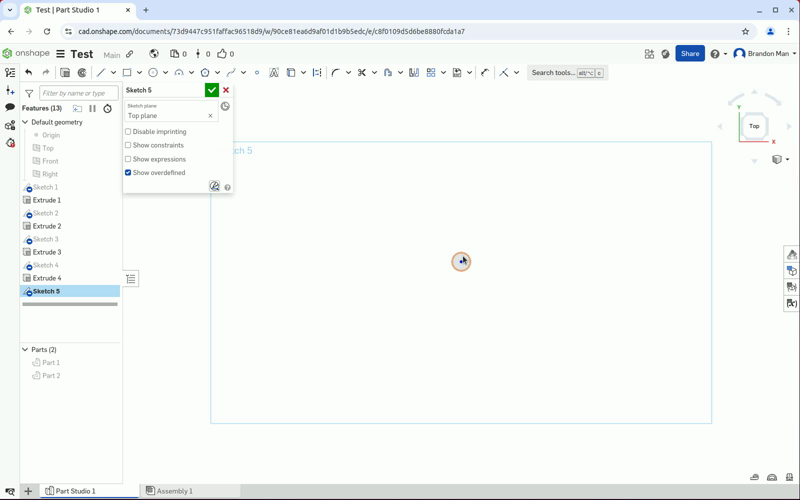
scroll(6)
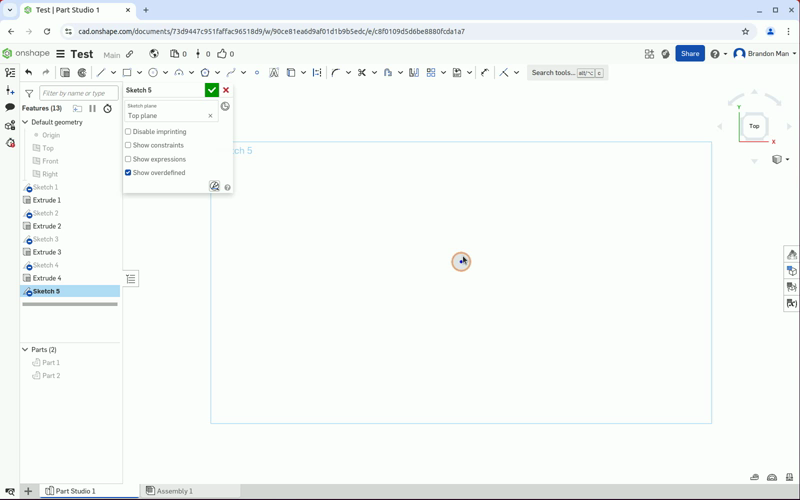
scroll(6)
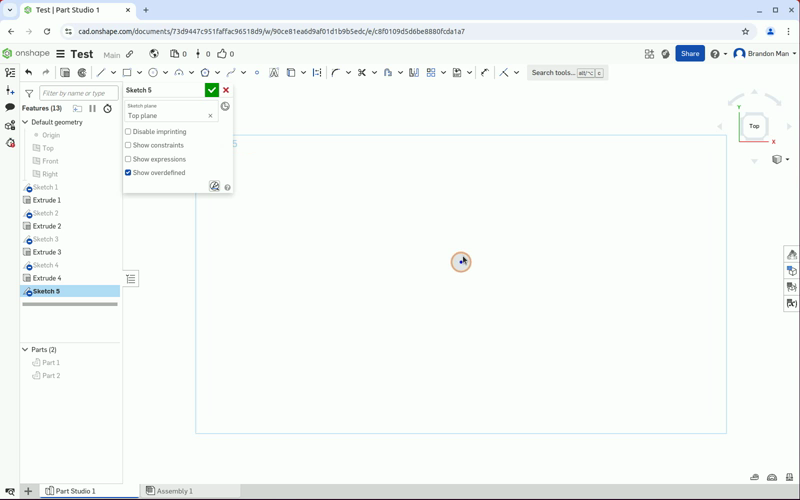
scroll(6)
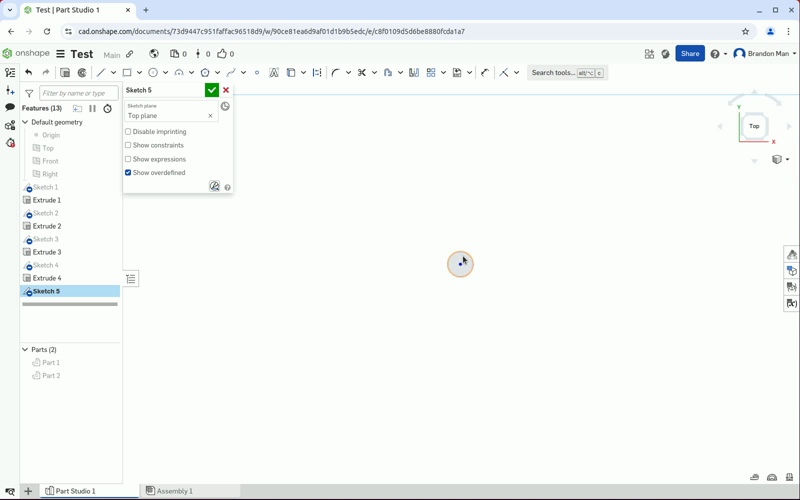
scroll(6)
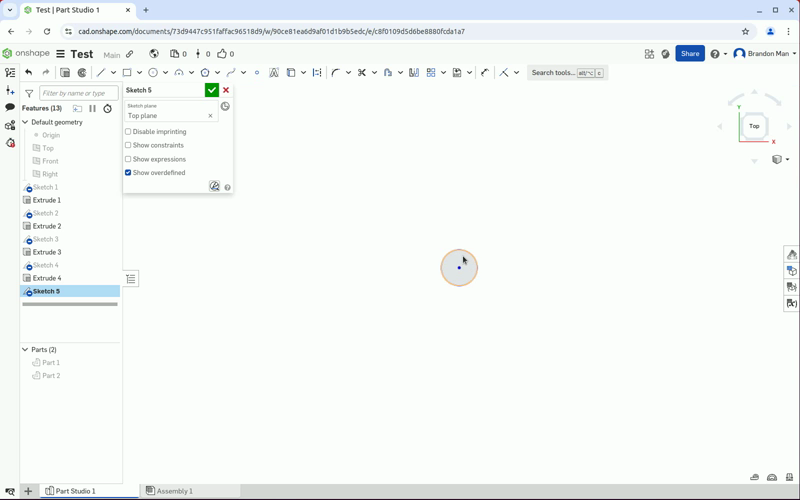
scroll(6)
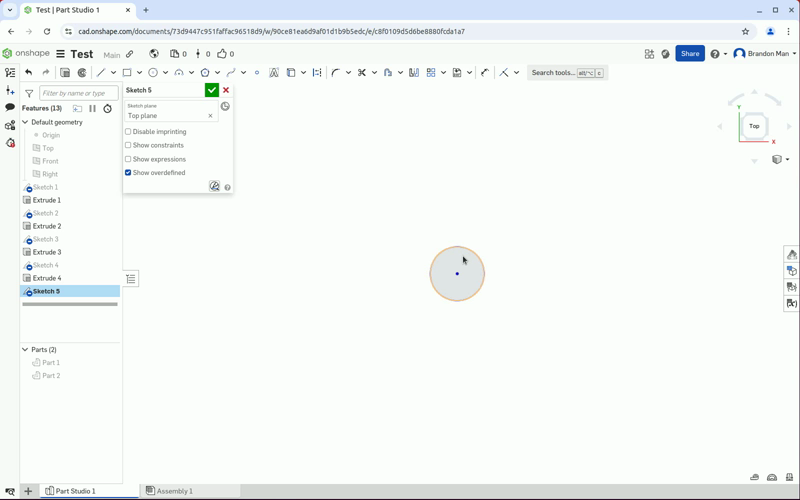
scroll(6)
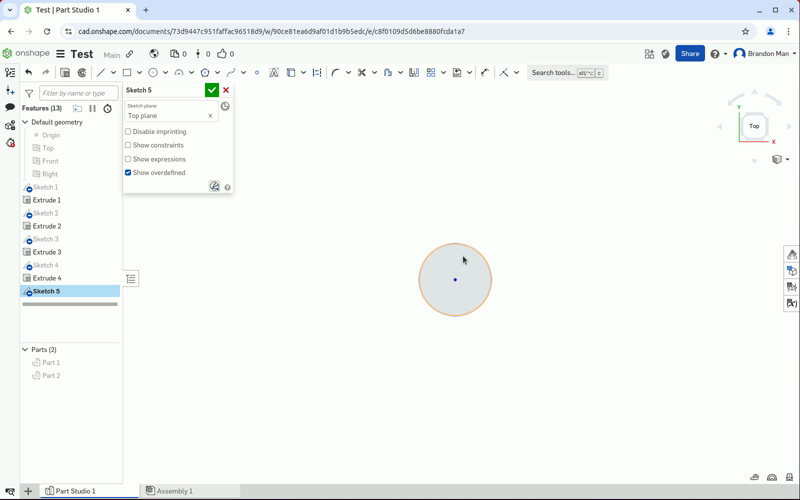
scroll(6)
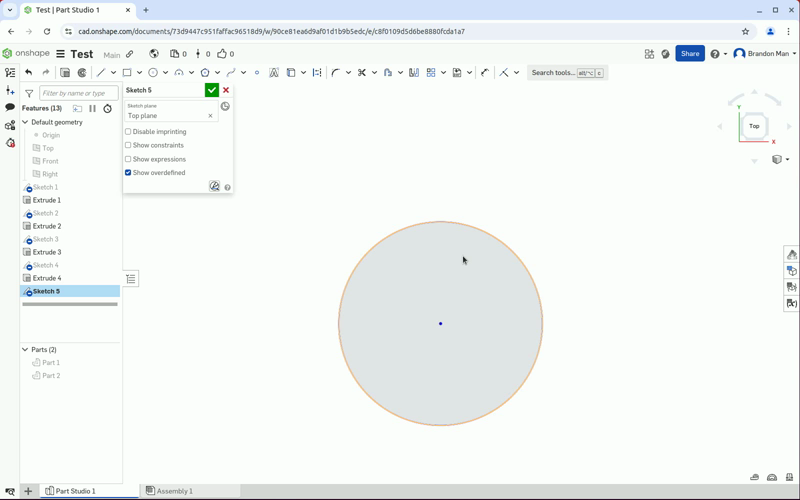
click(463, 255)
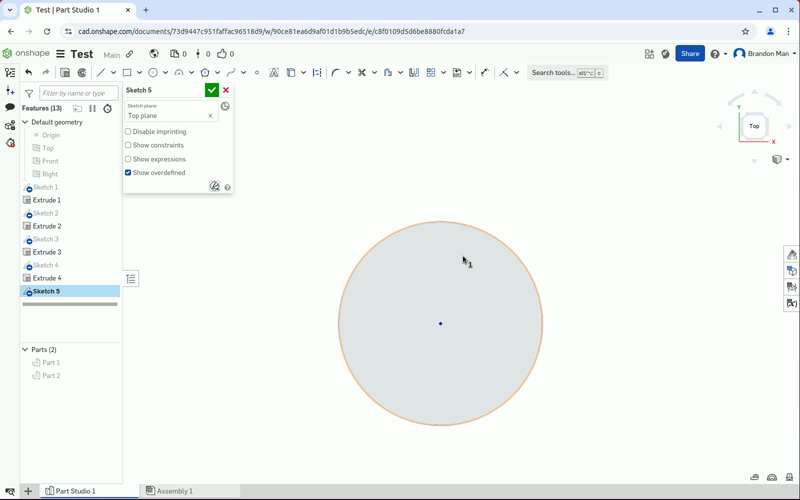
scroll(-6)
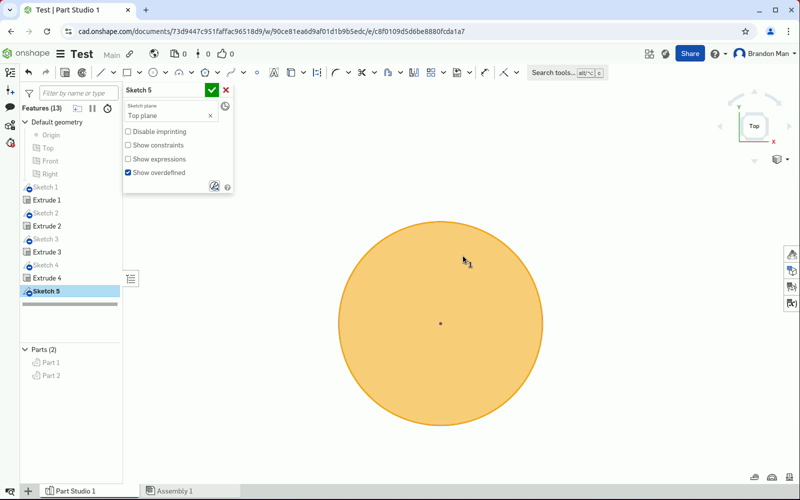
scroll(-6)
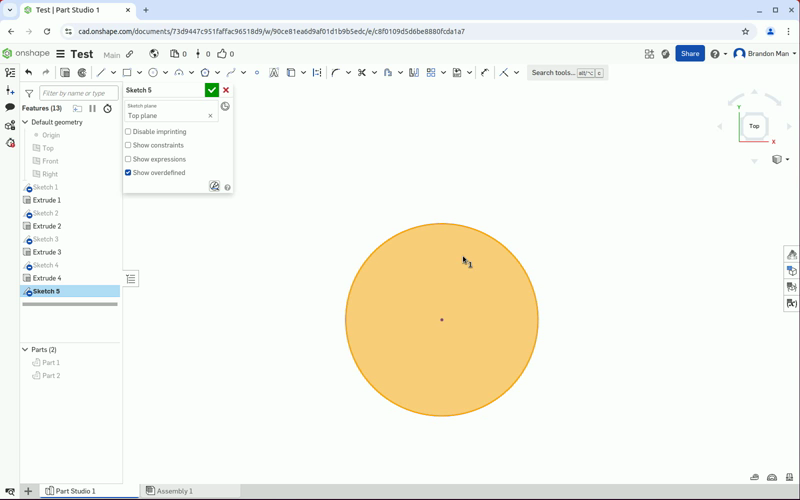
scroll(-6)
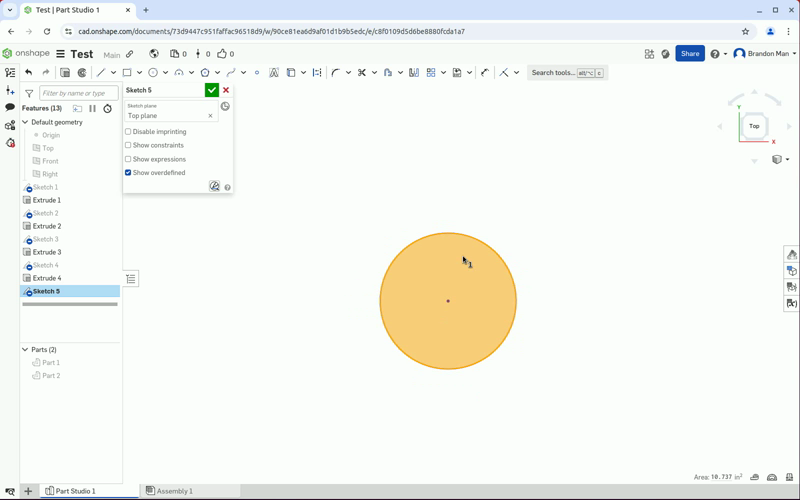
scroll(-6)
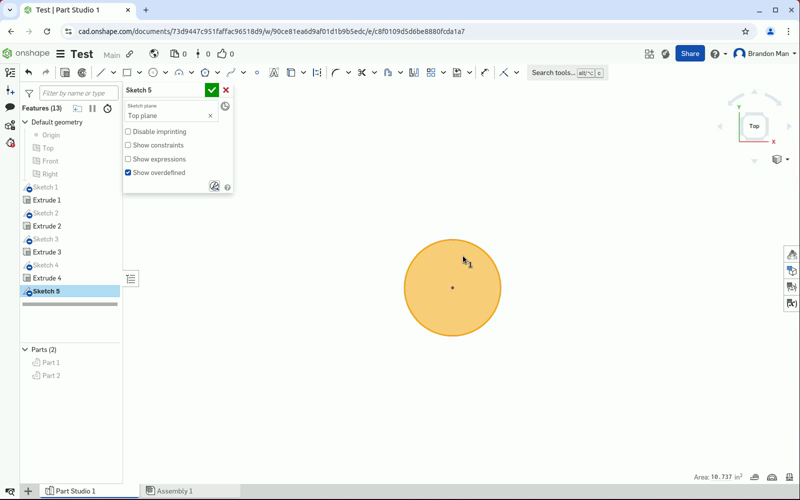
scroll(-6)
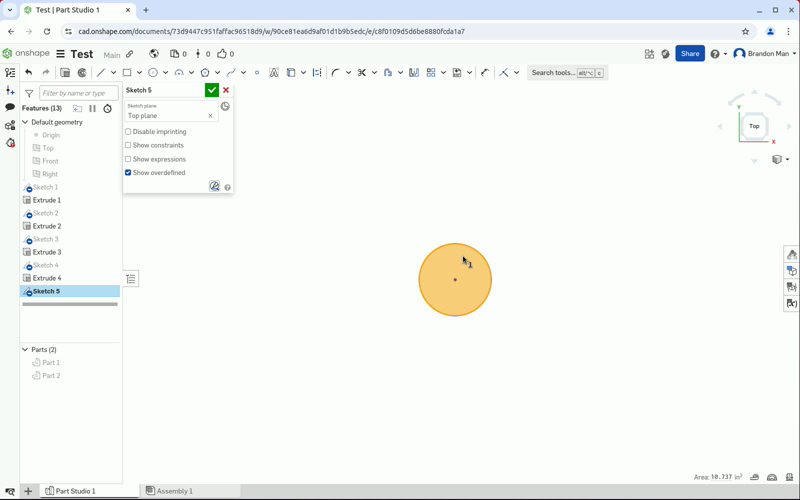
scroll(-6)
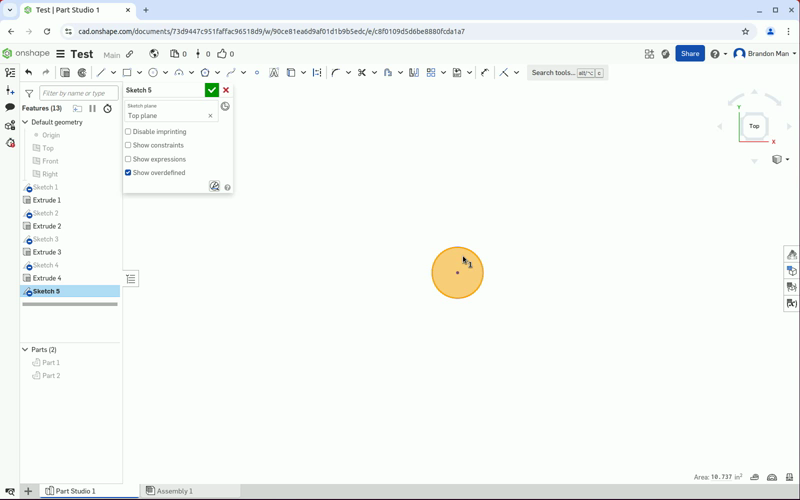
scroll(-6)
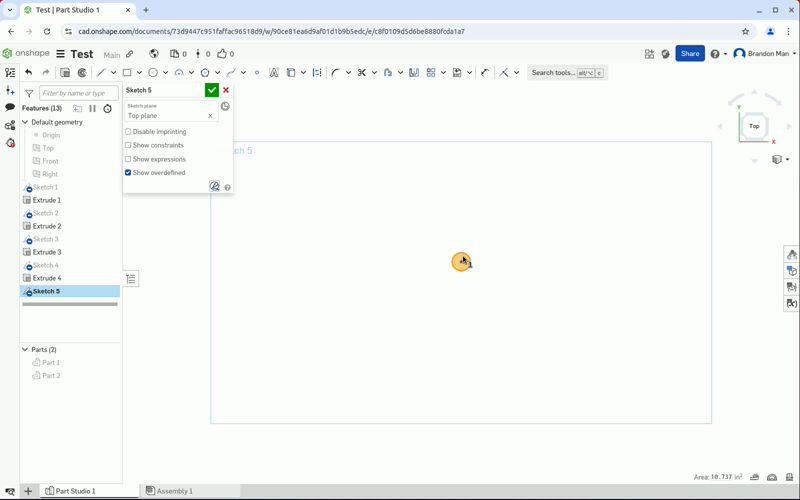
mouse_move(73, 352)
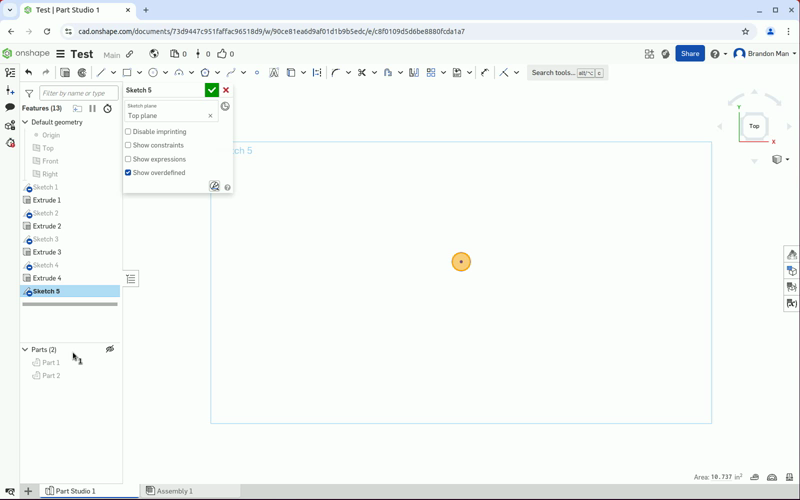
key(shift+y)
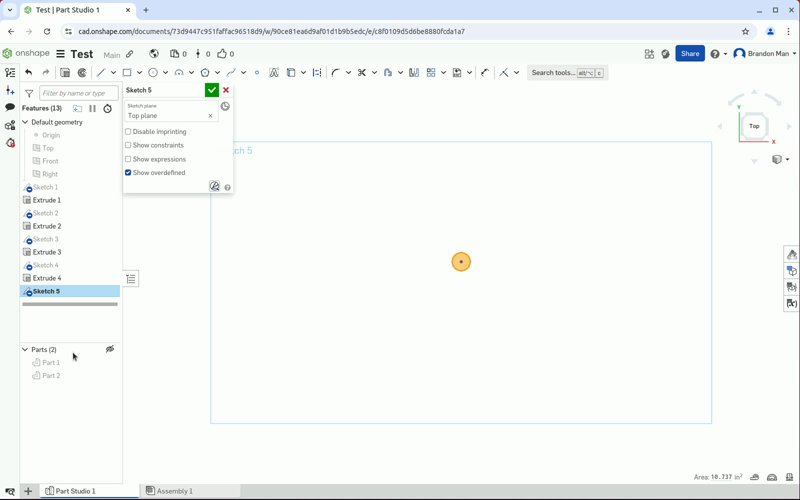
key(shift+e)
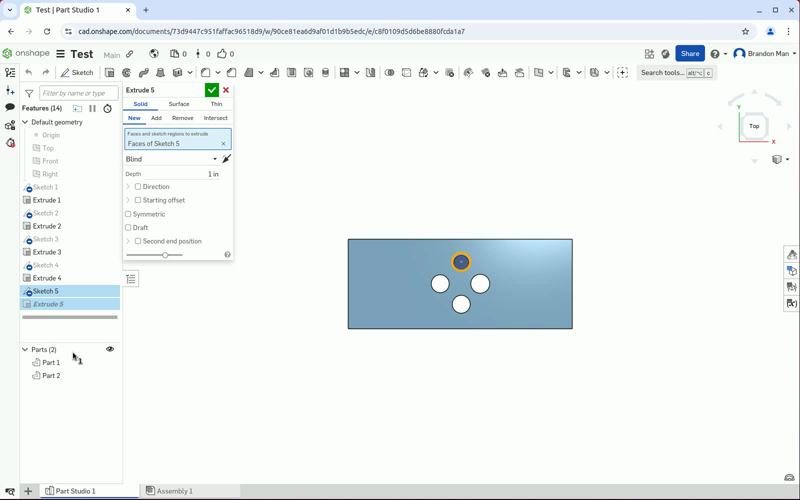
mouse_move(143, 106)
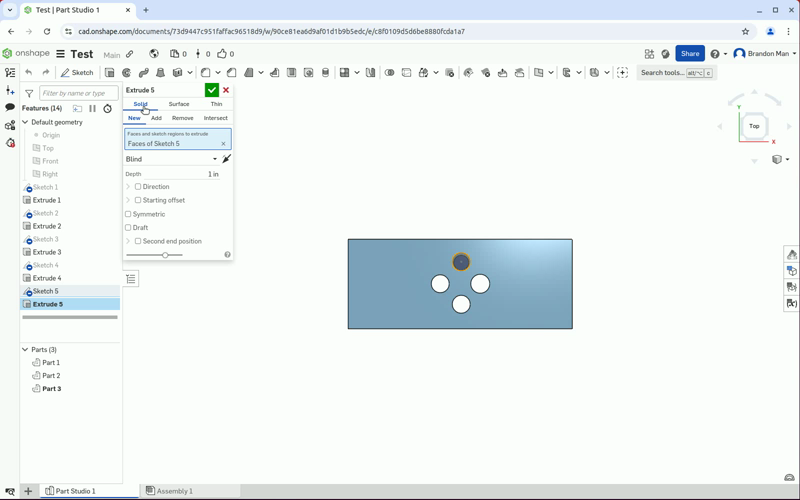
click(143, 106)
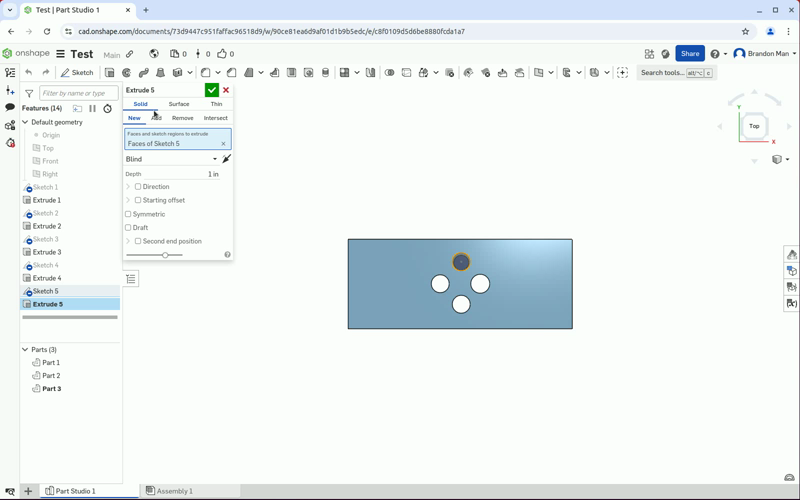
mouse_move(186, 120)
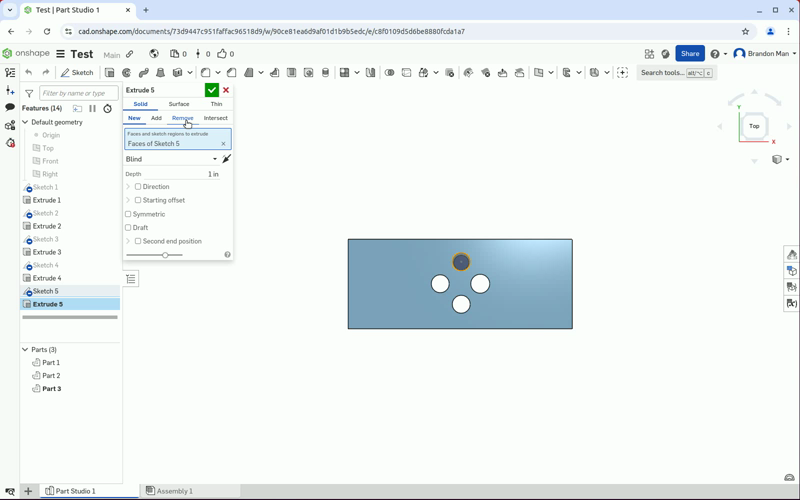
click(186, 120)
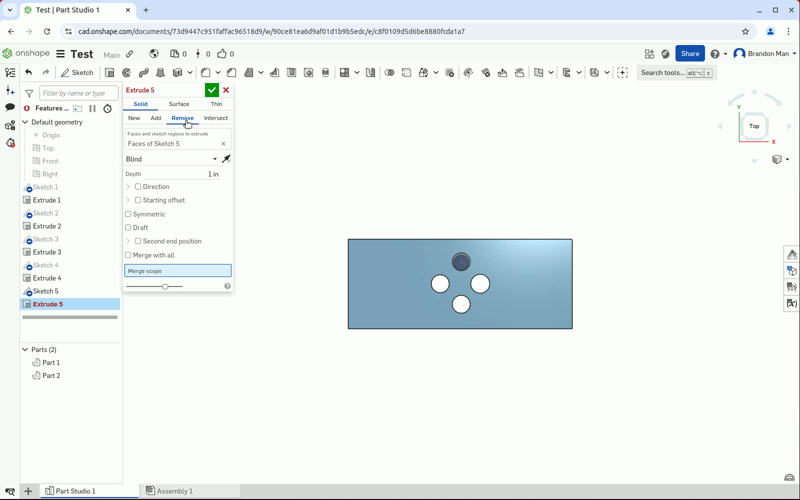
key(tab, 4)
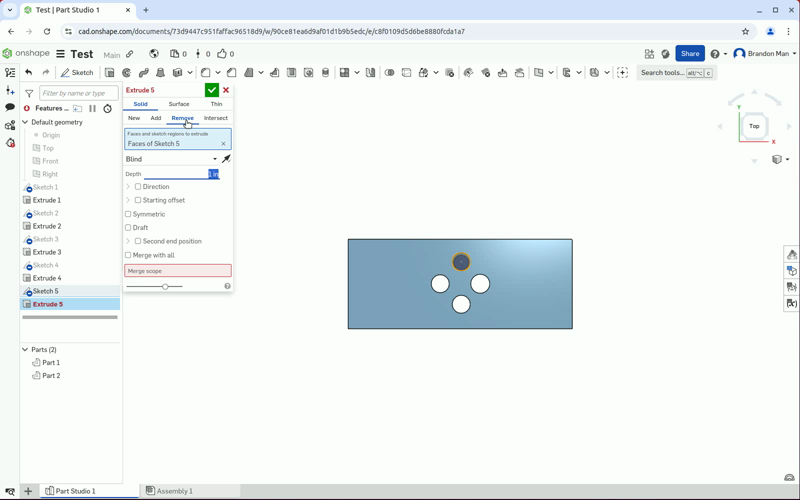
text(-4.814)
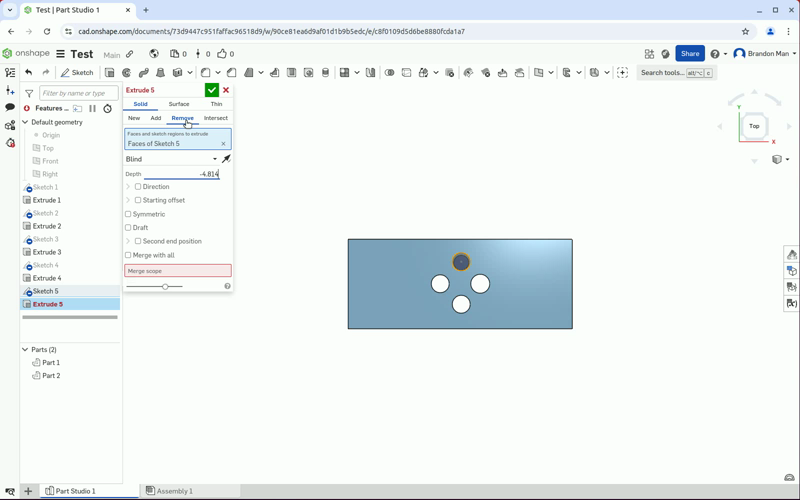
key(tab, 6)
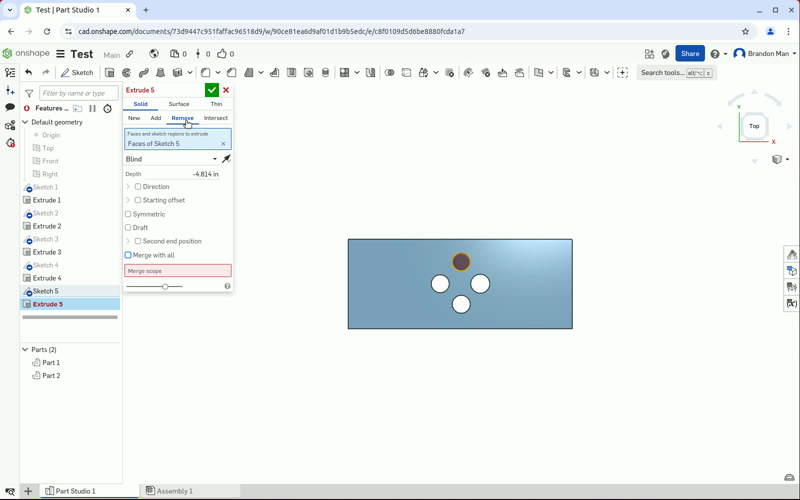
key(space)
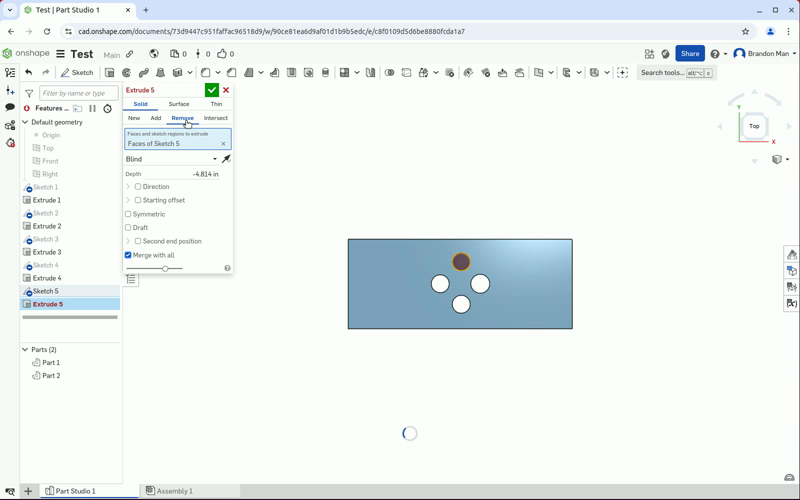
key(enter)
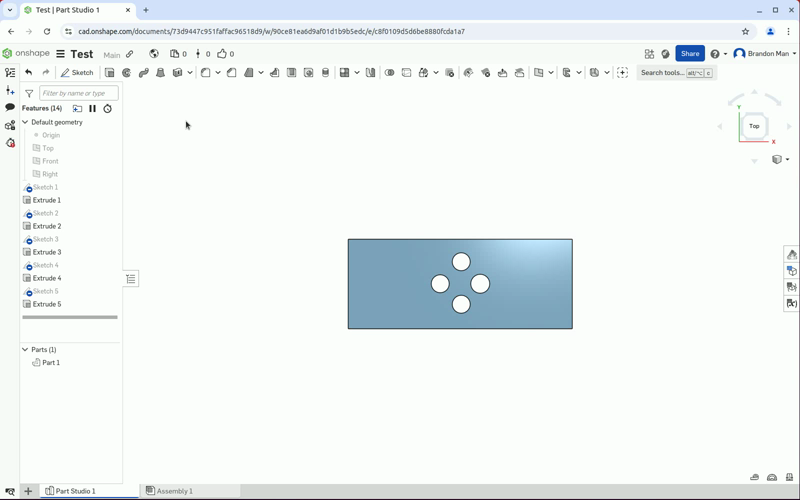
key(shift+h)
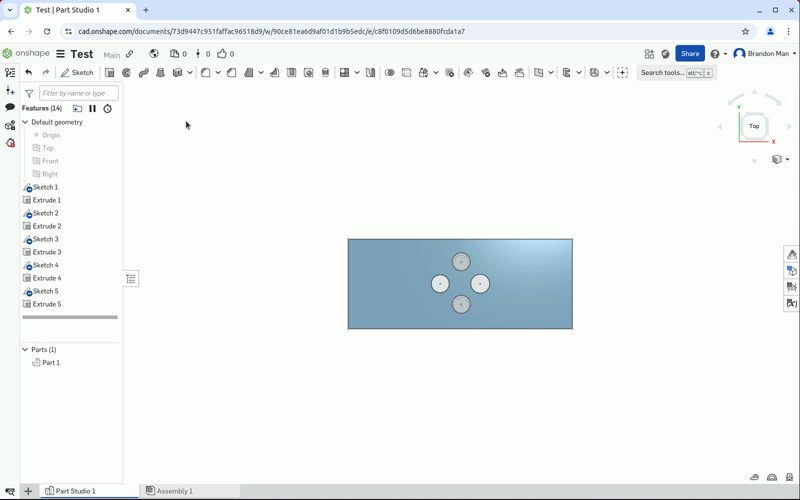
key(shift+h)
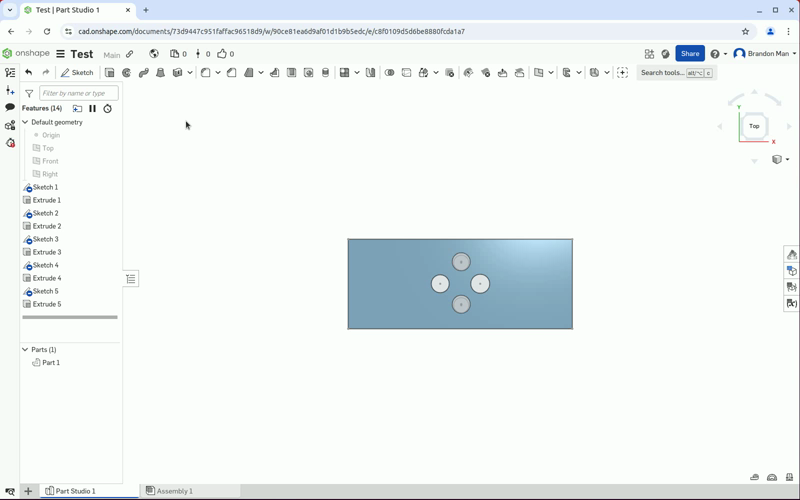
key(shift+7)
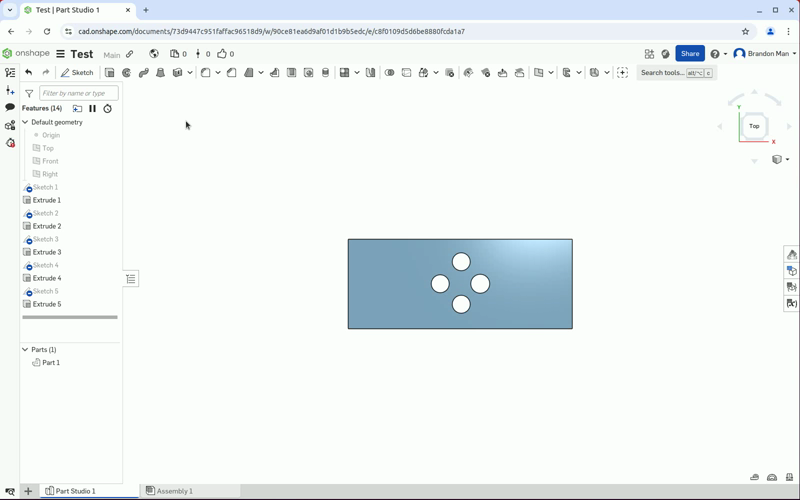
key(up, 3)
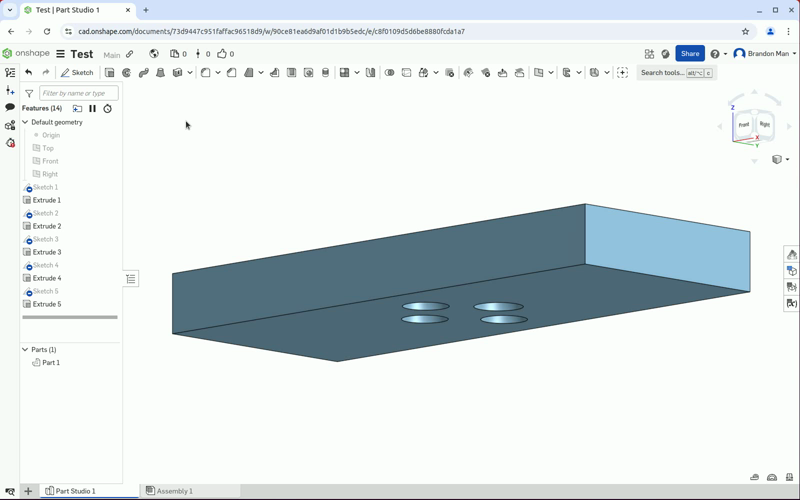
key(left, 3)
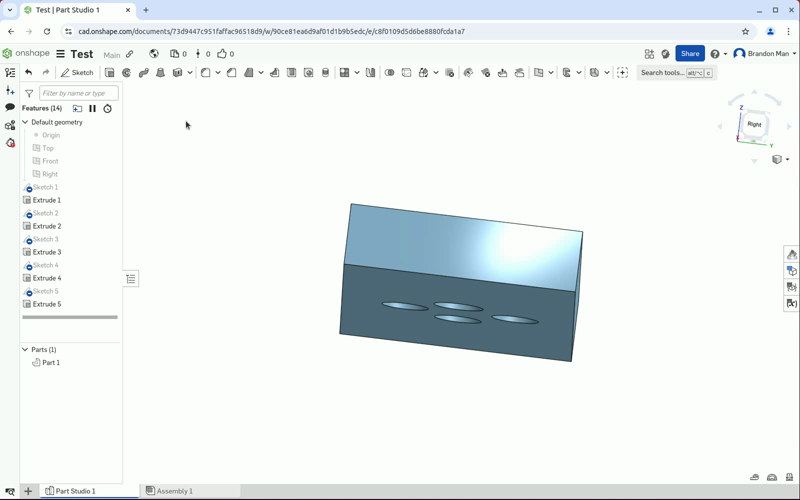
key(right, 3)
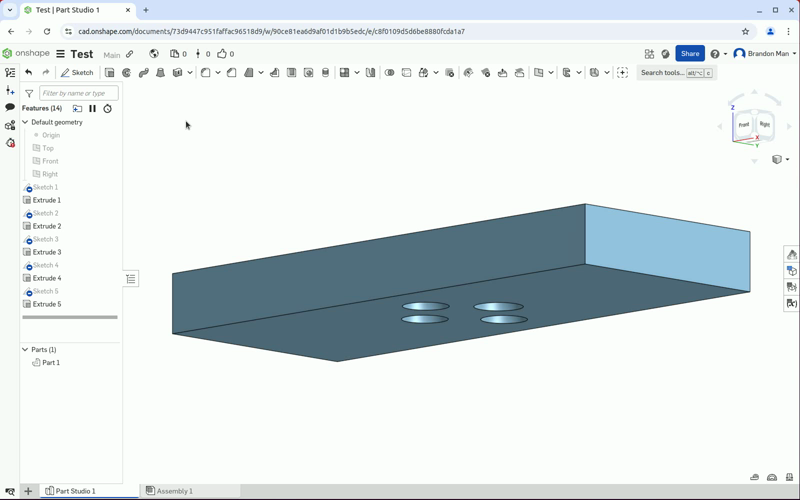
key(down, 3)
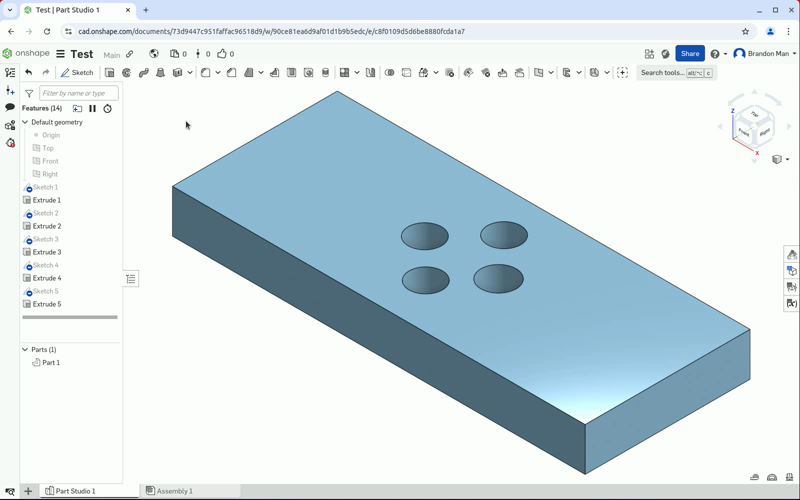
mouse_move(73, 189)
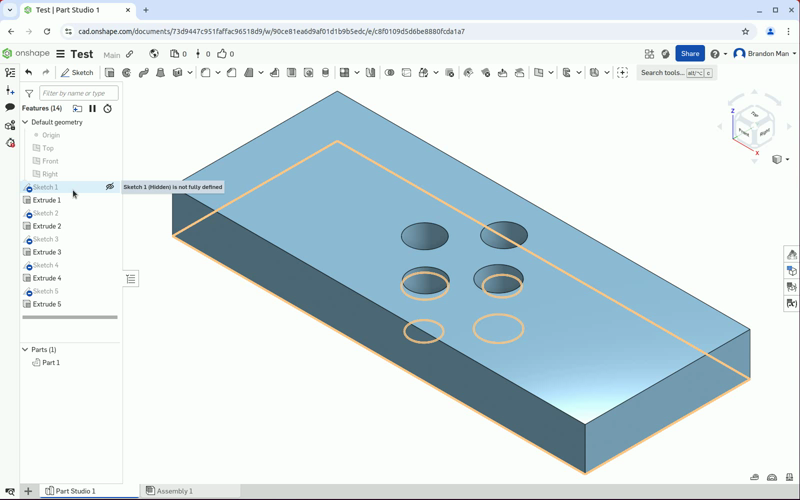
click(73, 189)